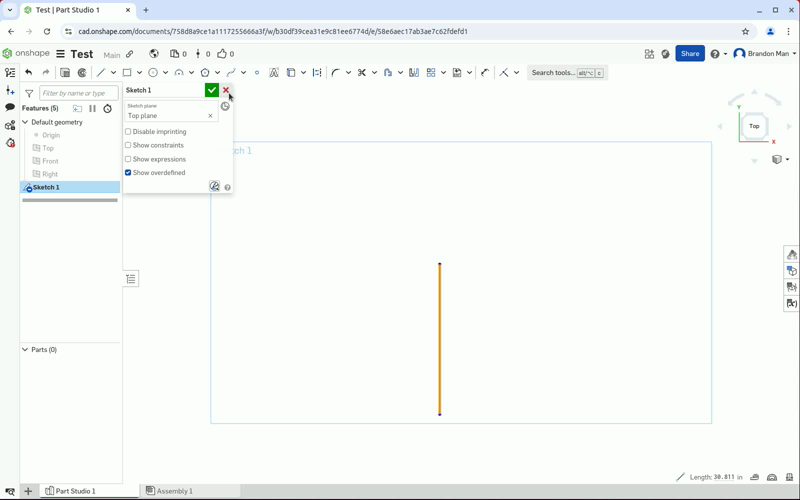
key(shift+h)
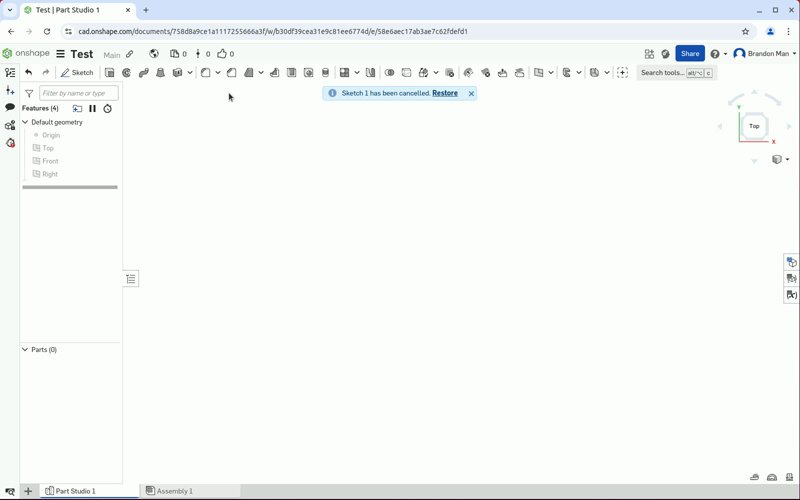
mouse_move(73, 352)
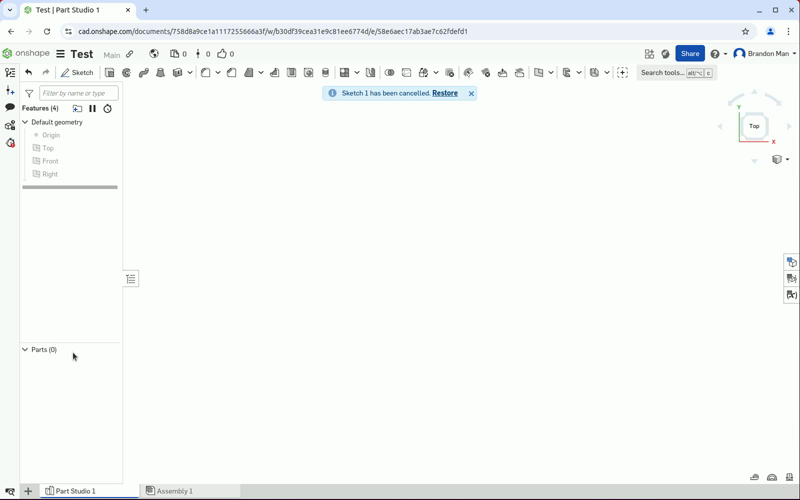
key(y)
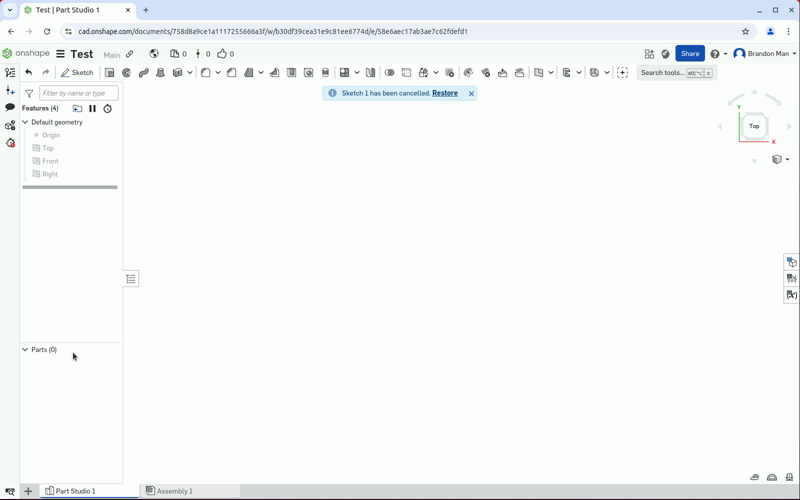
key(shift+p)
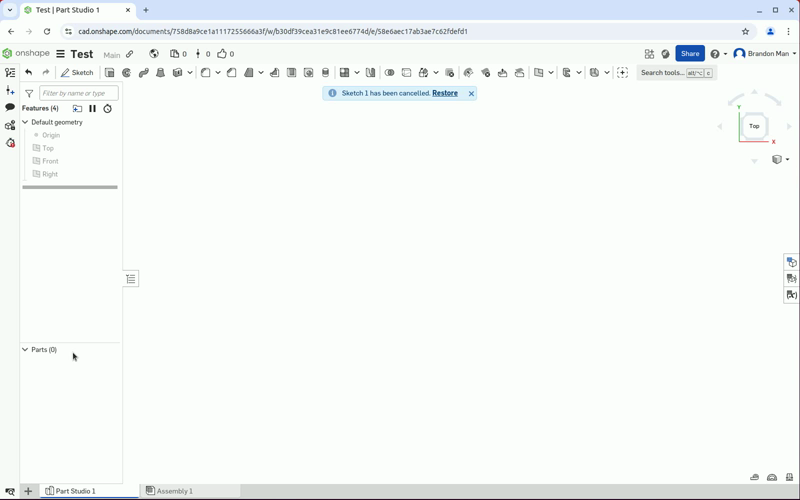
key(space)
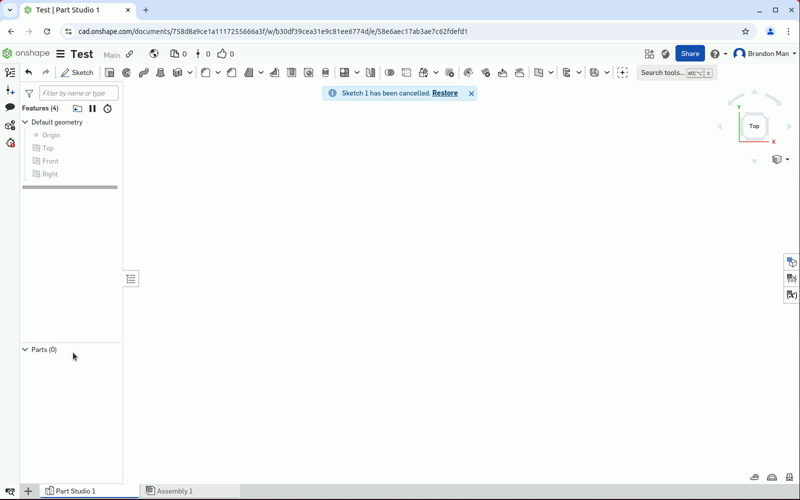
key_down(shift)
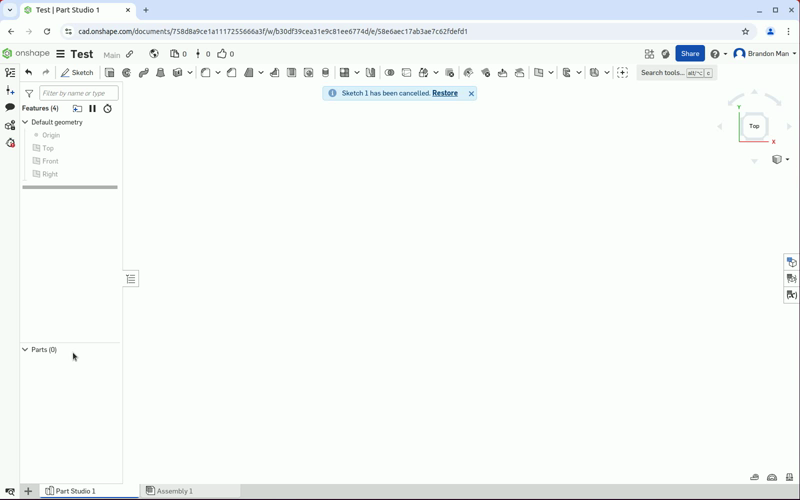
key(up)
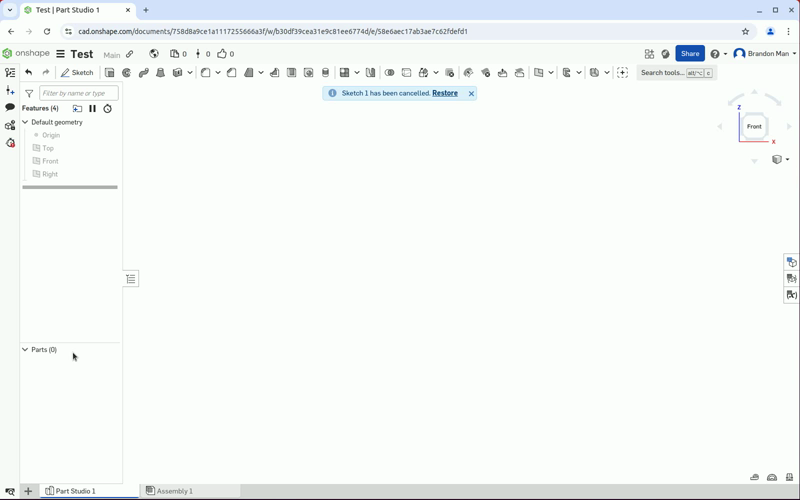
key_up(shift)
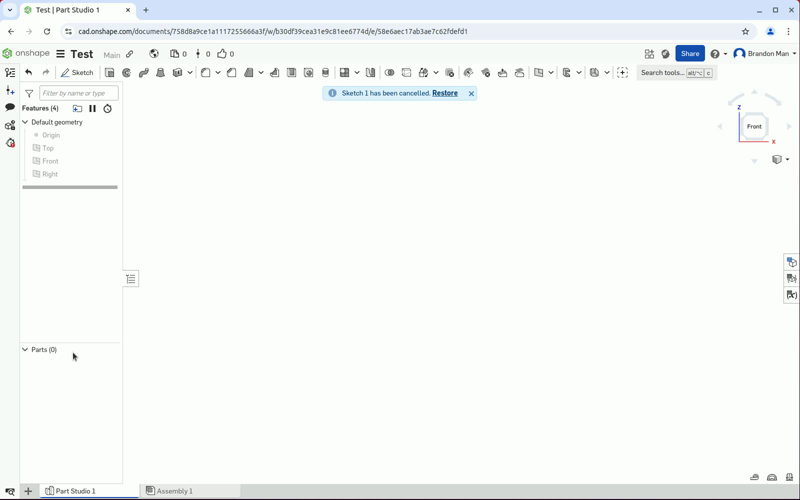
mouse_move(73, 352)
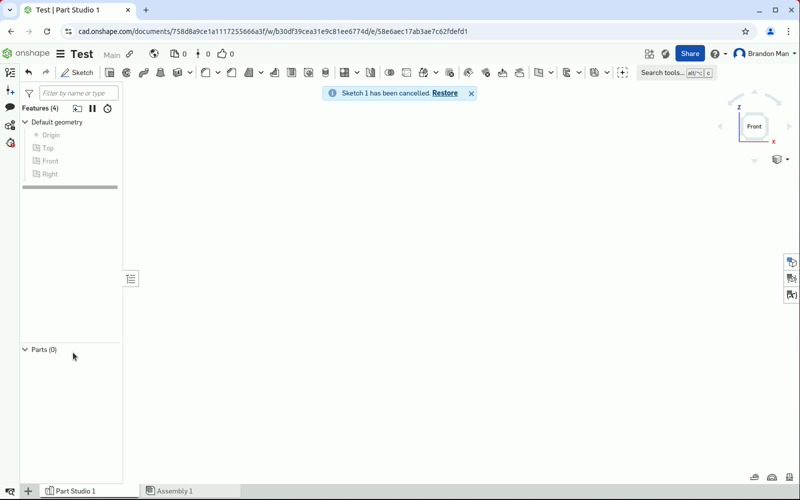
key(shift+y)
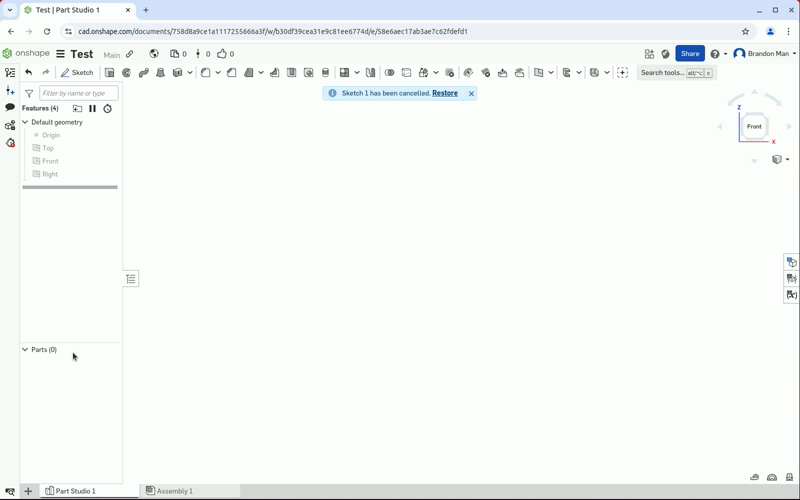
key(shift+s)
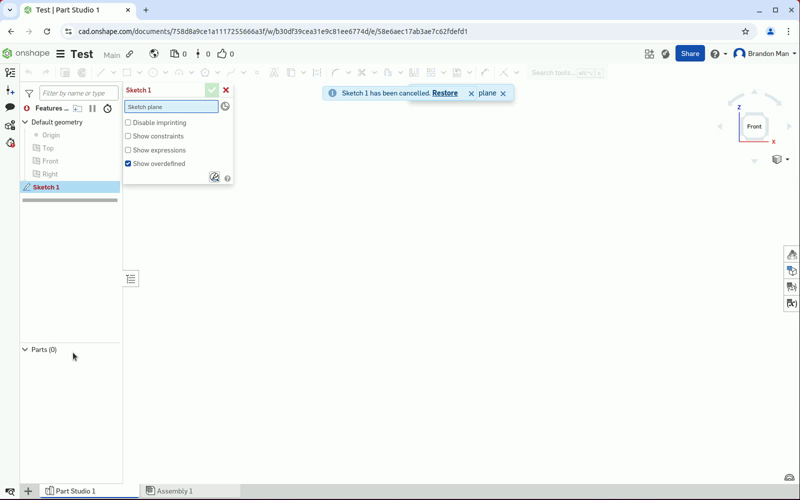
mouse_move(73, 163)
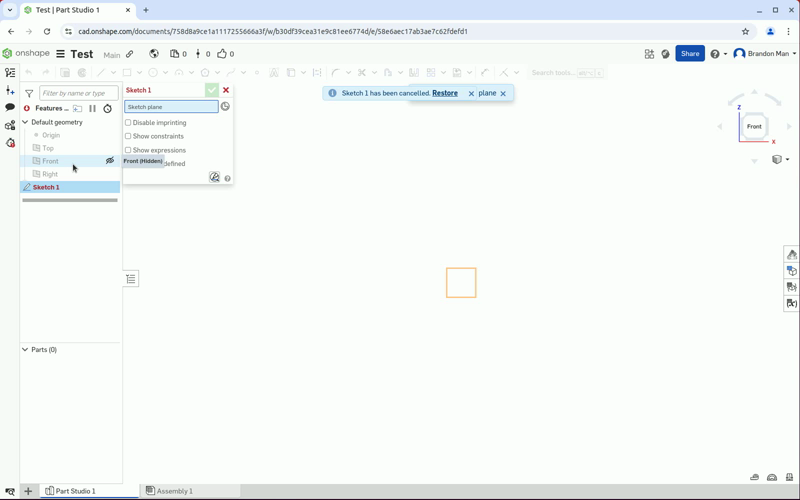
click(73, 163)
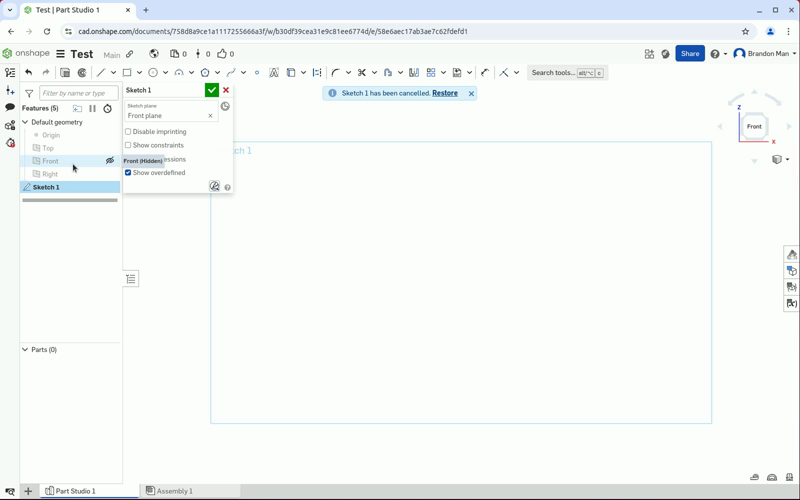
mouse_move(73, 352)
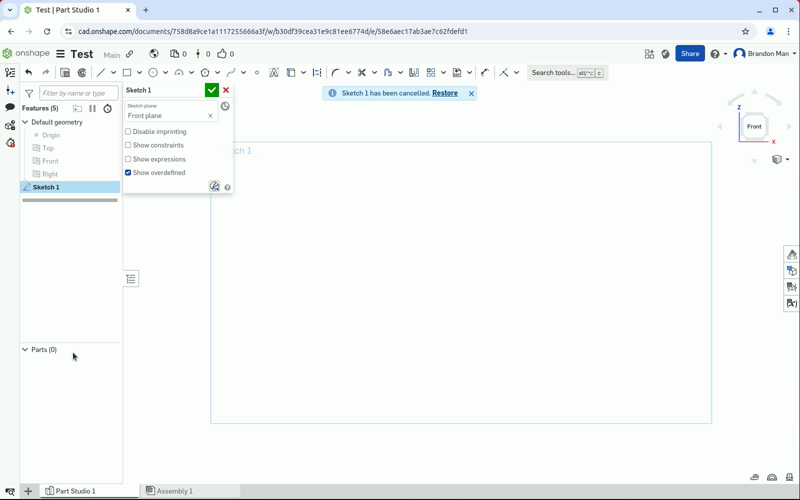
key(y)
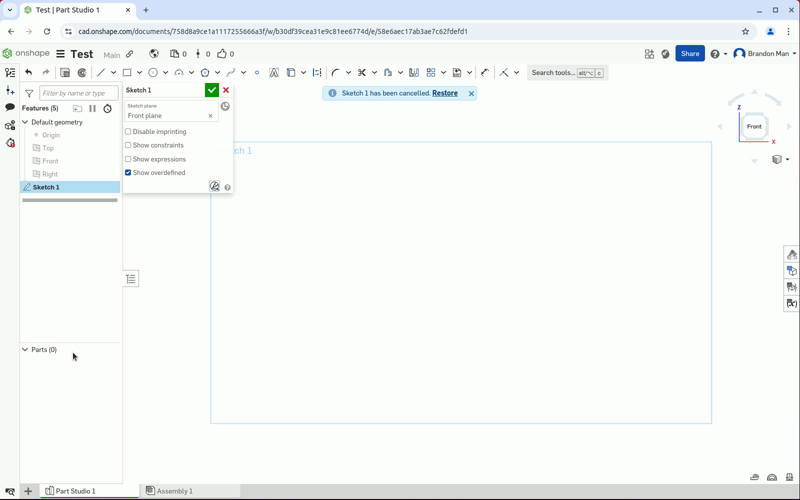
key(l)
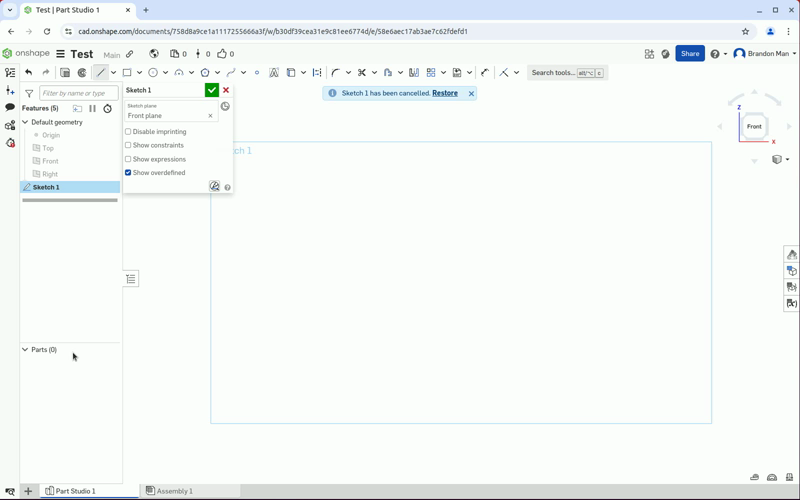
key_down(shift)
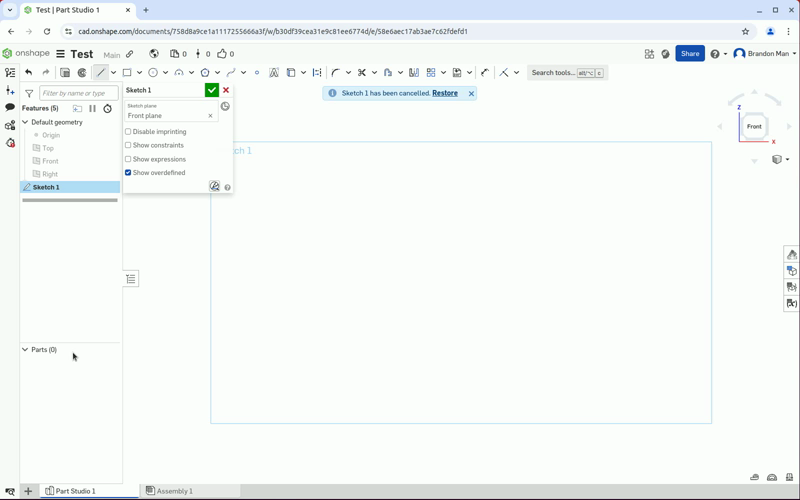
mouse_move(460, 282)
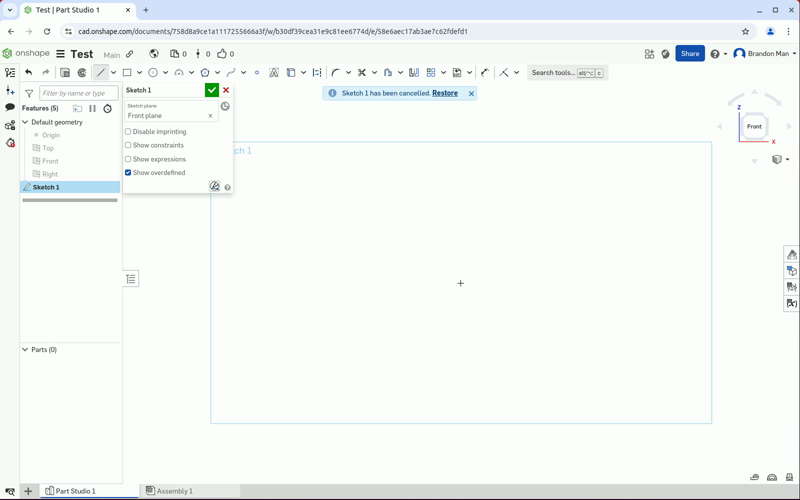
click(460, 282)
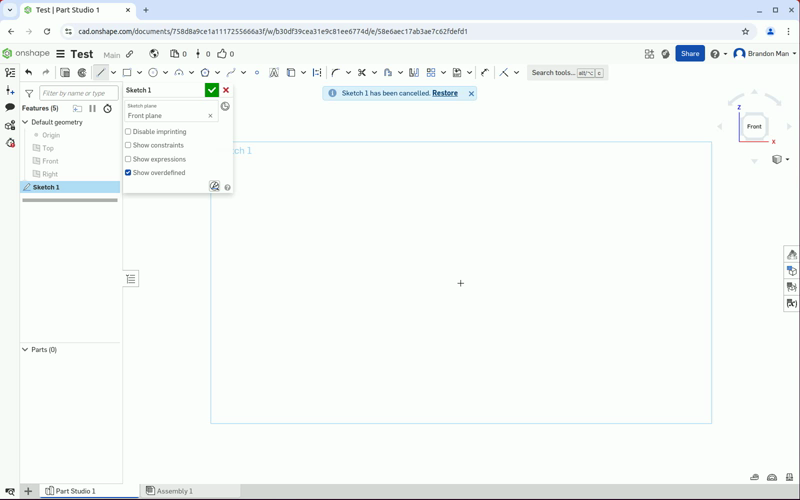
key_up(shift)
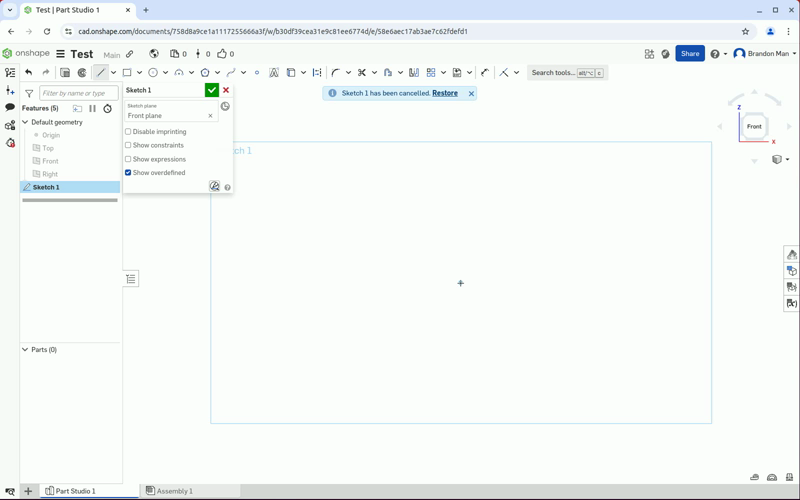
key_down(shift)
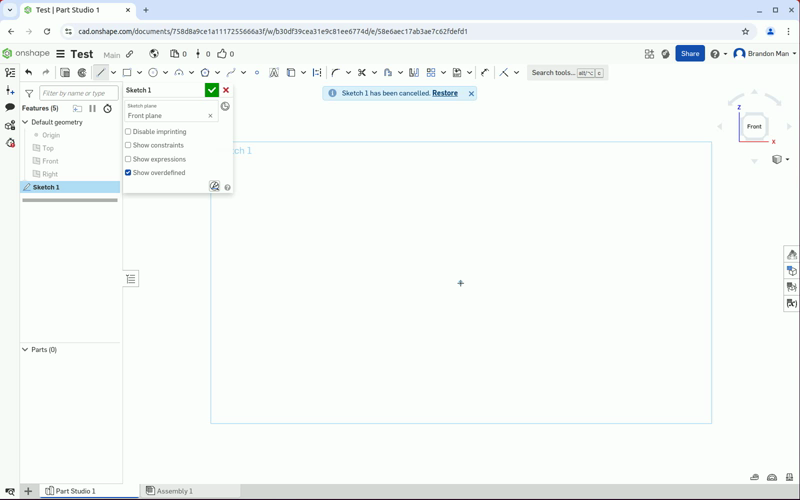
mouse_move(572, 282)
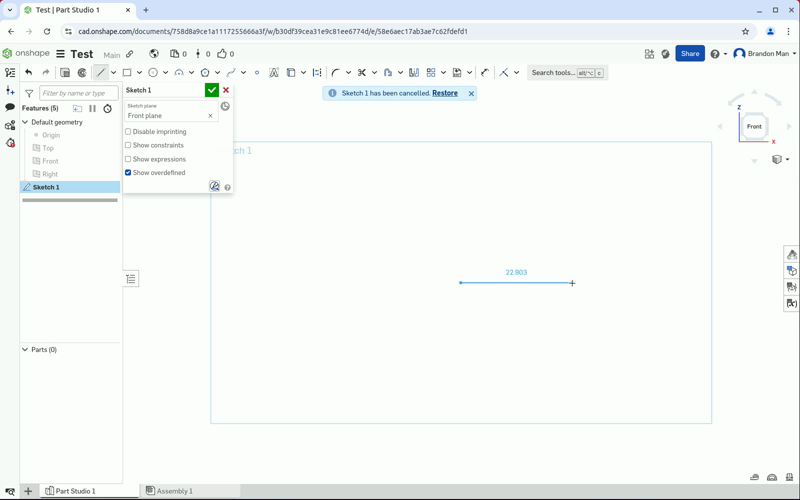
click(572, 282)
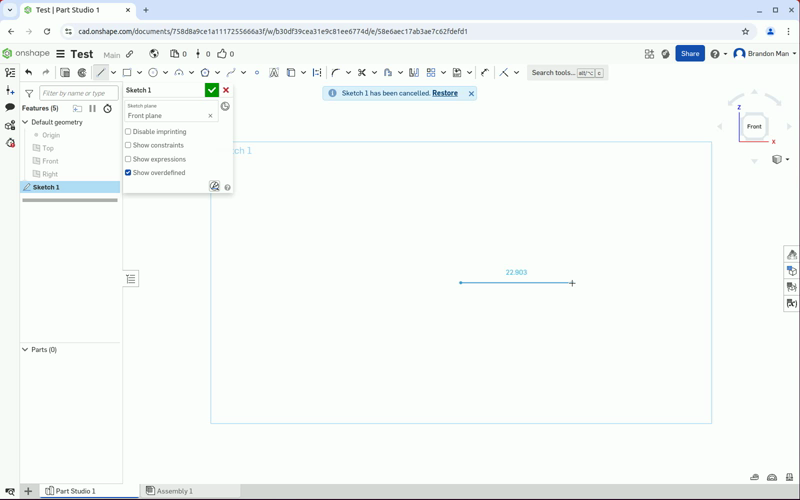
key_up(shift)
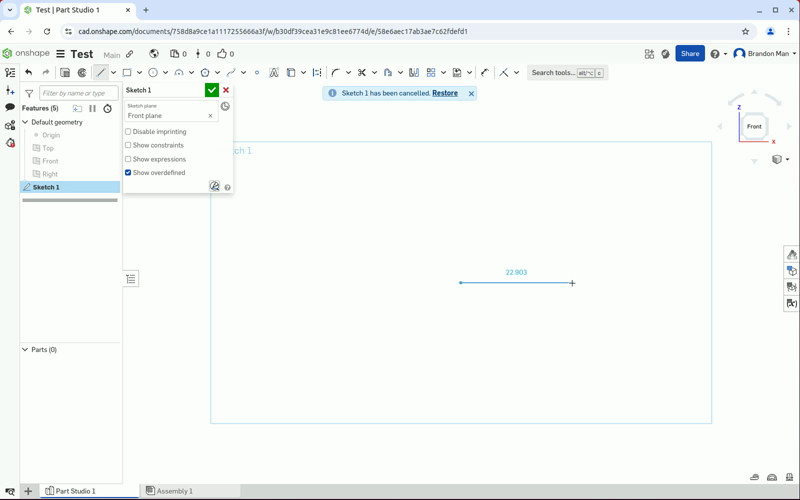
key_down(shift)
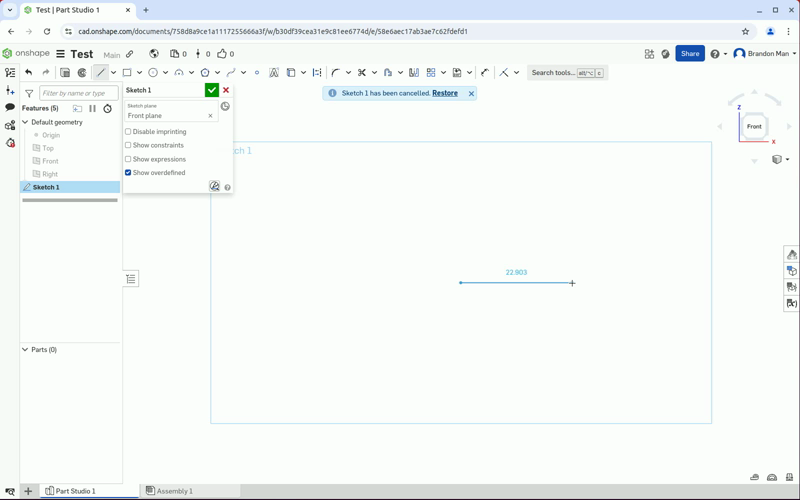
mouse_move(572, 210)
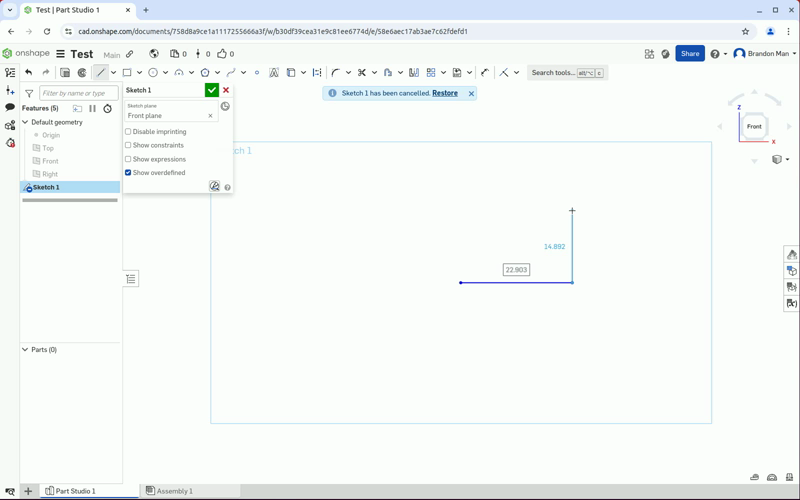
click(572, 210)
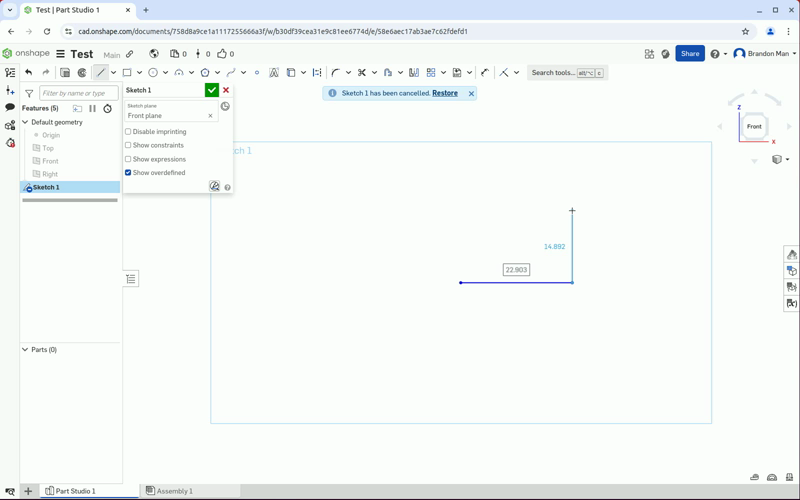
key_up(shift)
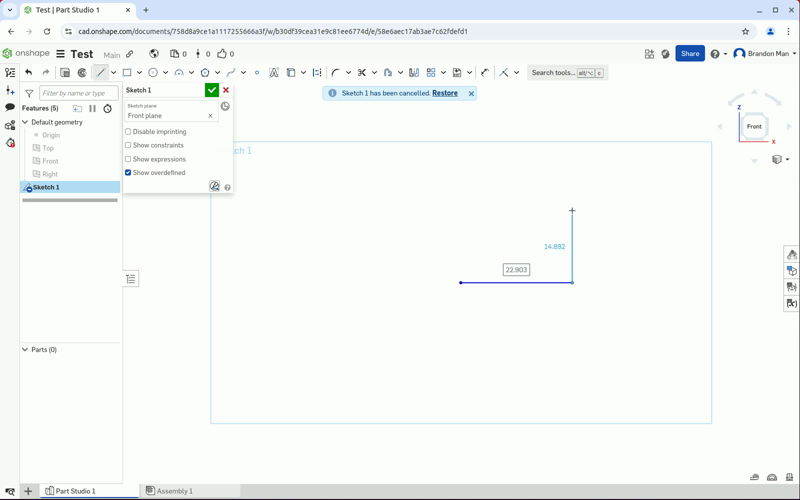
key_down(shift)
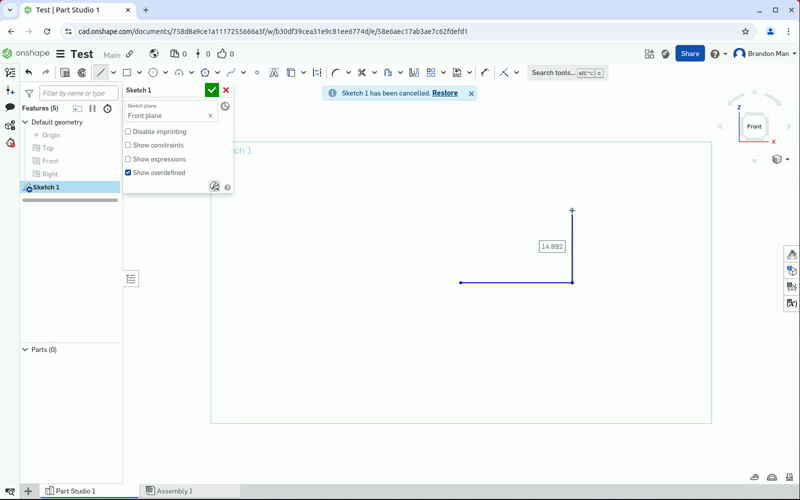
mouse_move(460, 210)
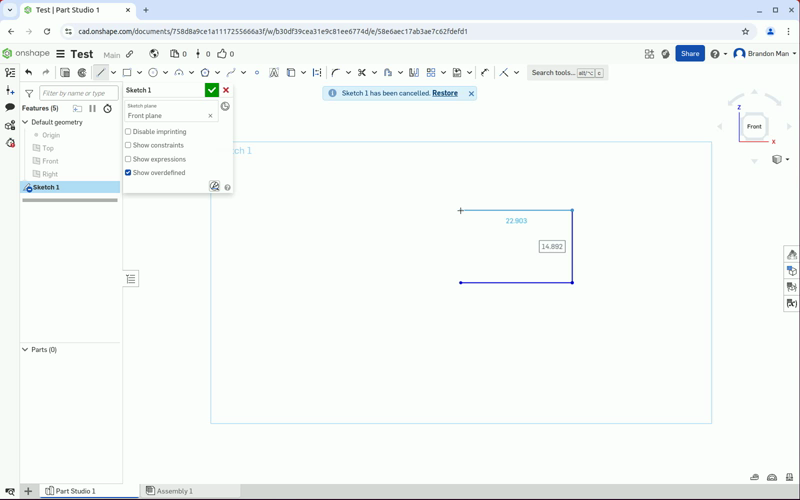
click(460, 210)
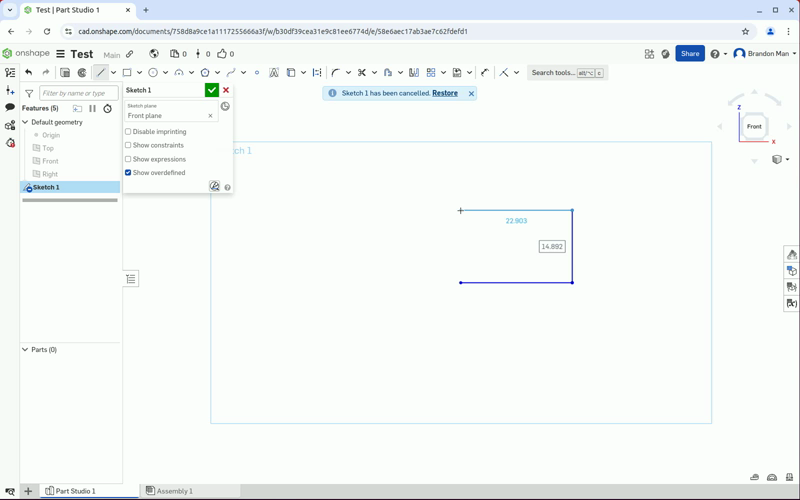
key_up(shift)
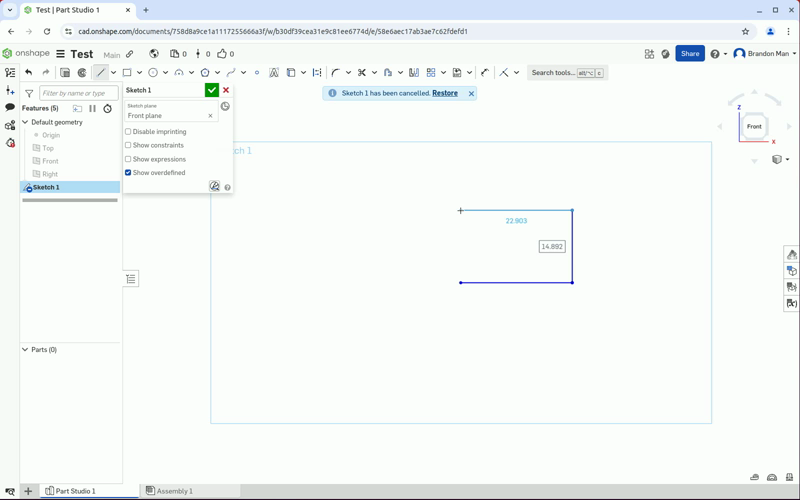
key_down(shift)
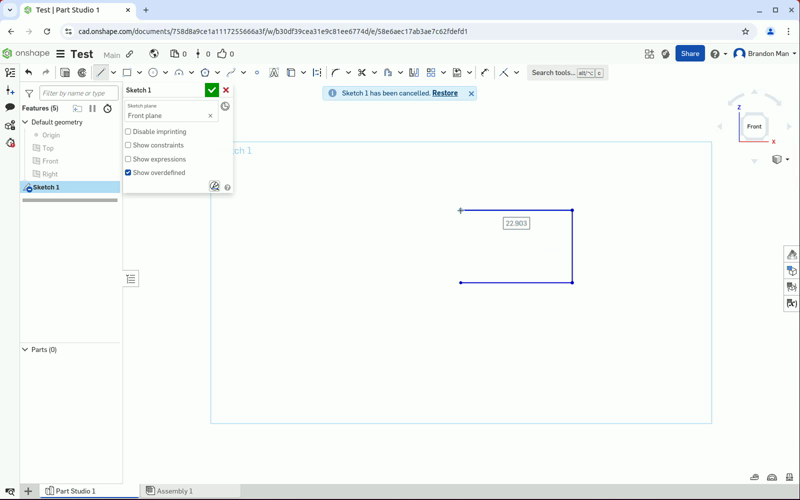
mouse_move(460, 282)
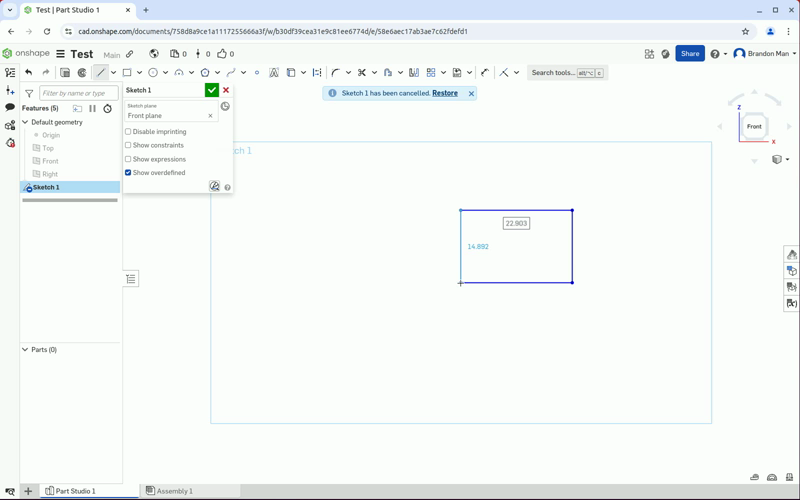
key_up(shift)
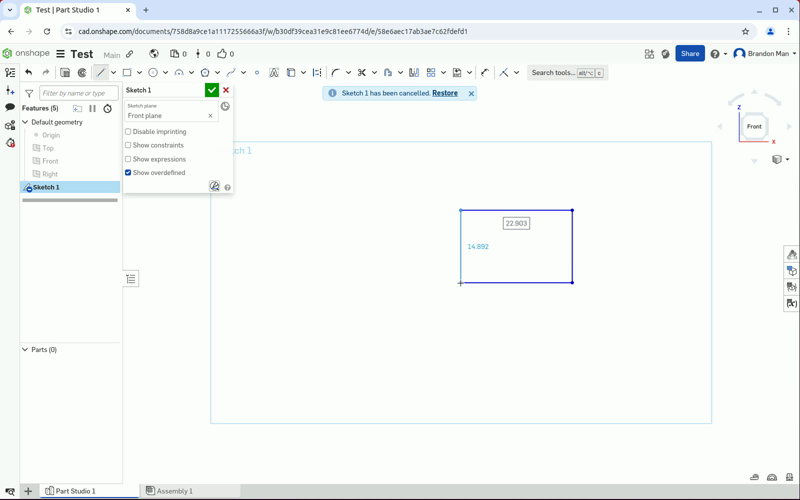
click(460, 282)
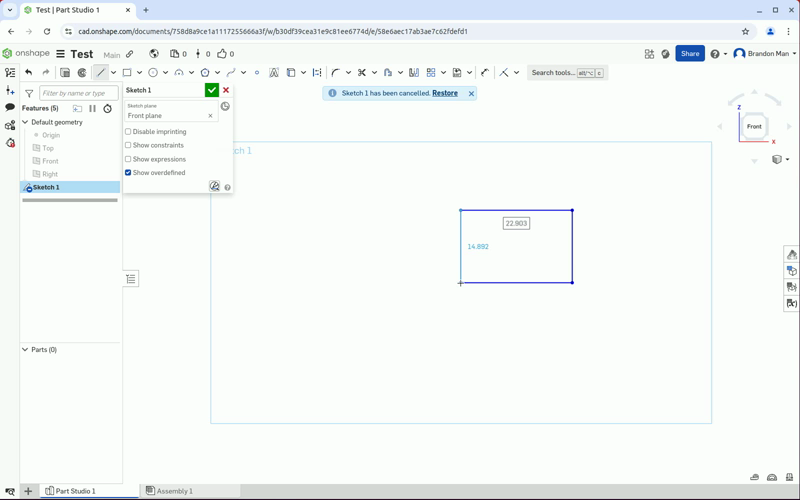
key(esc)
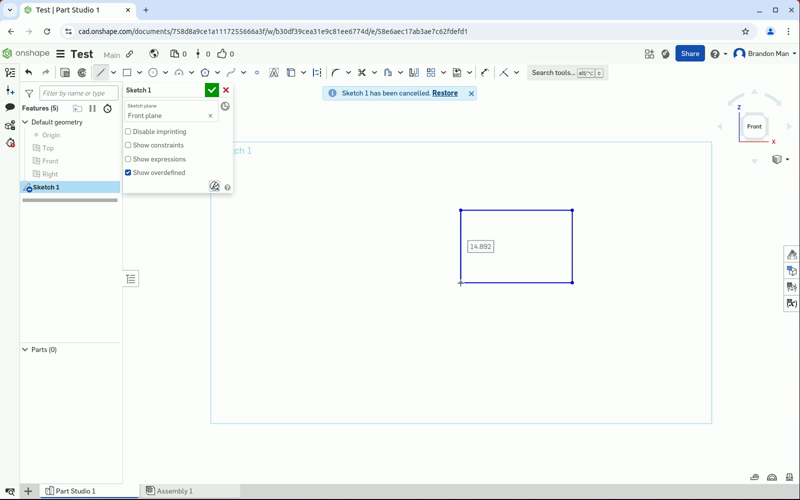
mouse_move(526, 217)
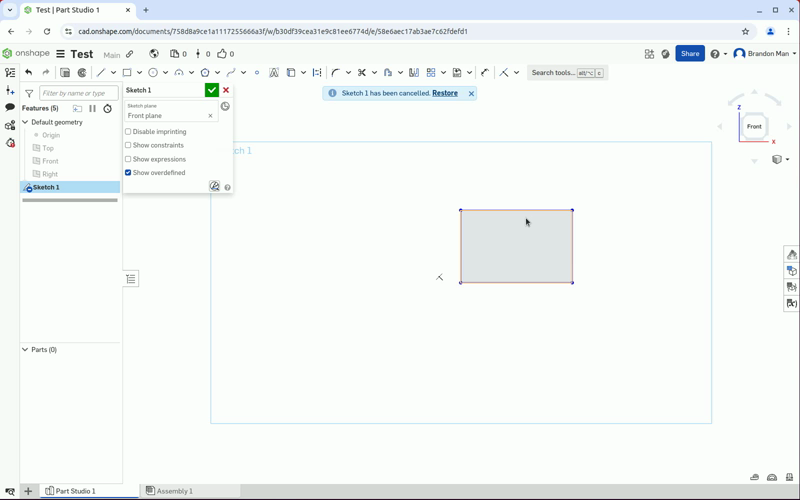
click(526, 217)
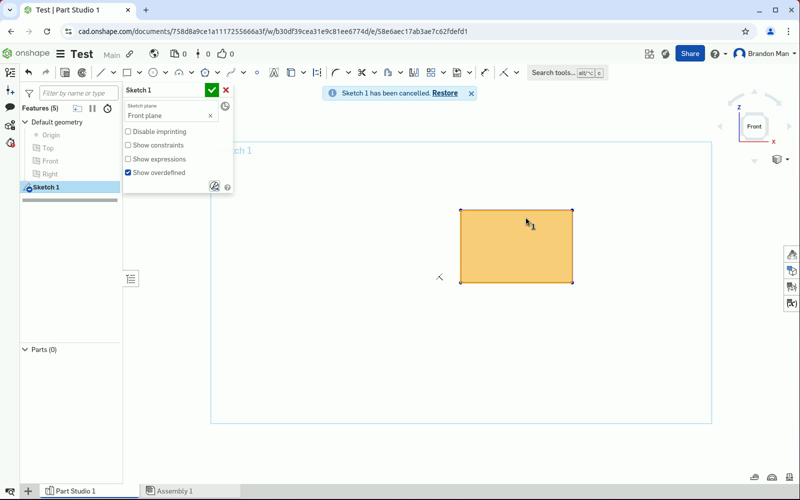
mouse_move(73, 352)
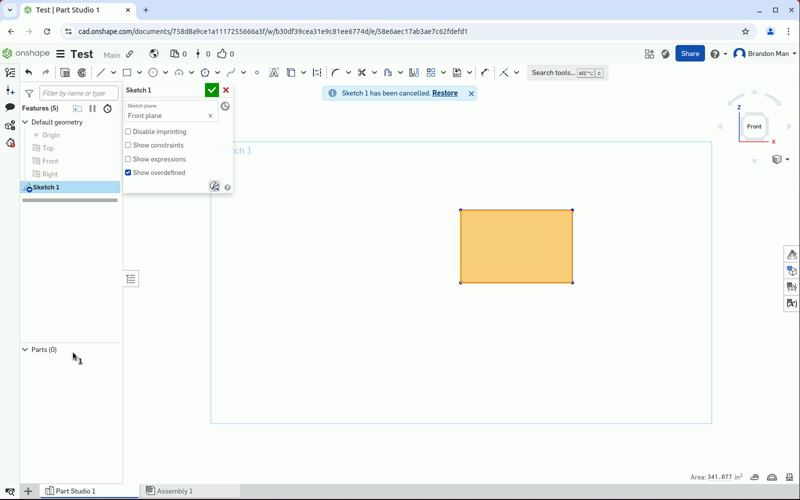
key(shift+y)
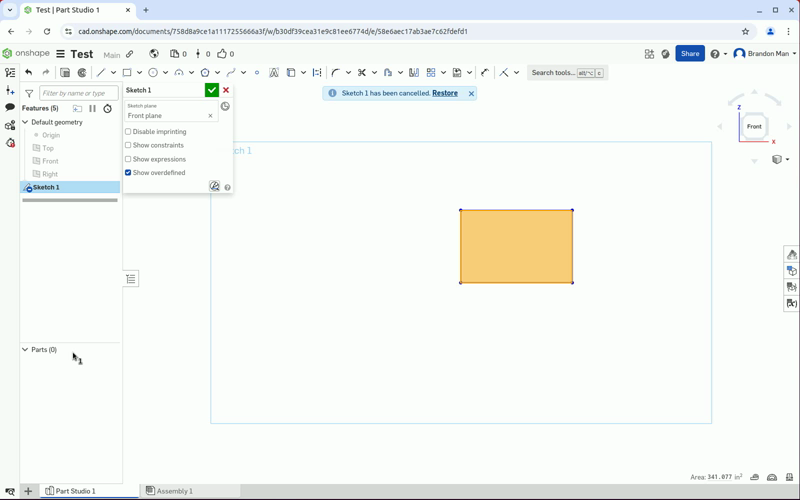
key(shift+e)
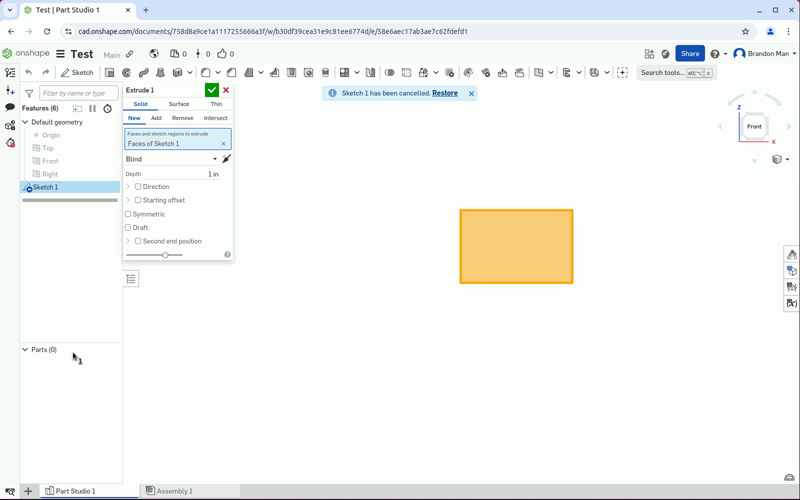
mouse_move(143, 106)
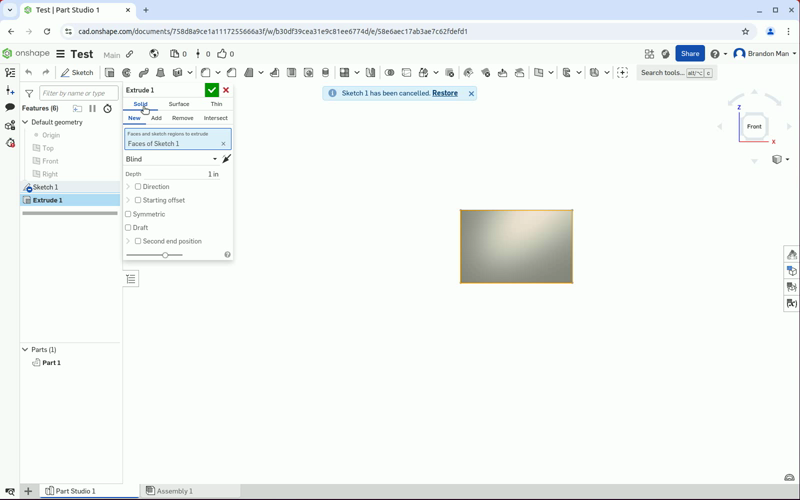
click(143, 106)
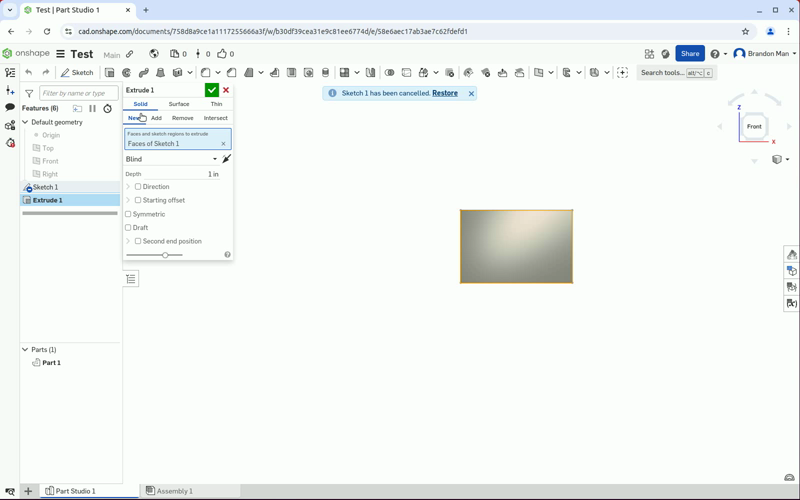
mouse_move(137, 120)
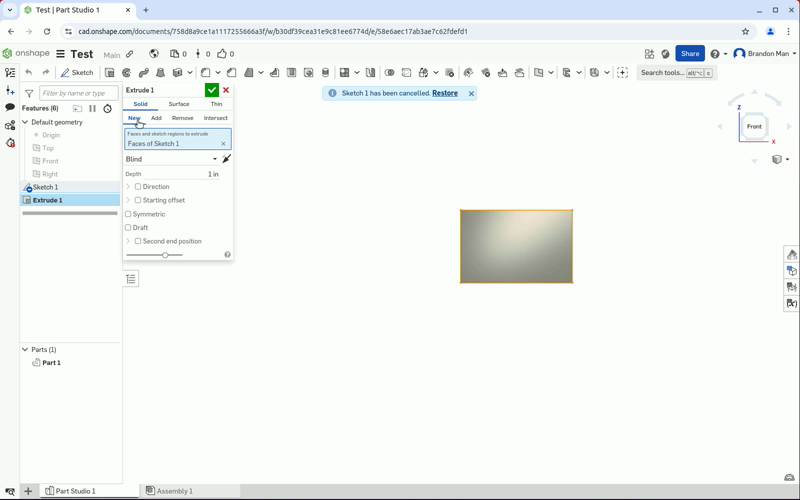
click(137, 120)
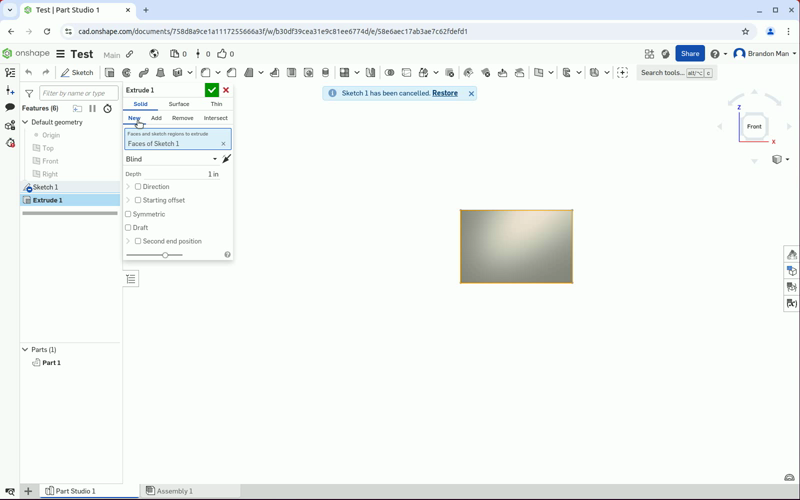
key(tab, 4)
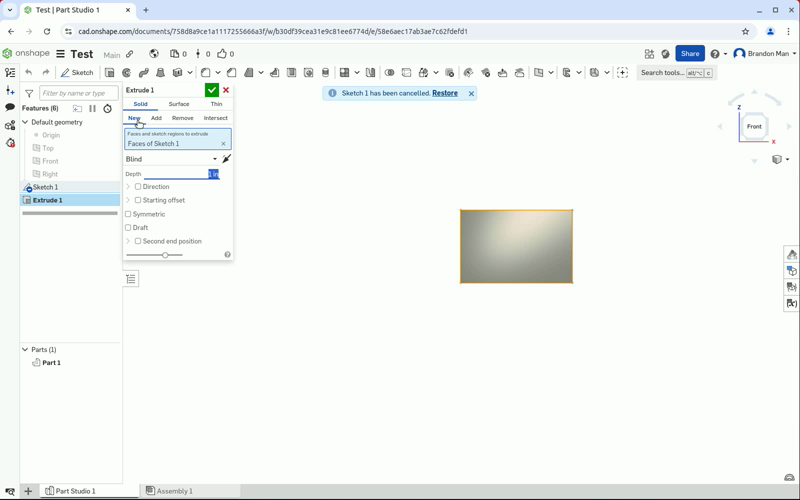
text(0.241)
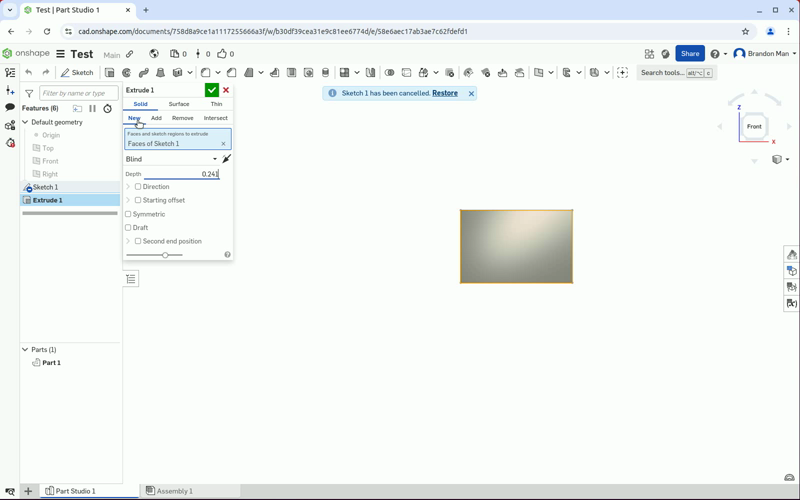
key(enter)
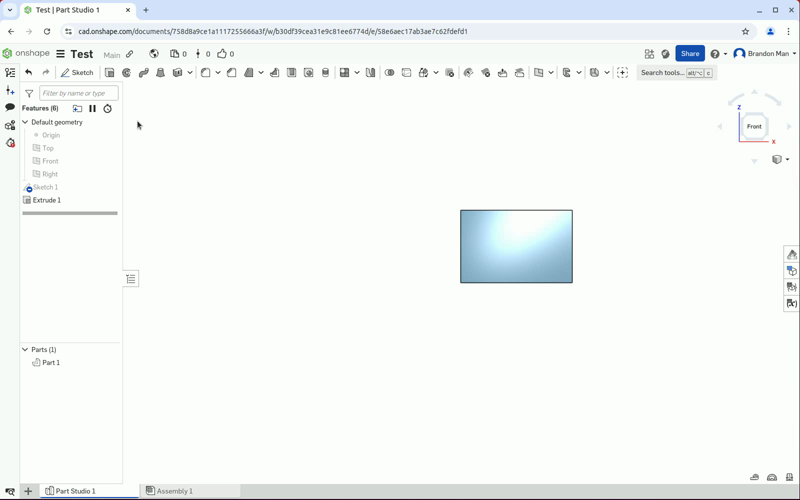
key(shift+h)
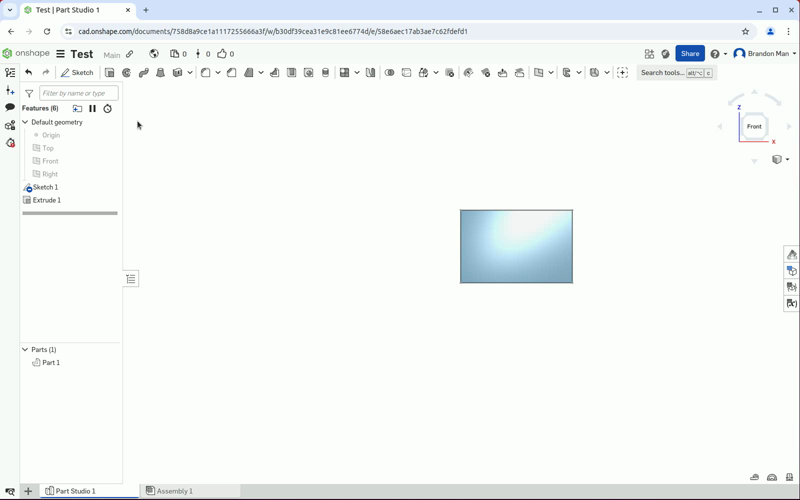
key(shift+h)
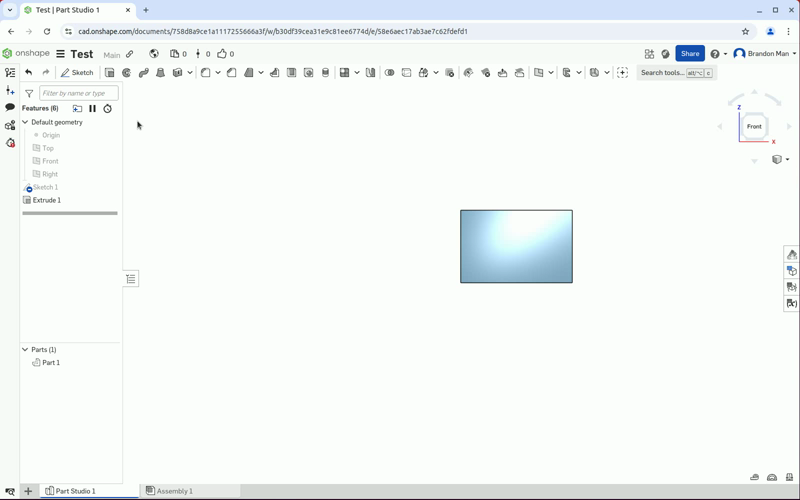
mouse_move(73, 189)
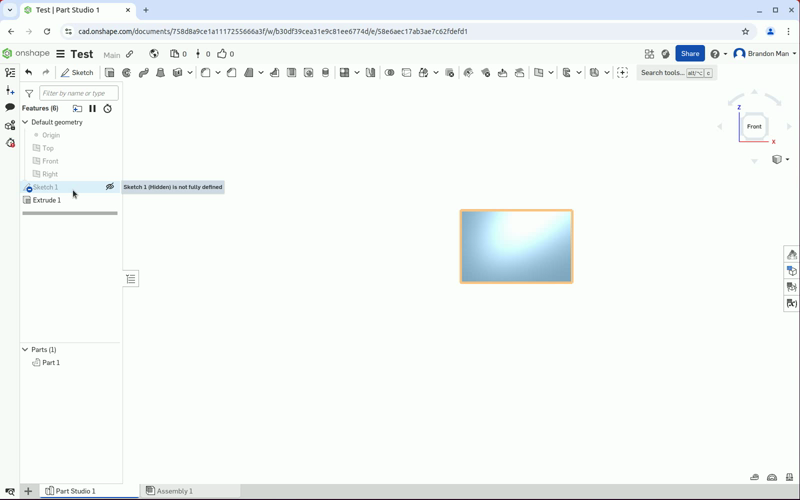
click(73, 189)
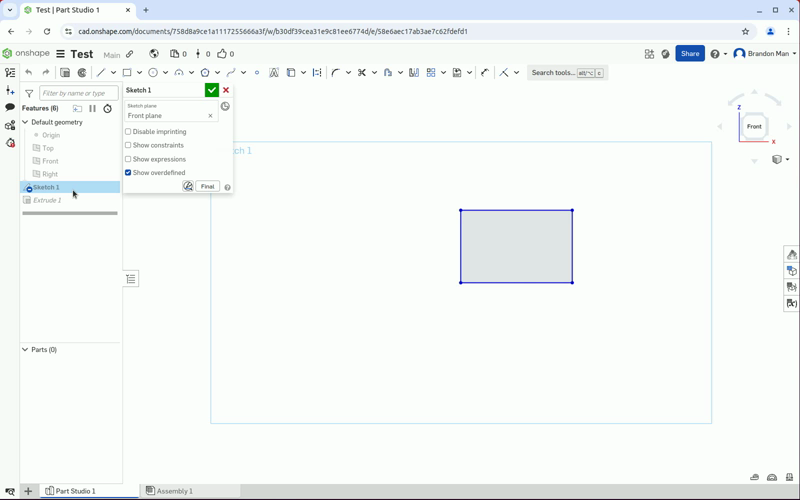
mouse_move(229, 92)
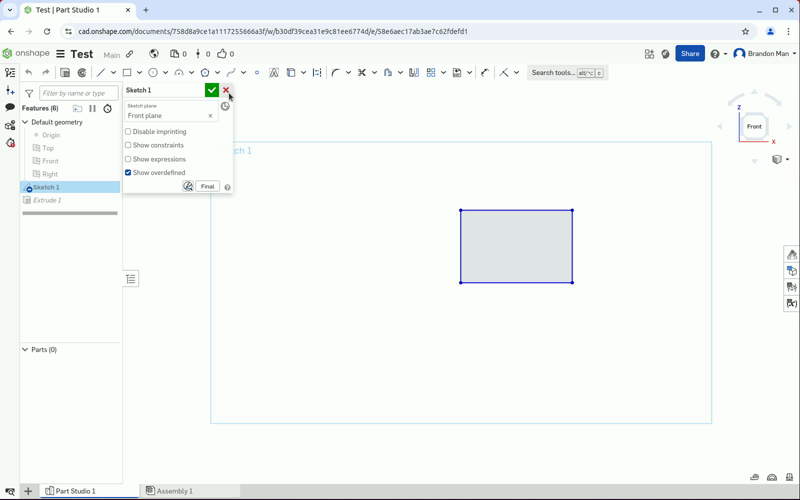
click(229, 92)
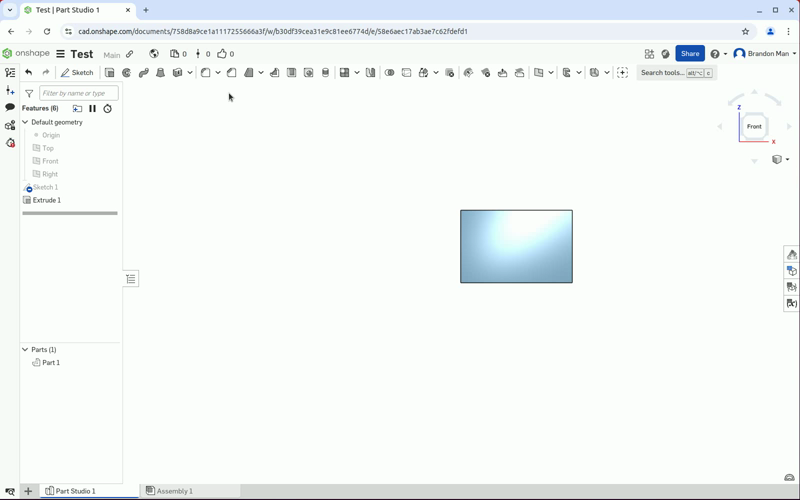
mouse_move(73, 352)
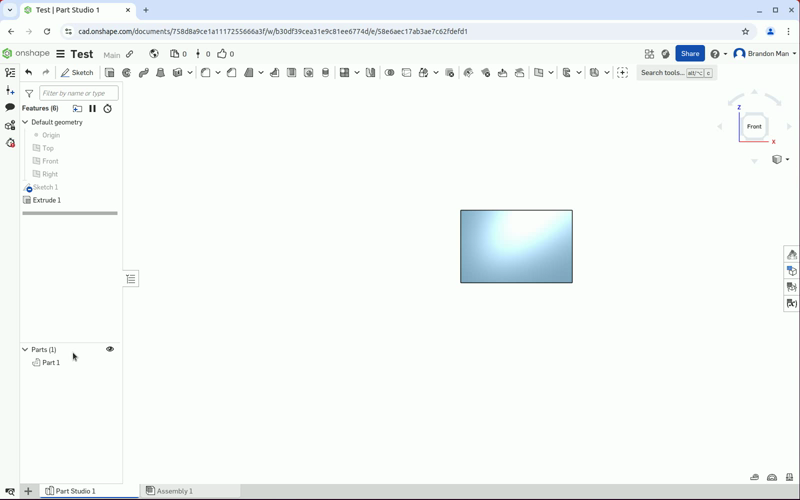
key(y)
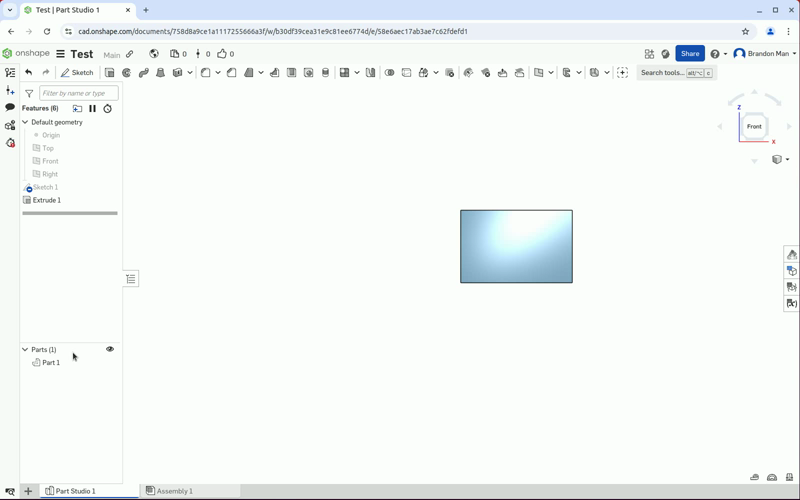
key(shift+p)
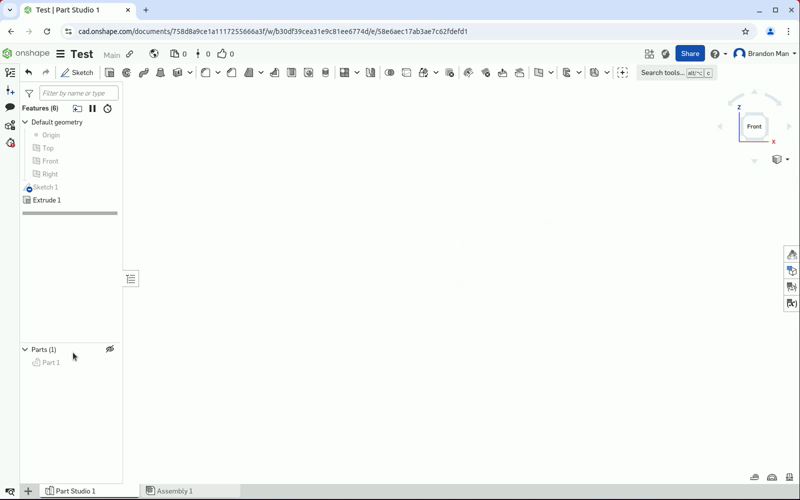
key(space)
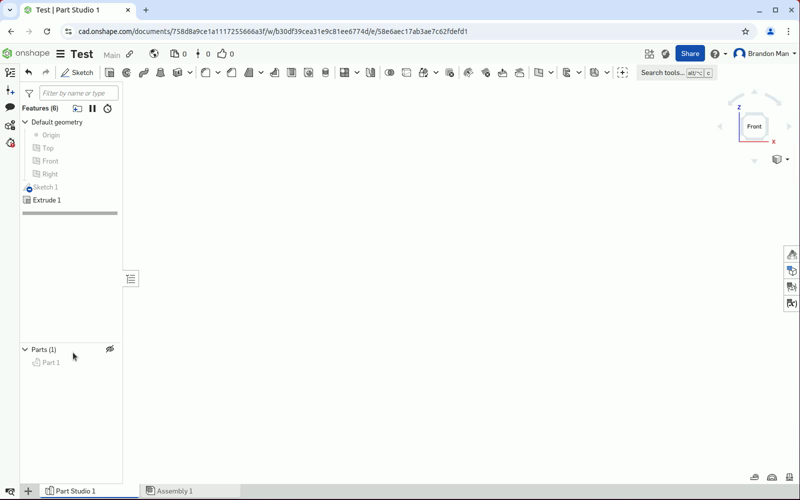
key_down(shift)
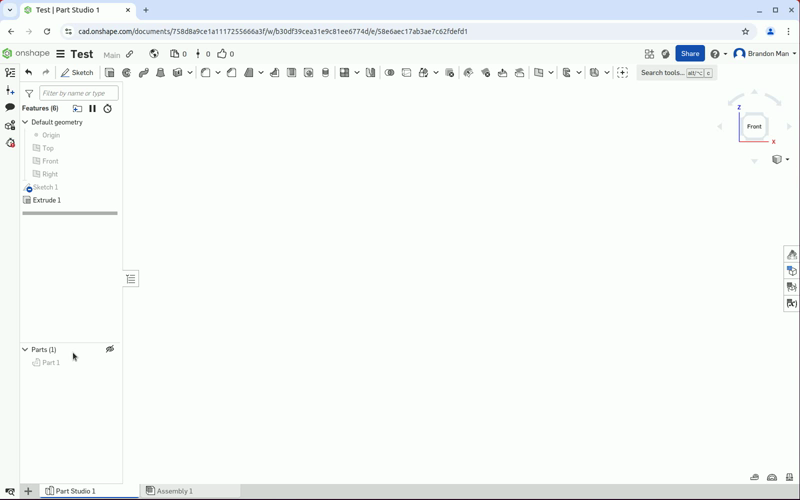
key(down)
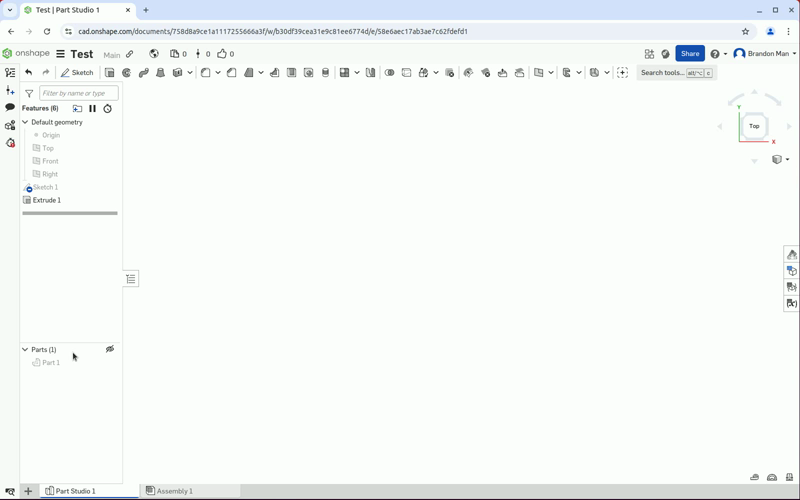
key_up(shift)
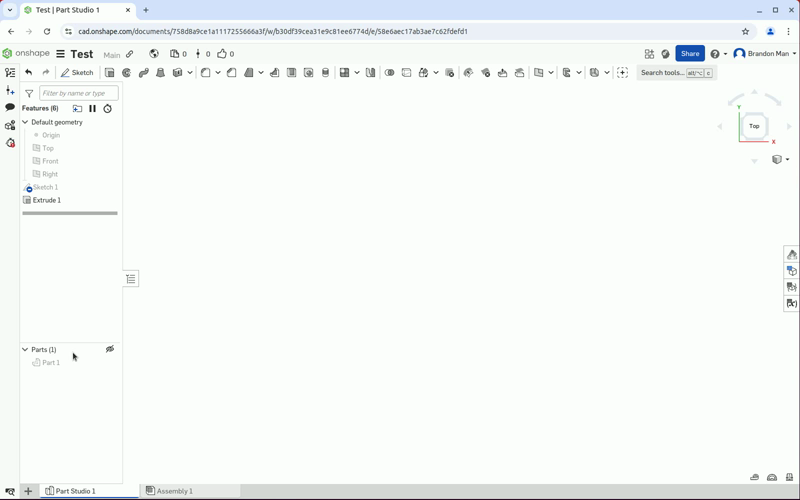
mouse_move(73, 352)
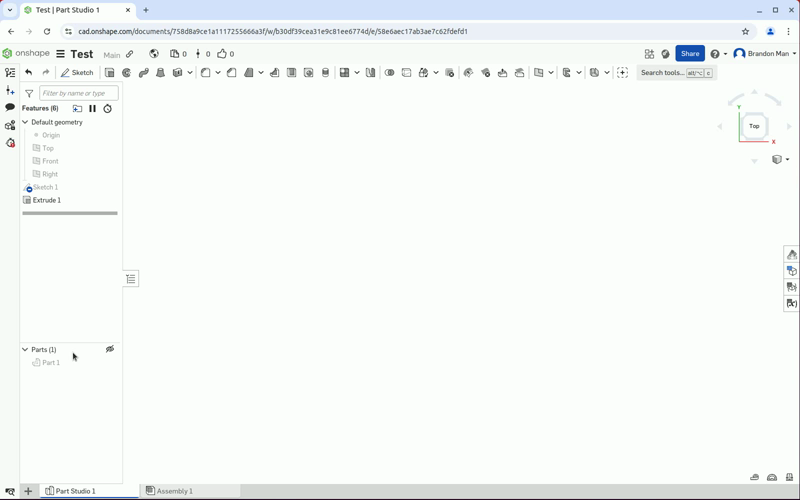
key(shift+y)
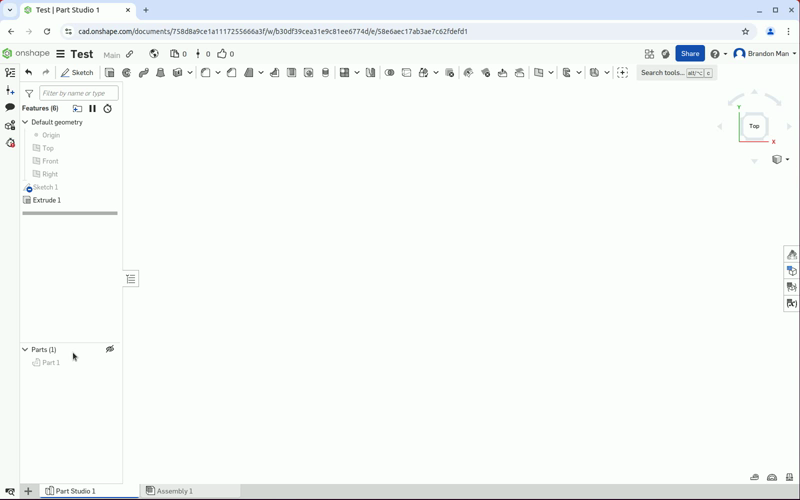
key(shift+s)
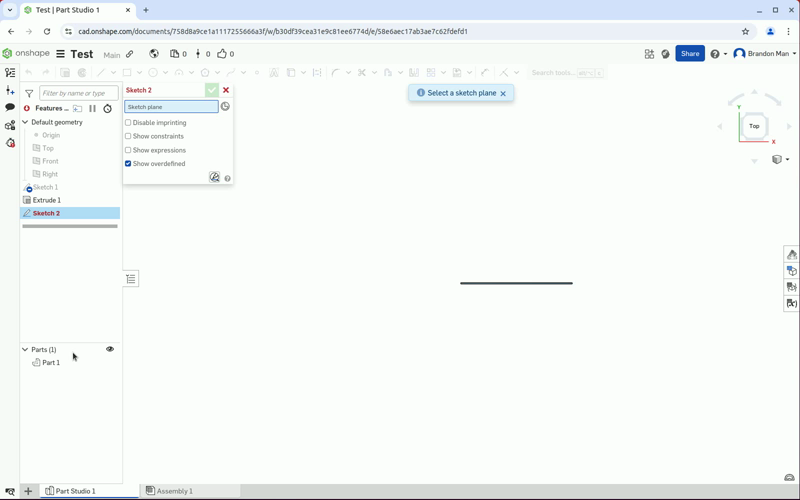
mouse_move(73, 150)
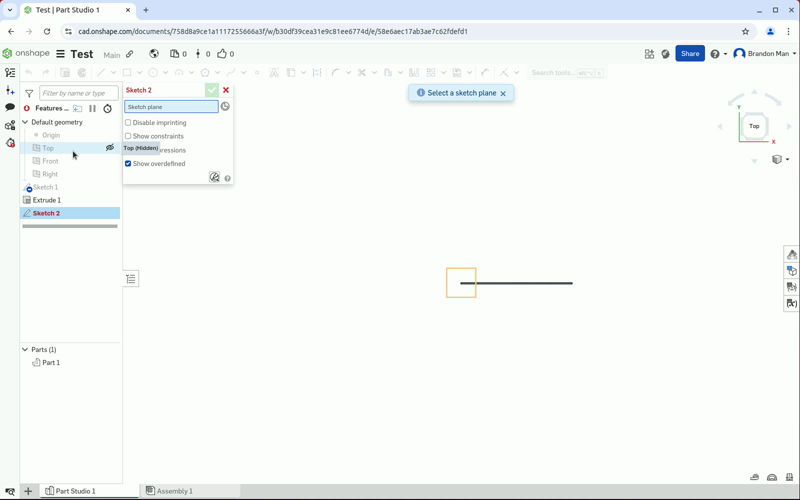
click(73, 150)
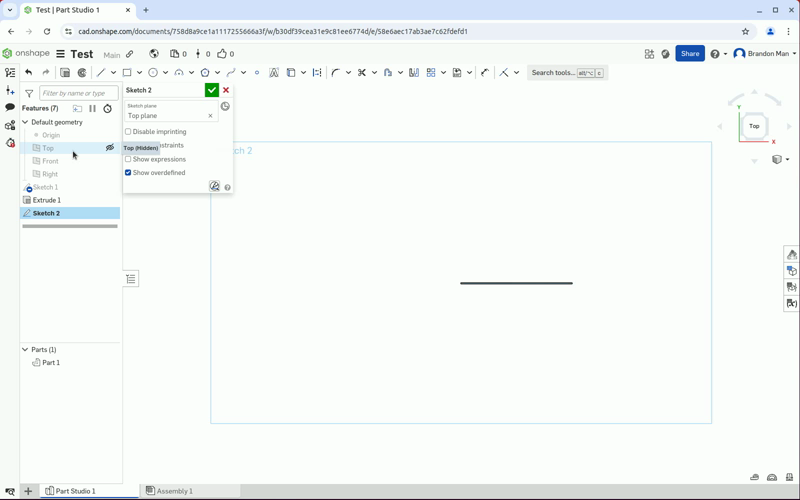
mouse_move(73, 352)
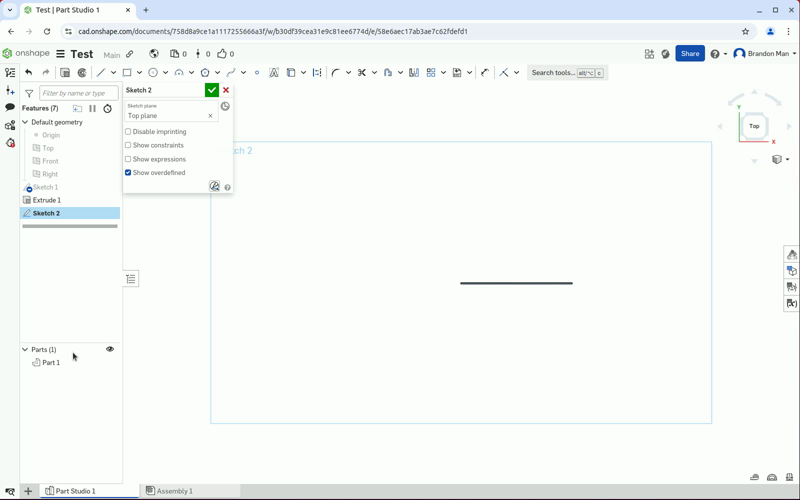
key(y)
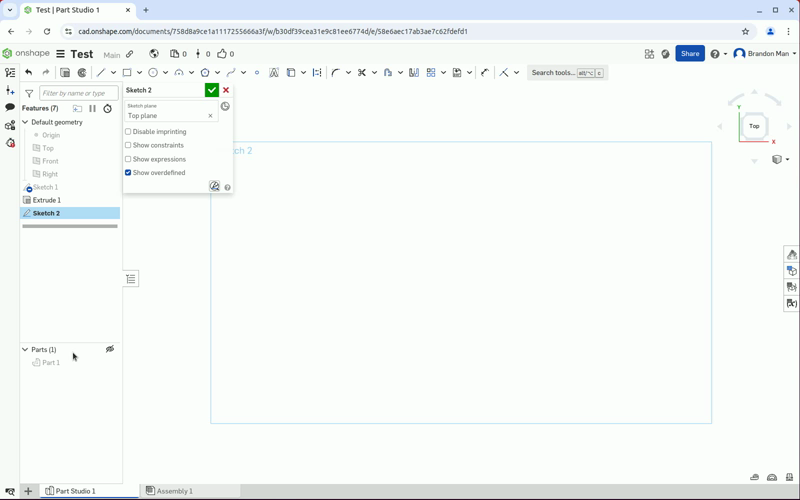
key(l)
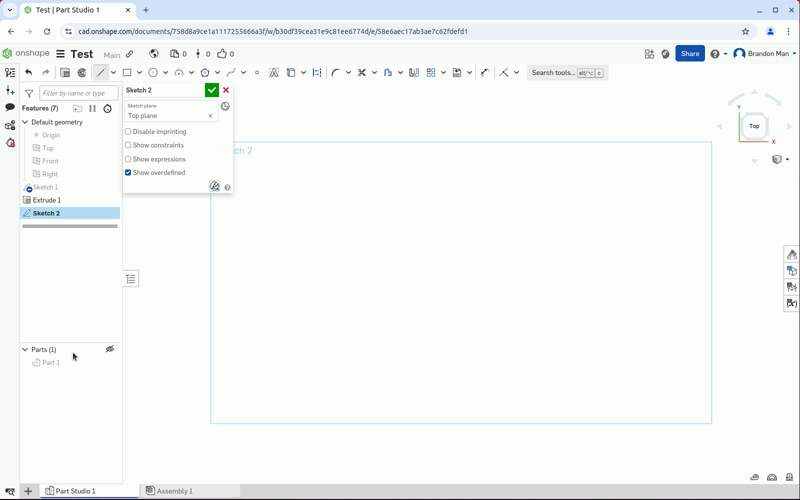
key_down(shift)
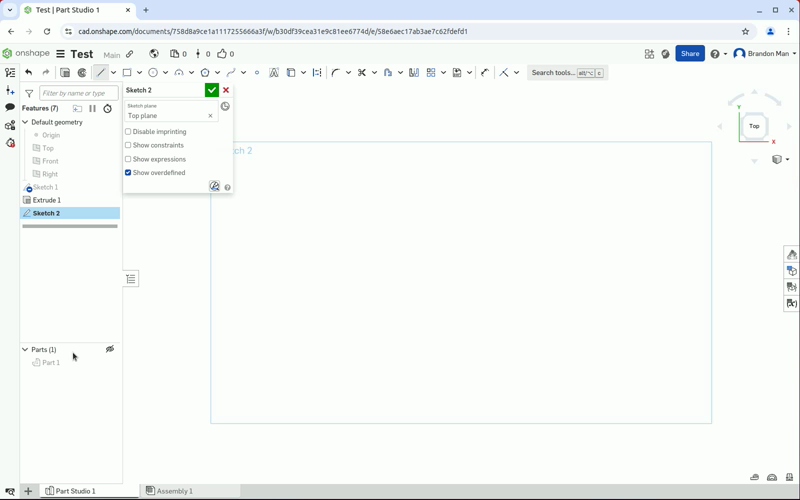
mouse_move(570, 359)
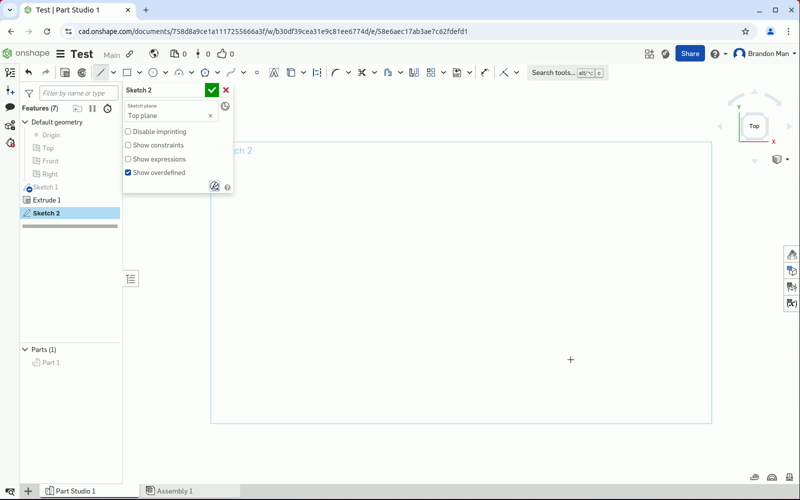
click(570, 359)
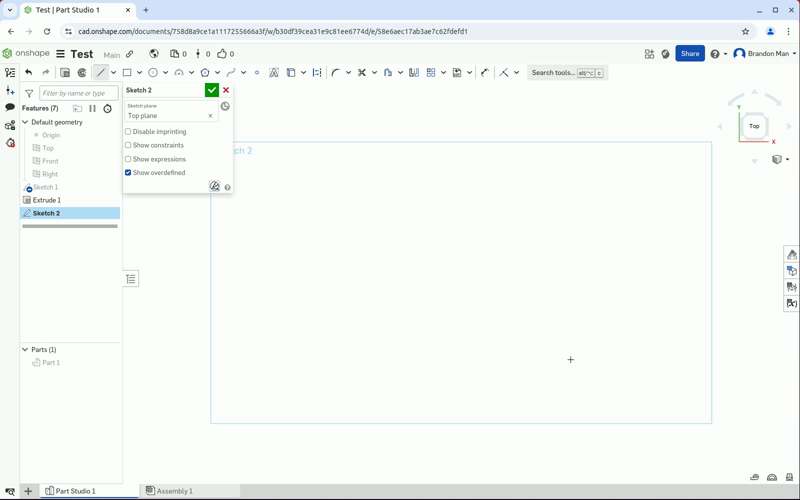
key_up(shift)
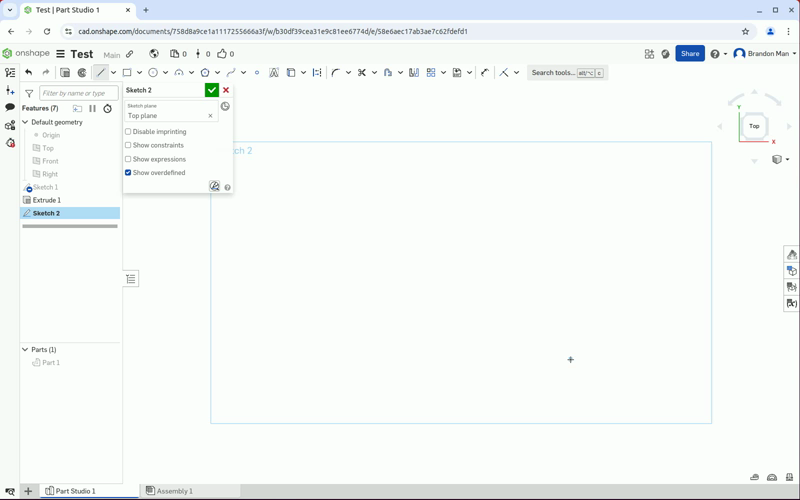
key_down(shift)
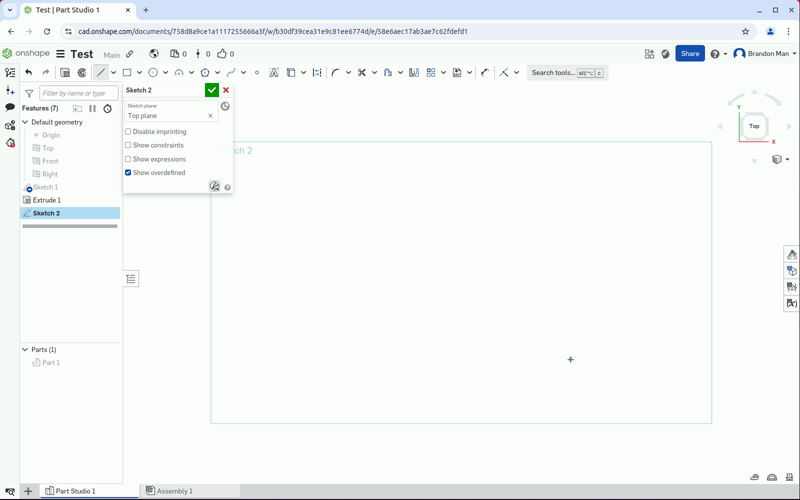
mouse_move(589, 359)
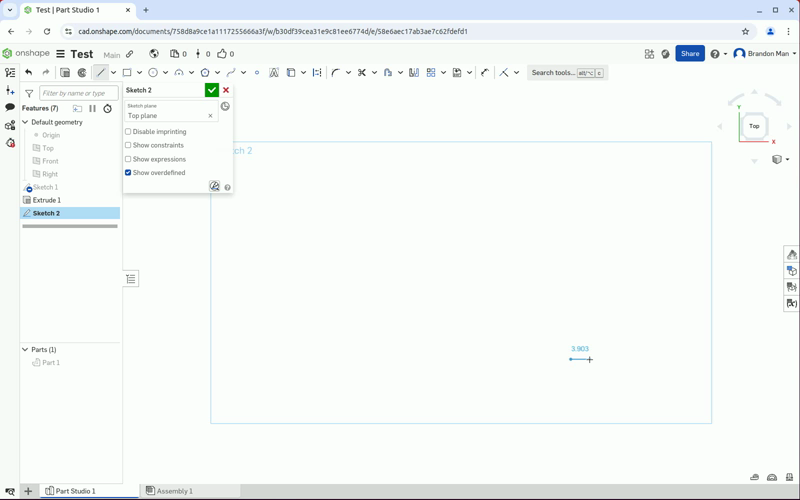
mouse_move(573, 359)
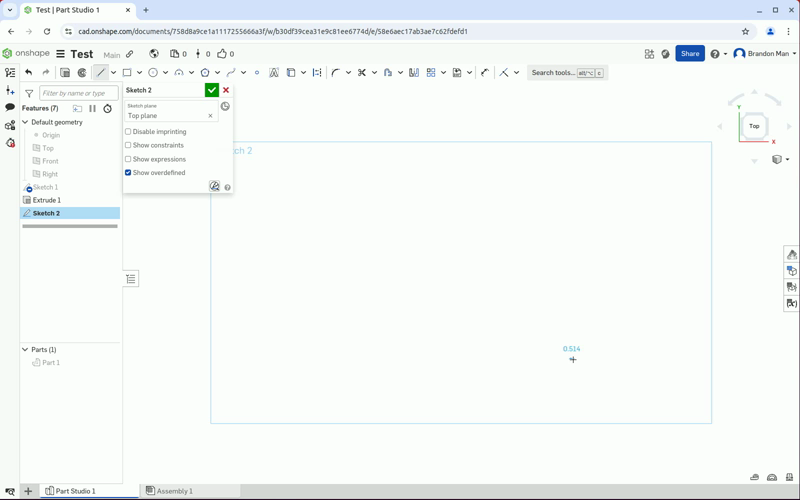
scroll(6)
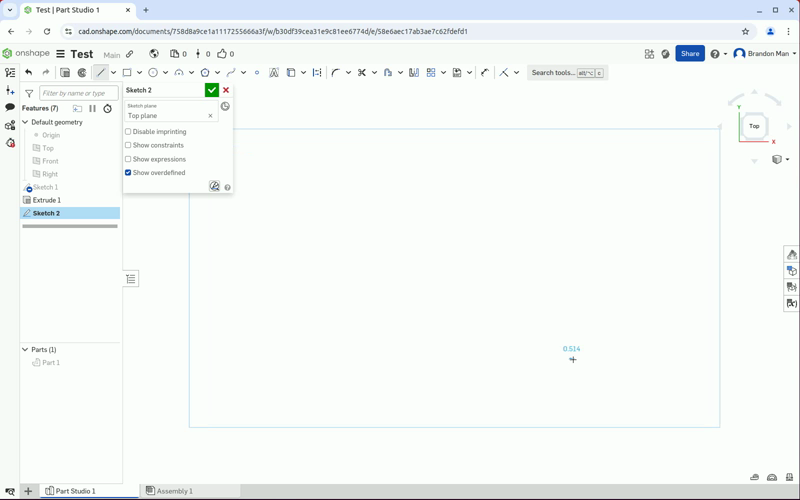
scroll(6)
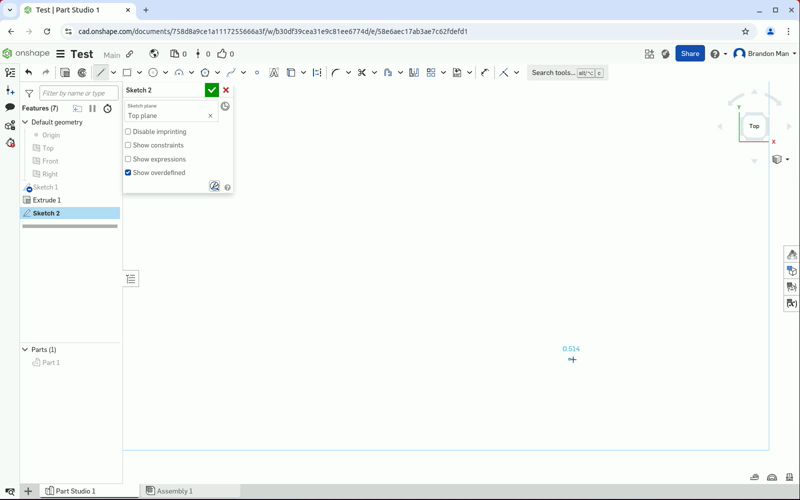
scroll(6)
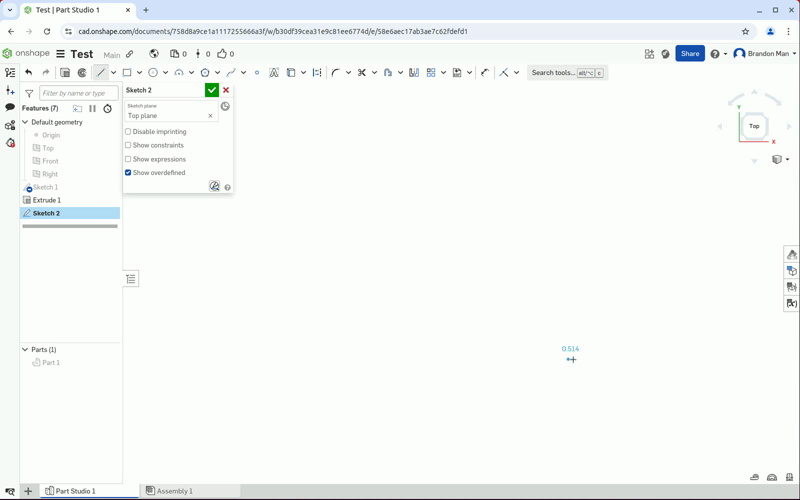
scroll(6)
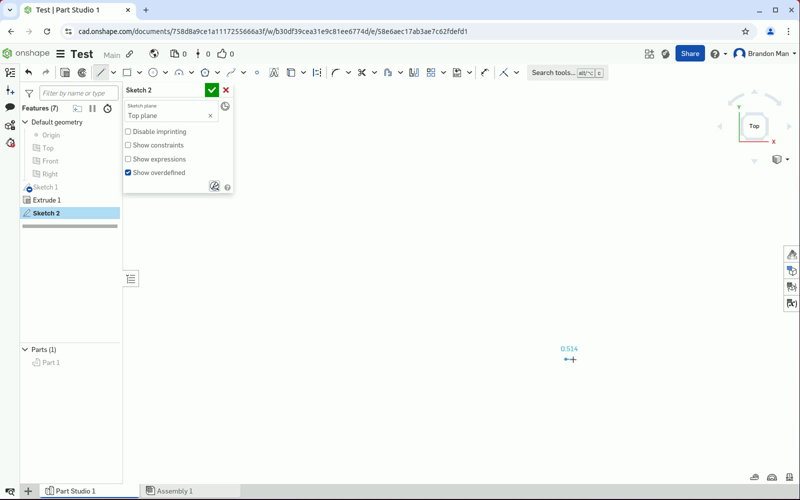
scroll(6)
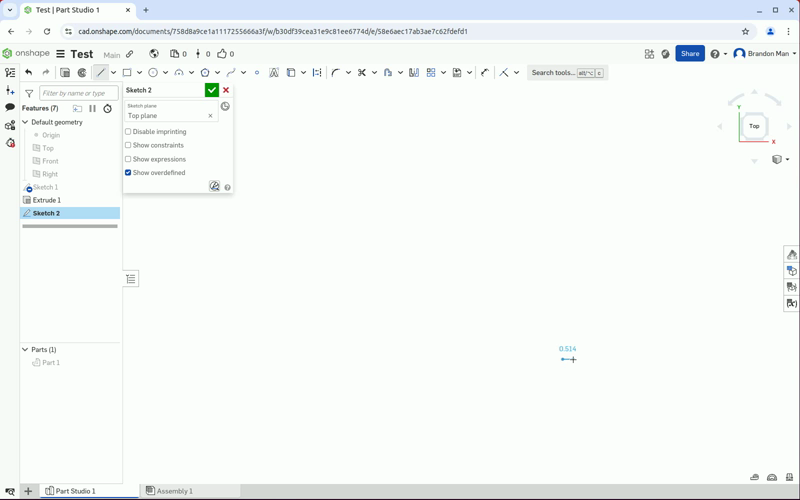
scroll(6)
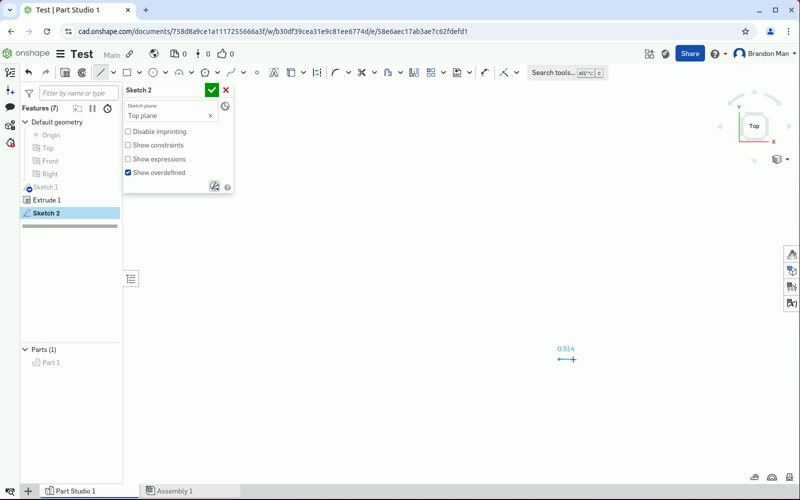
scroll(6)
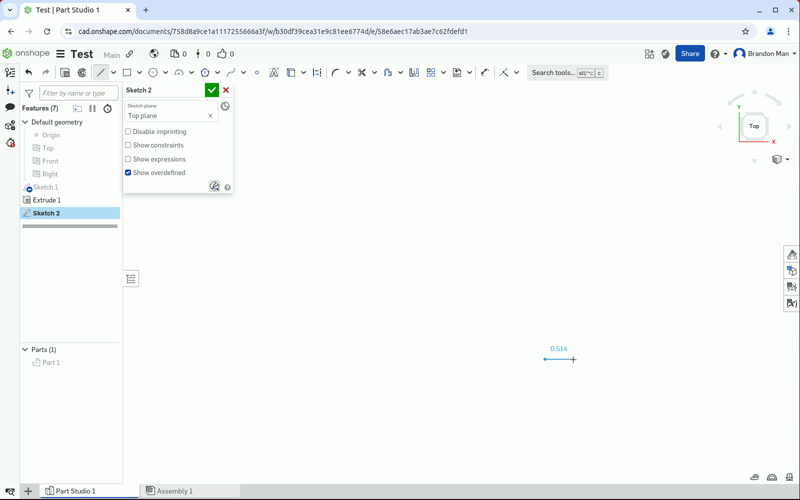
click(573, 359)
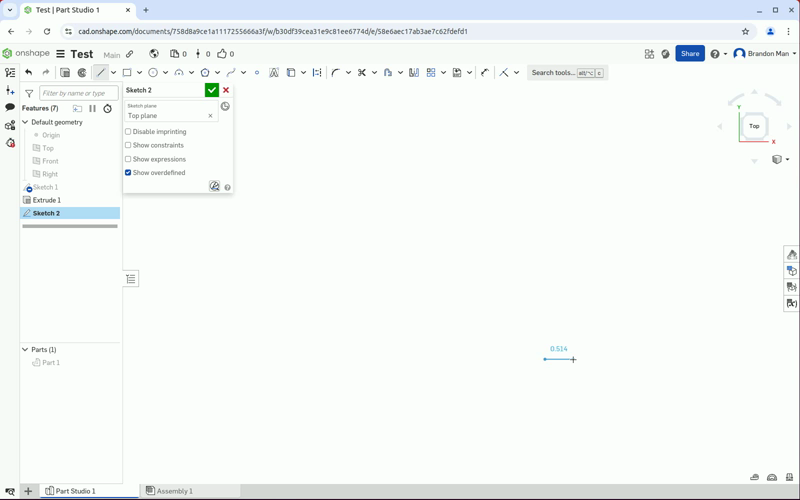
scroll(-6)
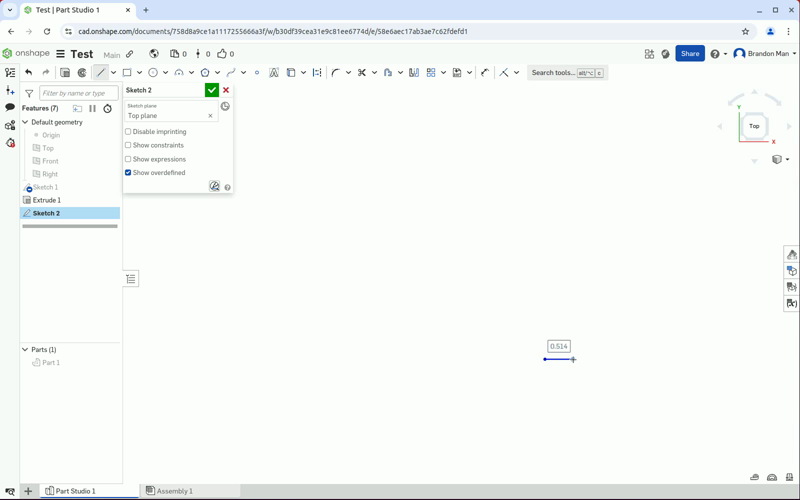
scroll(-6)
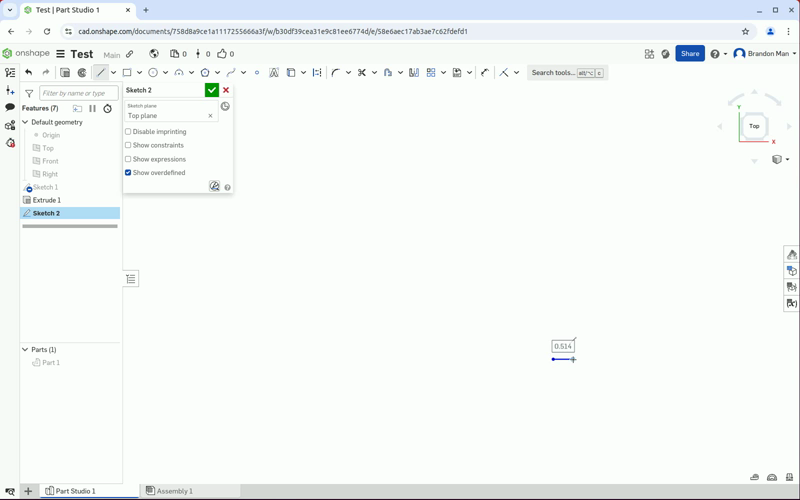
scroll(-6)
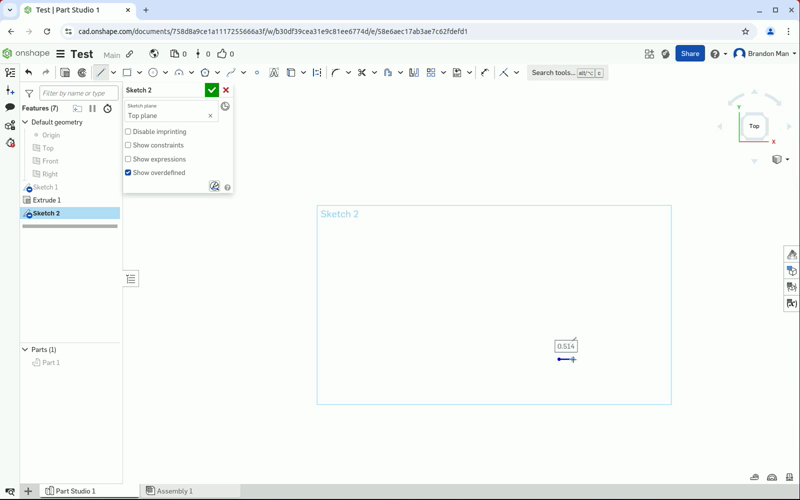
scroll(-6)
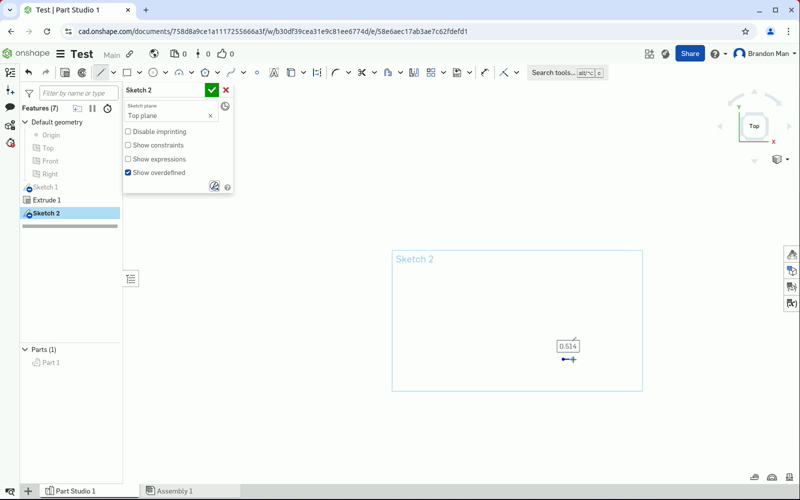
scroll(-6)
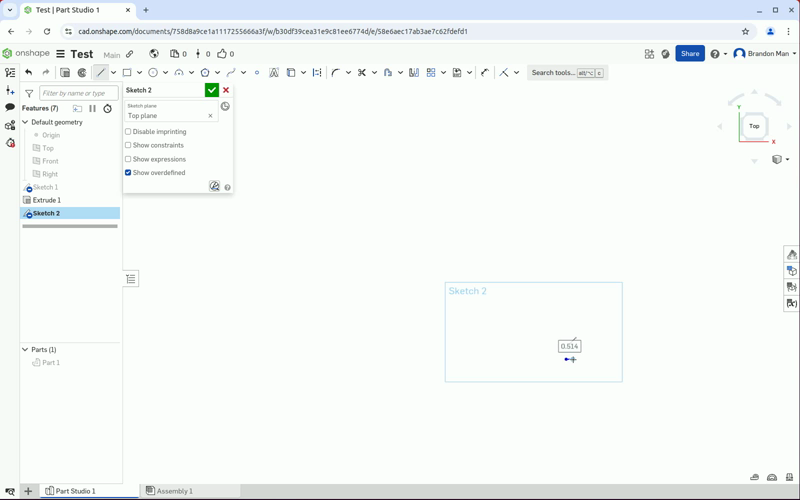
scroll(-6)
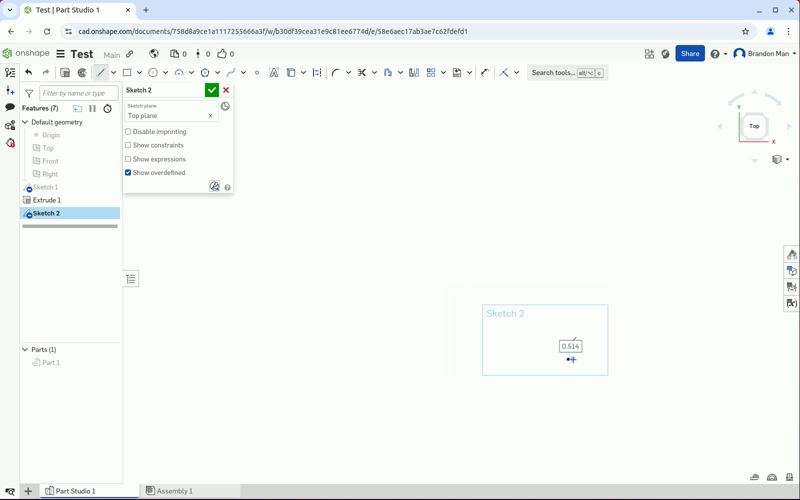
scroll(-6)
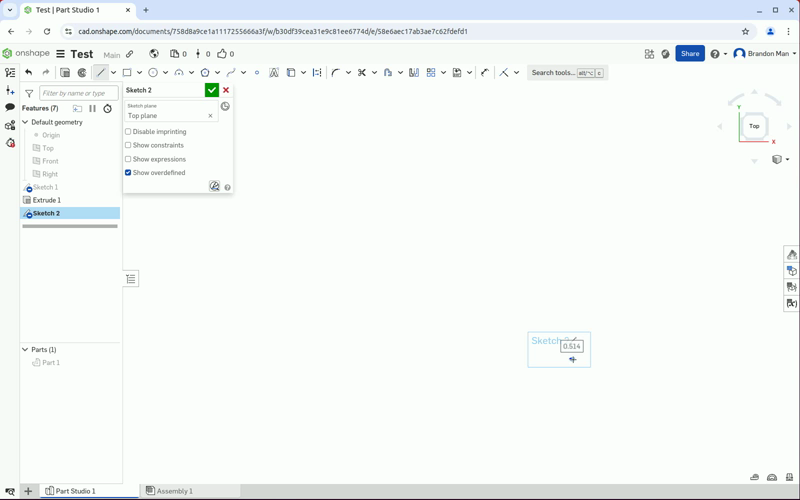
key_up(shift)
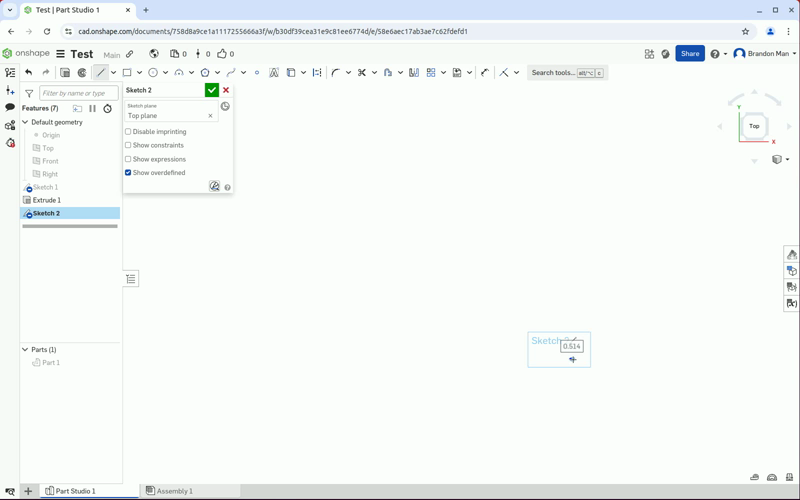
key_down(shift)
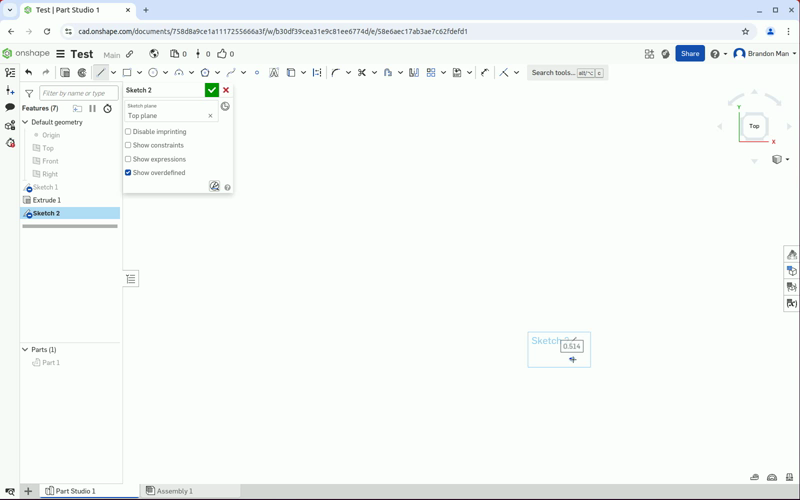
mouse_move(573, 282)
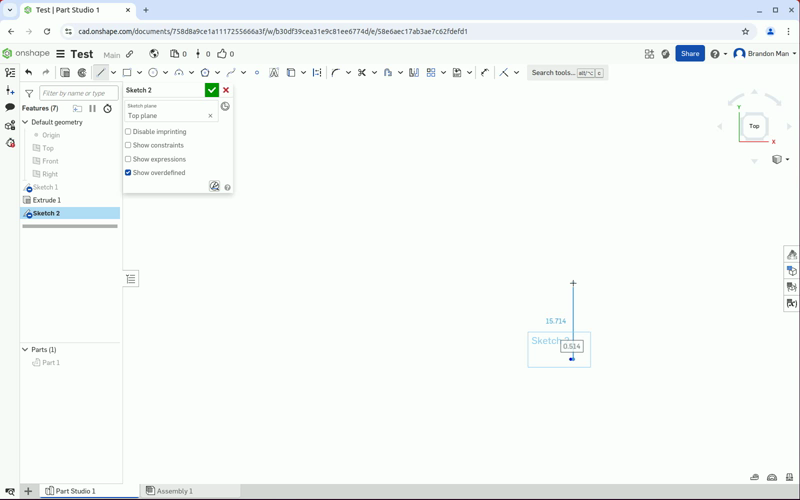
click(573, 282)
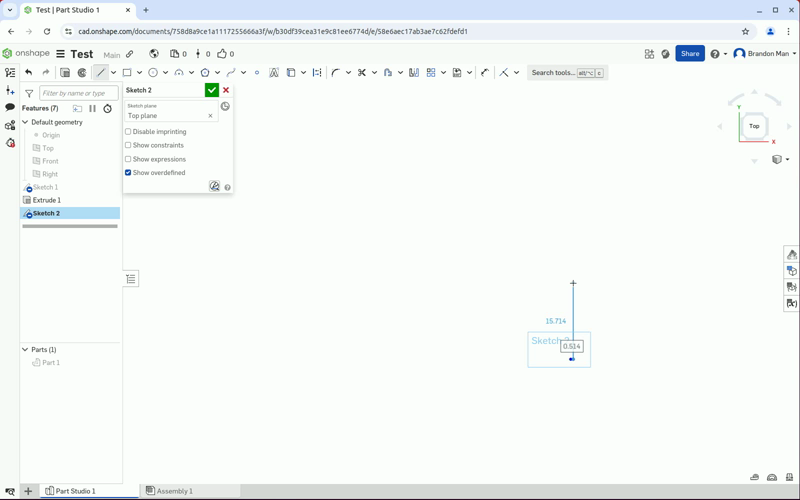
key_up(shift)
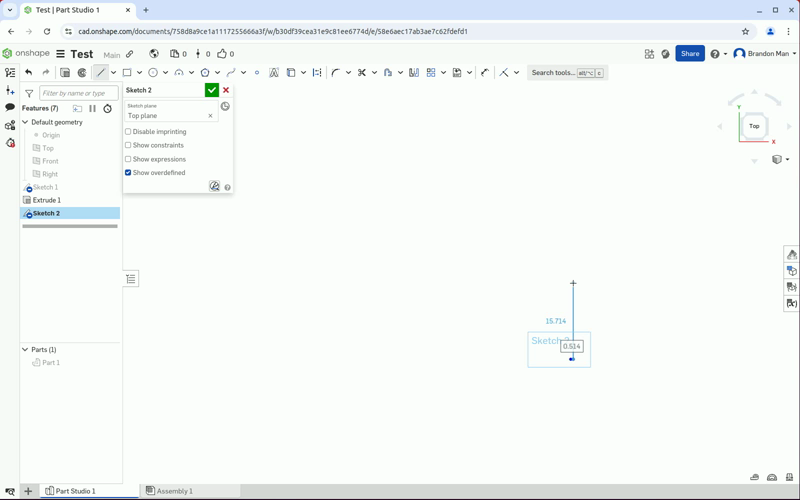
key_down(shift)
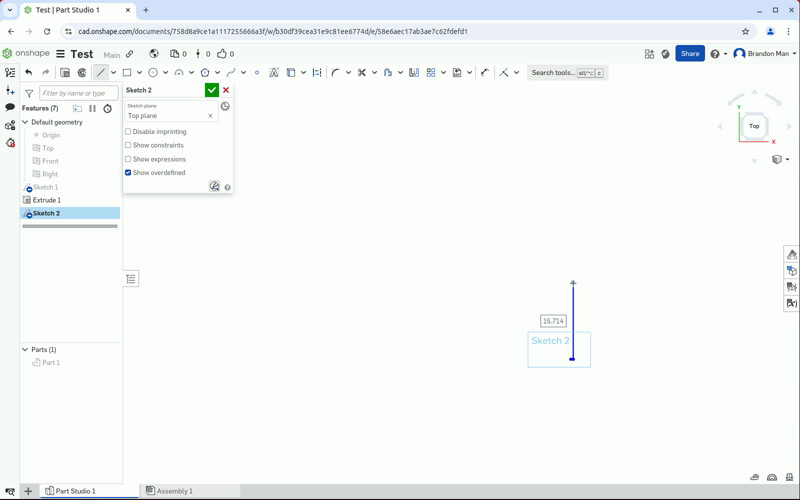
mouse_move(589, 282)
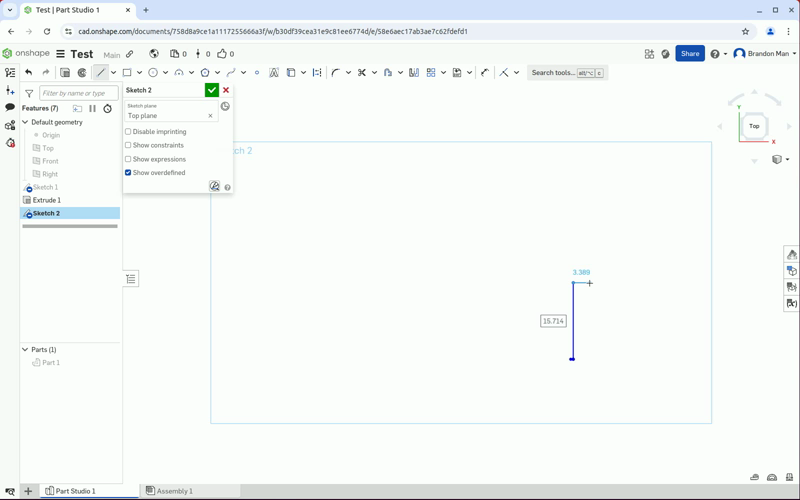
mouse_move(571, 282)
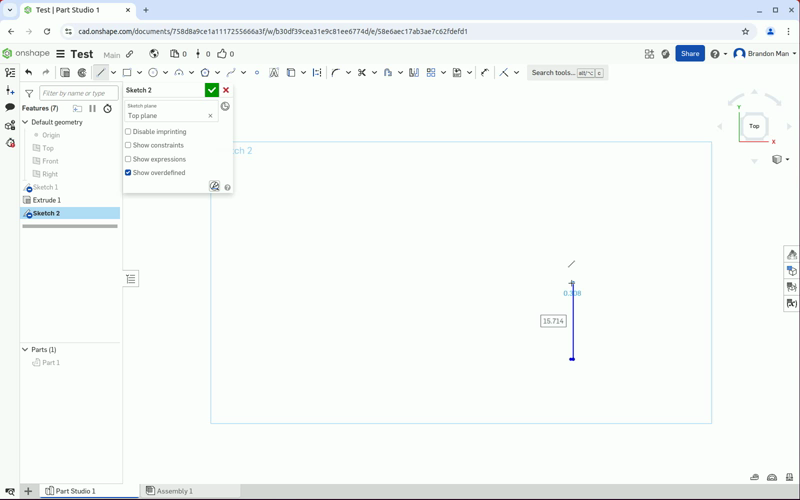
scroll(6)
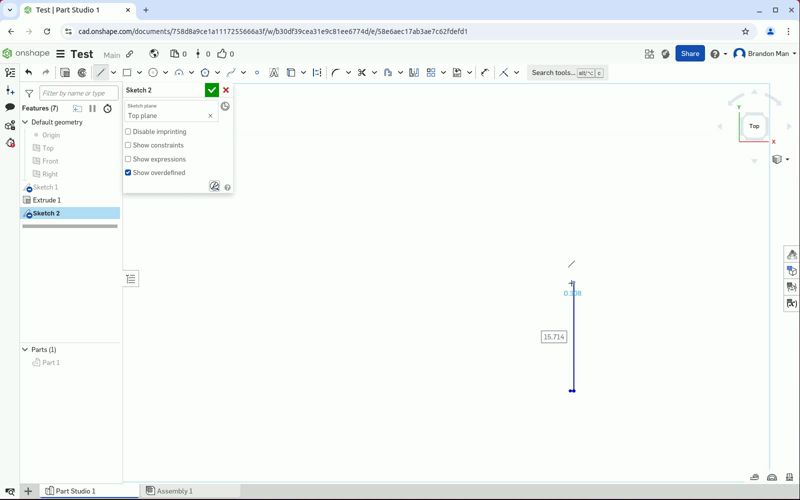
scroll(6)
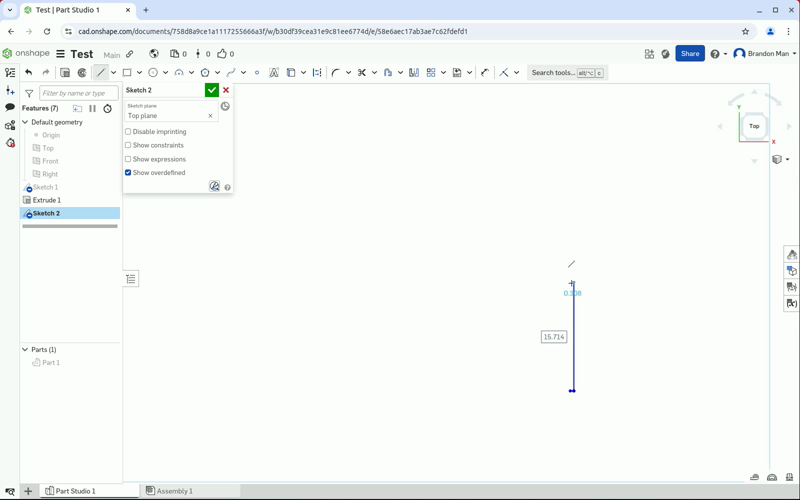
scroll(6)
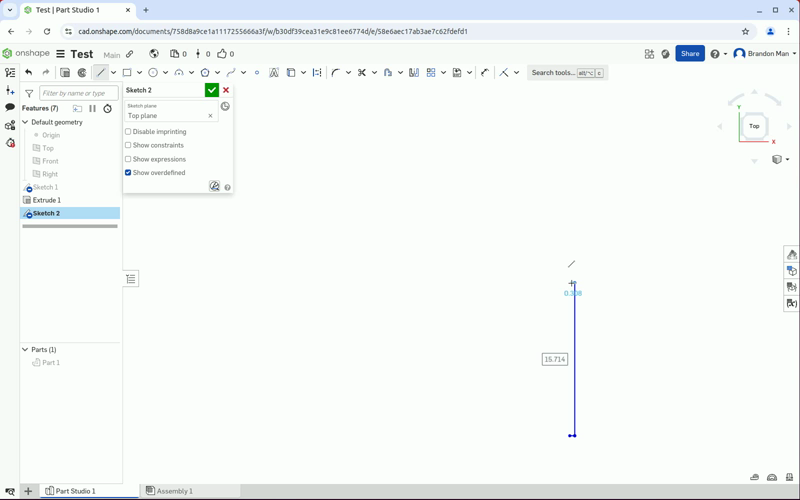
scroll(6)
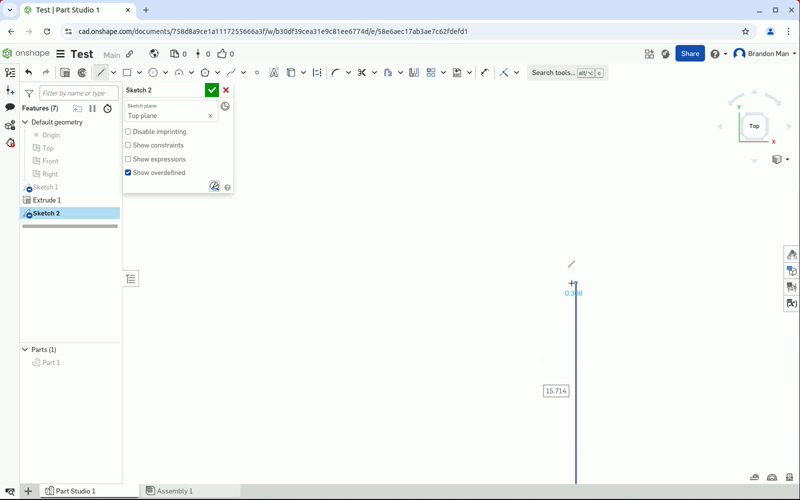
scroll(6)
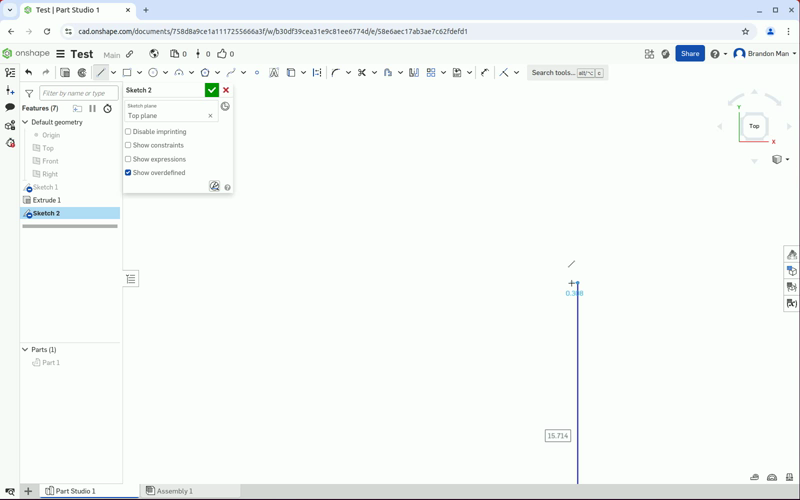
scroll(6)
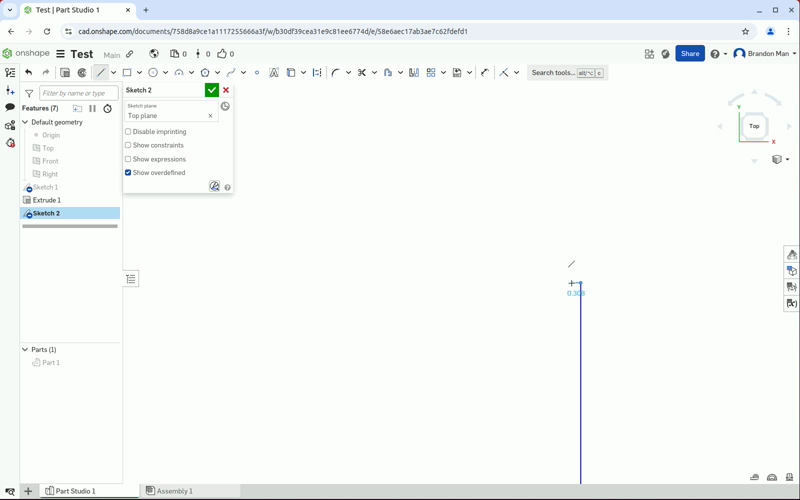
scroll(6)
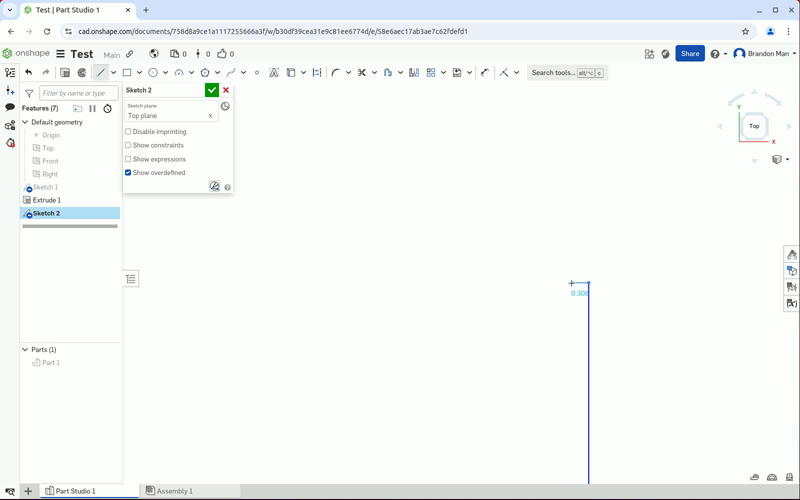
click(571, 282)
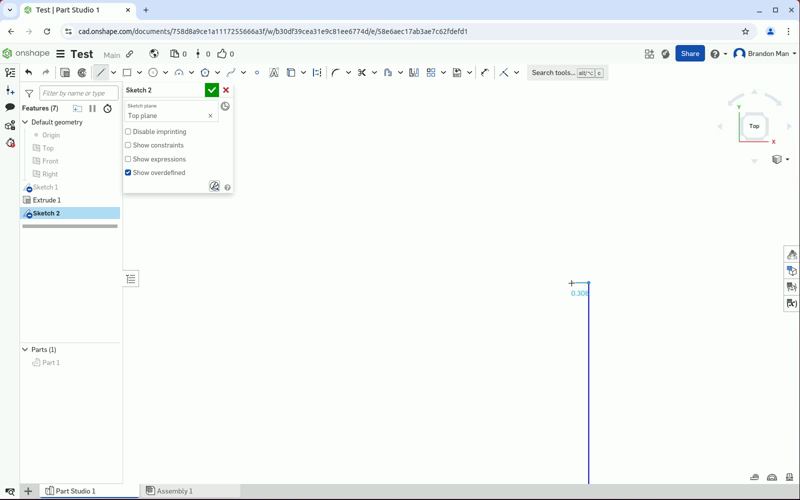
scroll(-6)
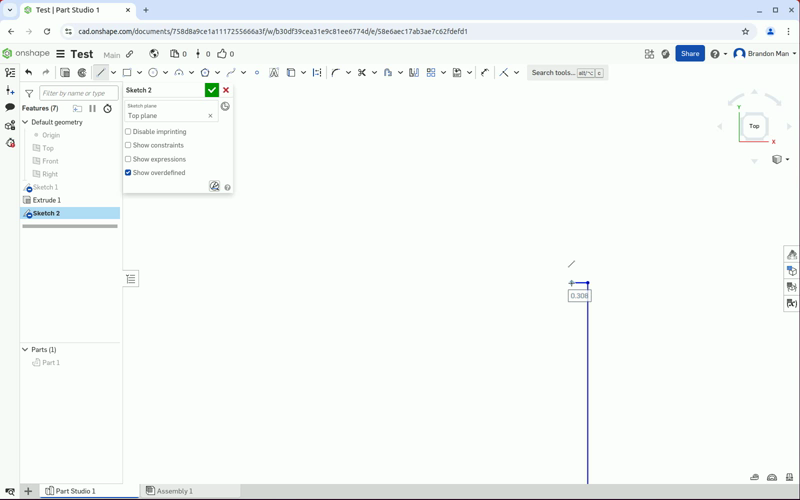
scroll(-6)
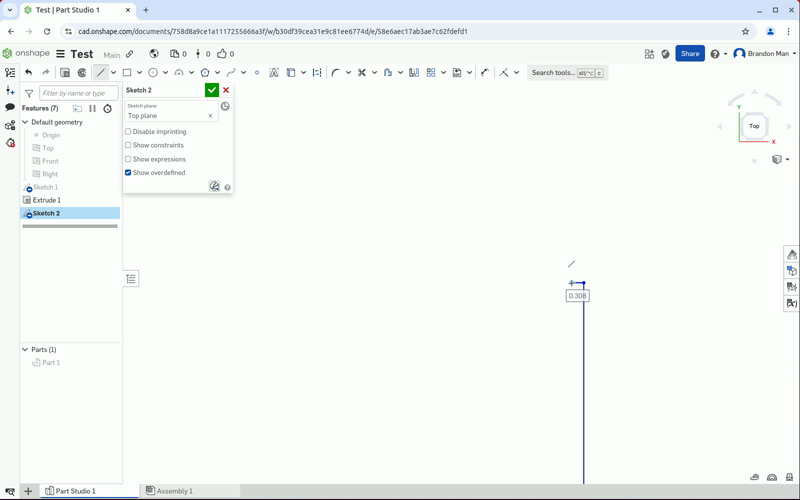
scroll(-6)
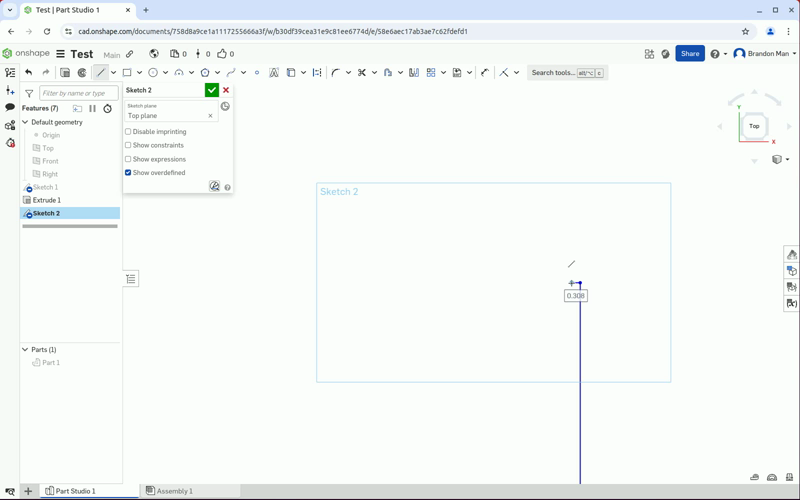
scroll(-6)
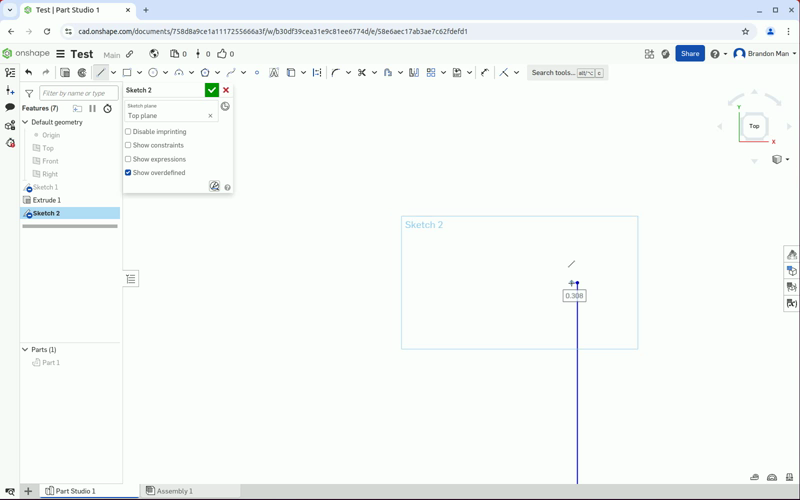
scroll(-6)
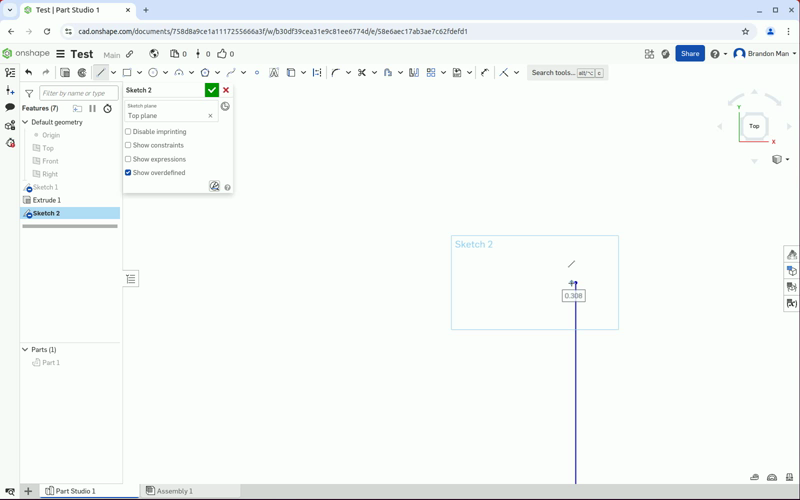
scroll(-6)
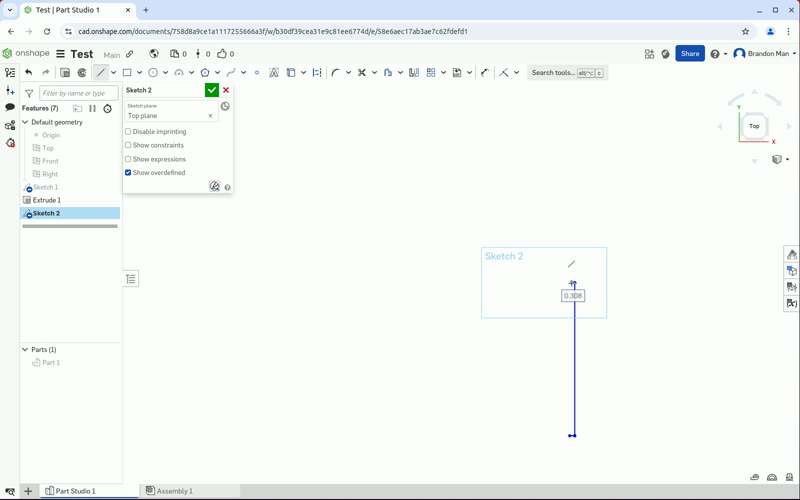
scroll(-6)
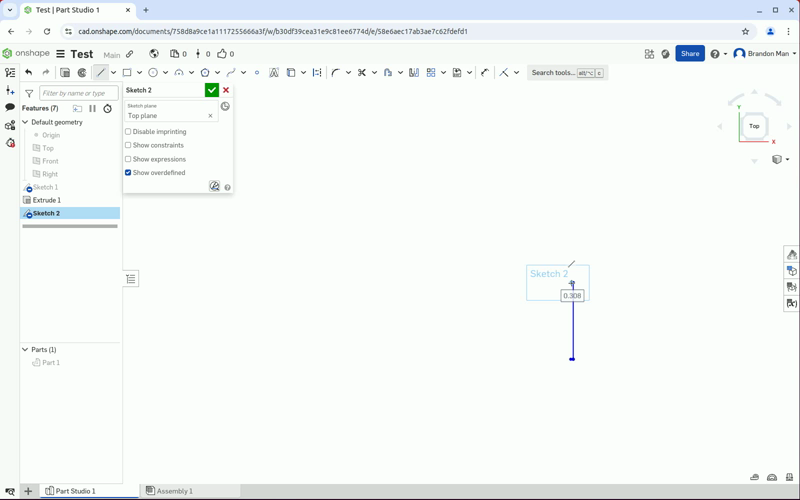
key_up(shift)
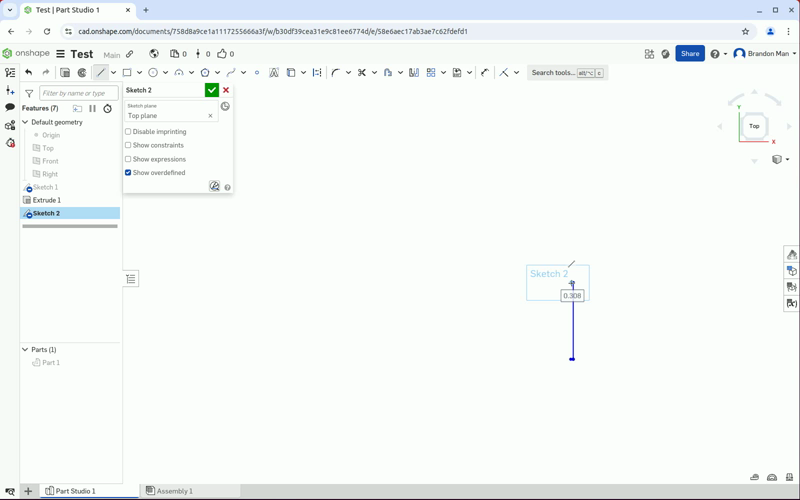
key_down(shift)
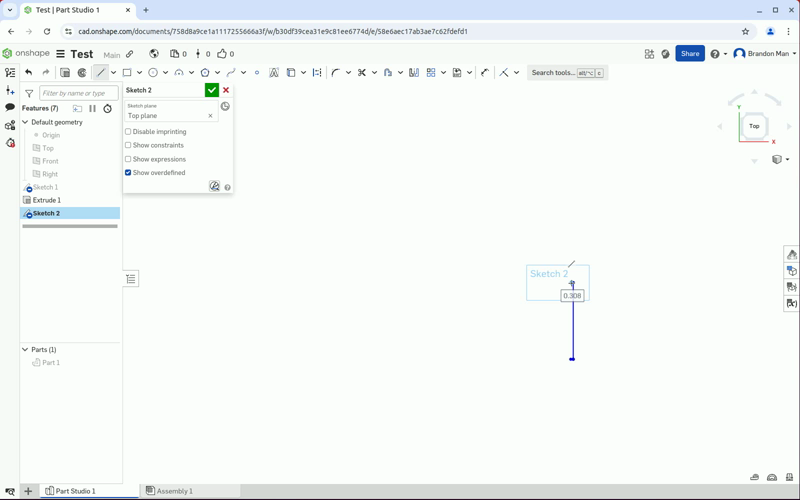
mouse_move(589, 282)
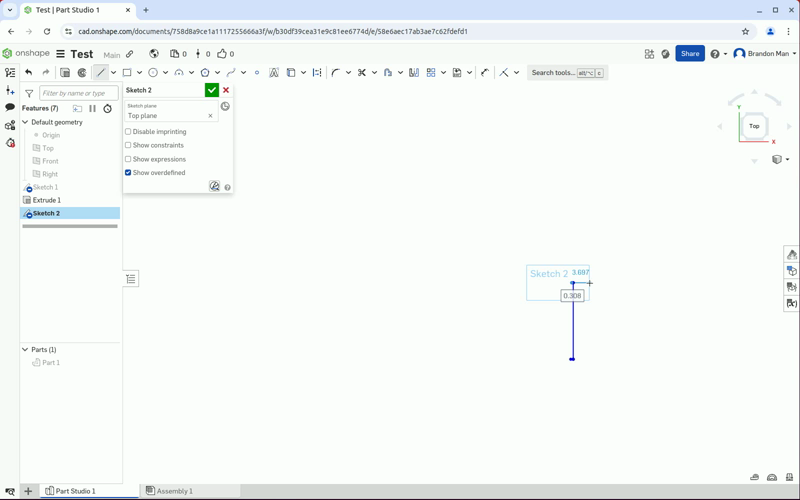
mouse_move(571, 284)
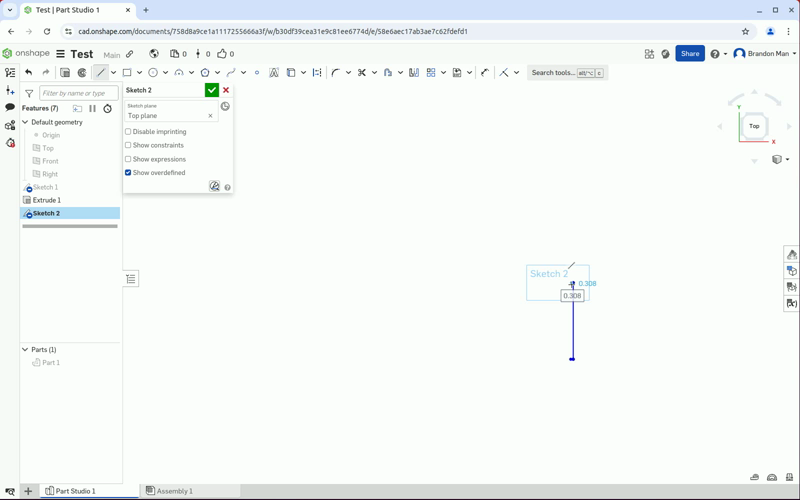
scroll(6)
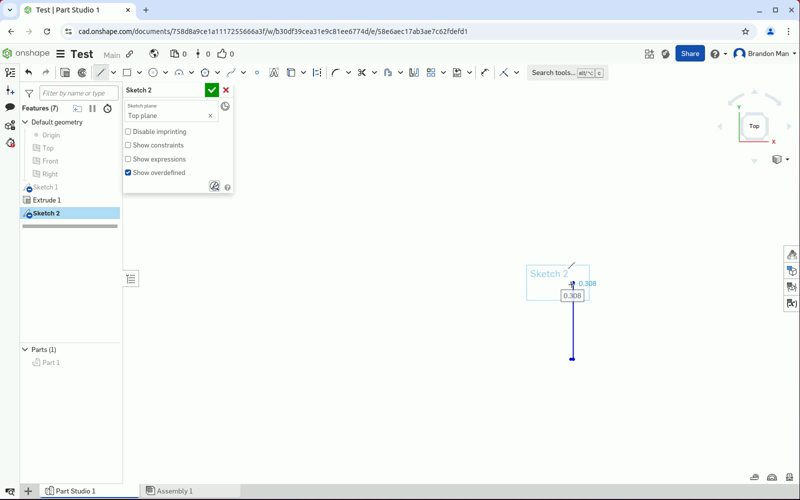
scroll(6)
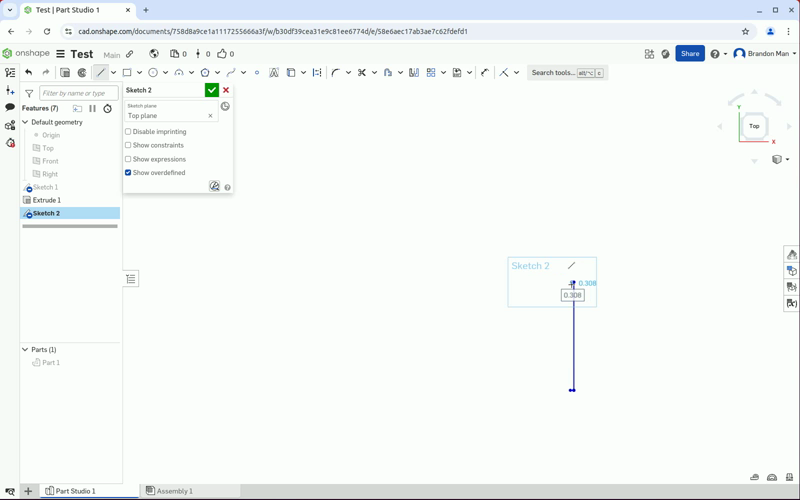
scroll(6)
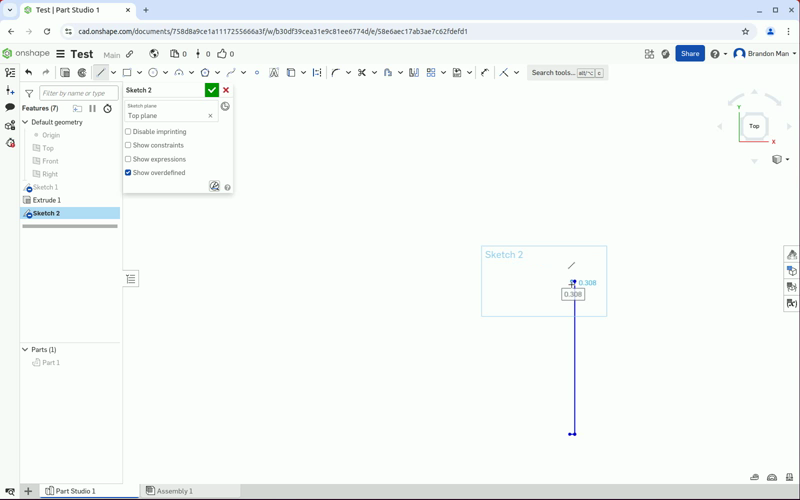
scroll(6)
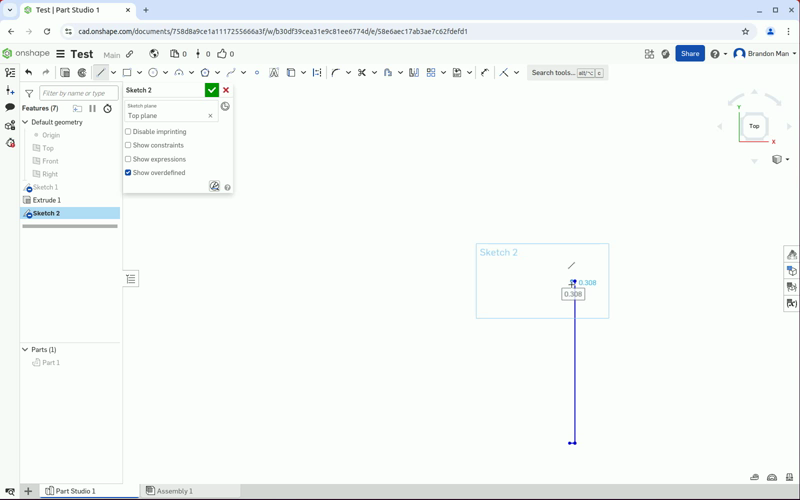
scroll(6)
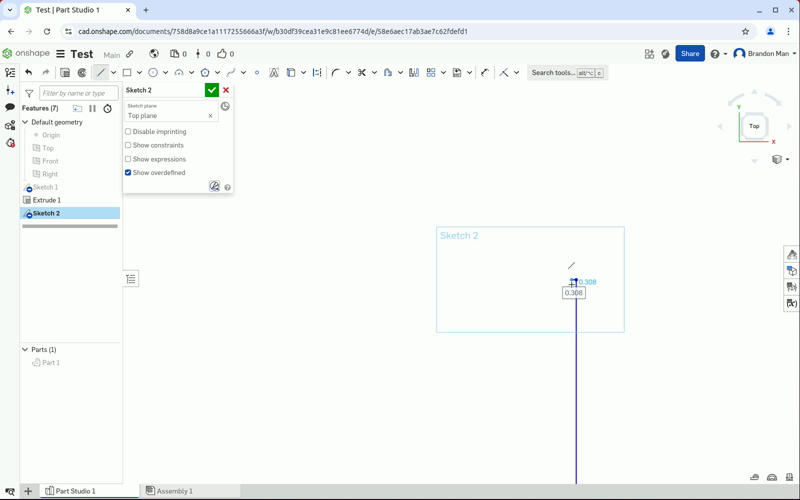
scroll(6)
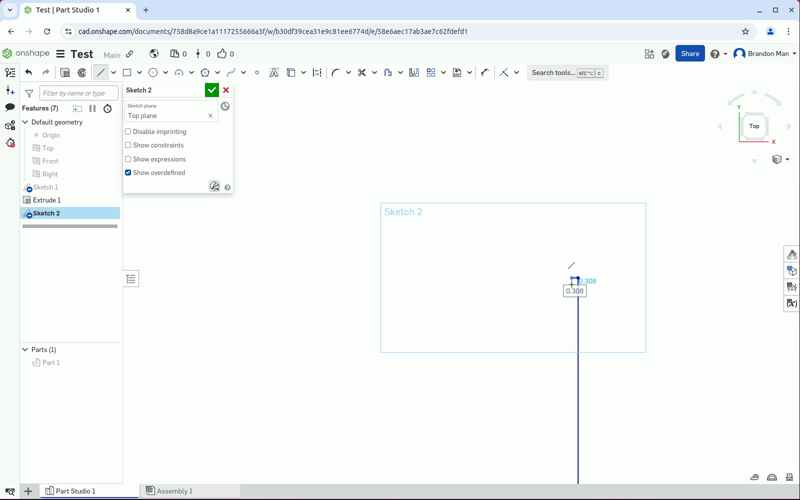
scroll(6)
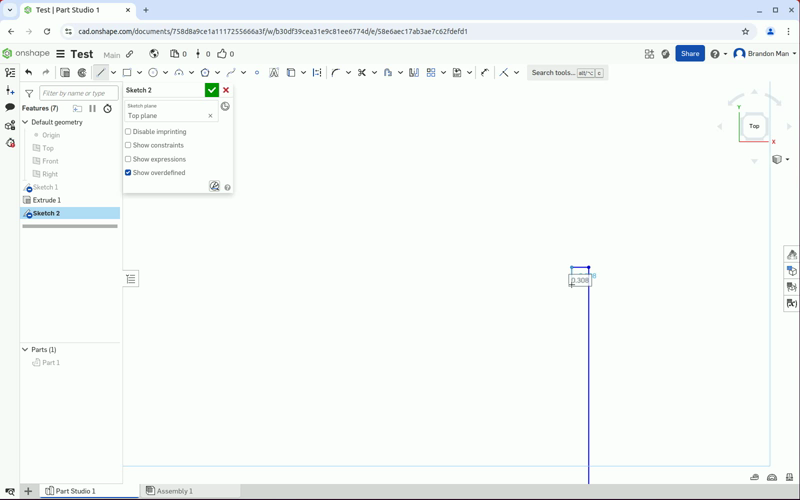
click(571, 284)
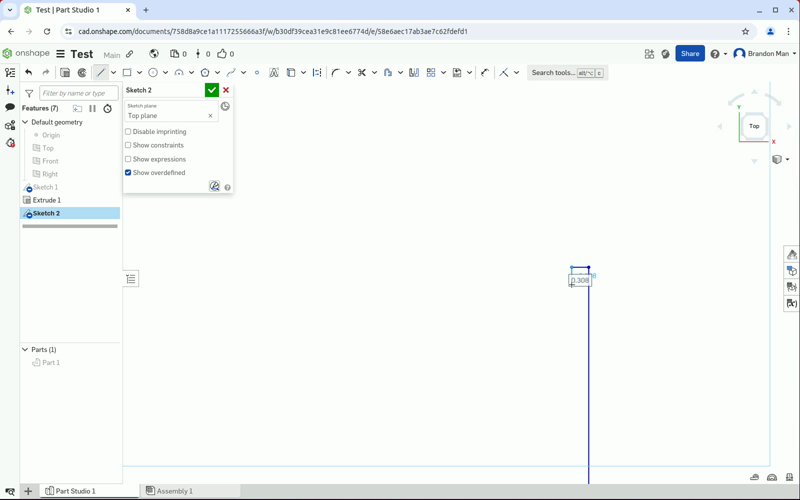
scroll(-6)
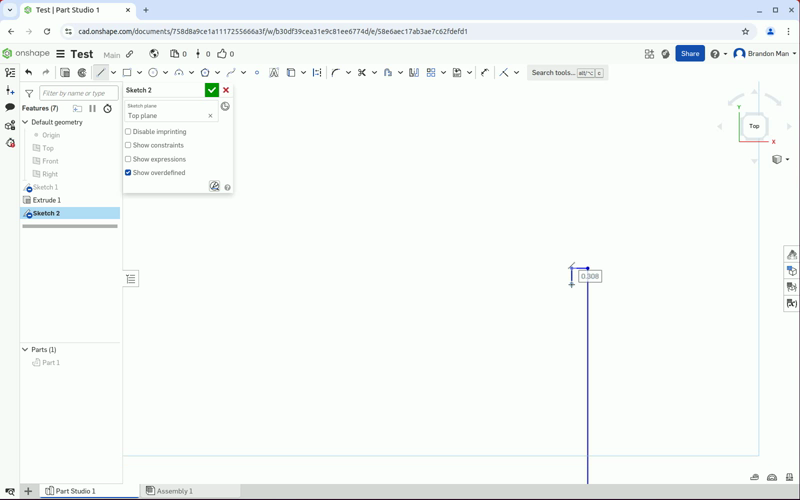
scroll(-6)
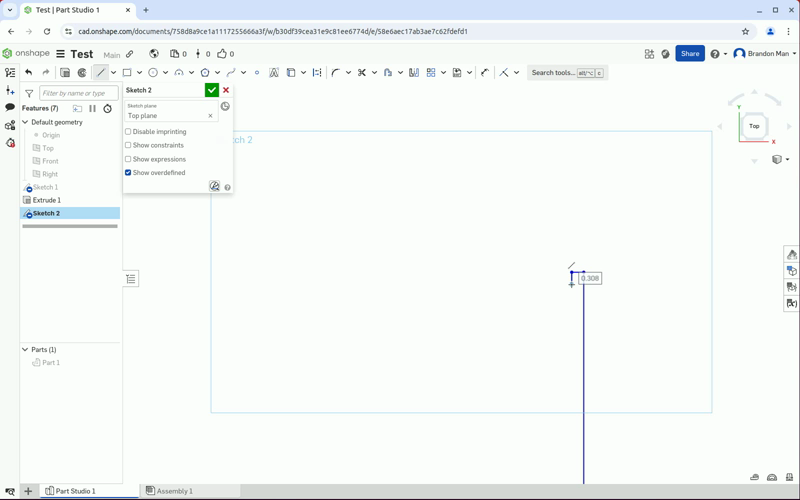
scroll(-6)
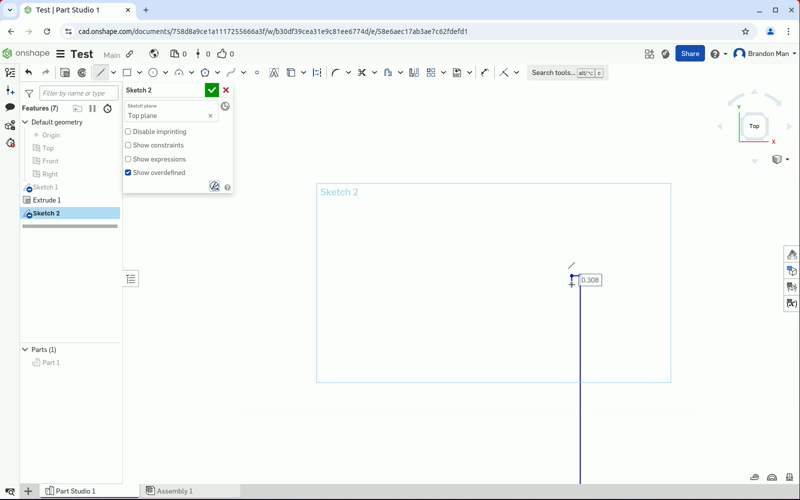
scroll(-6)
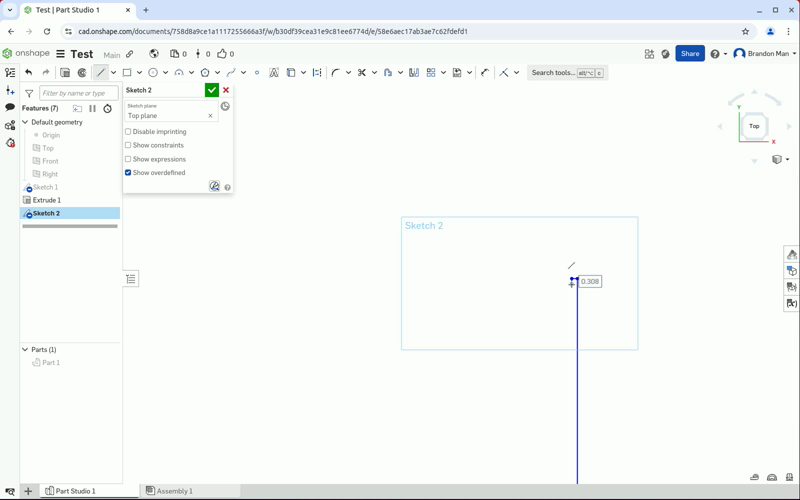
scroll(-6)
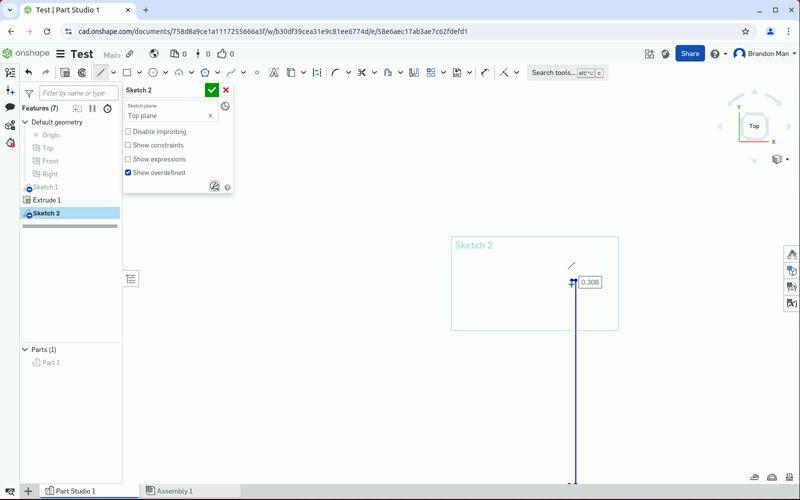
scroll(-6)
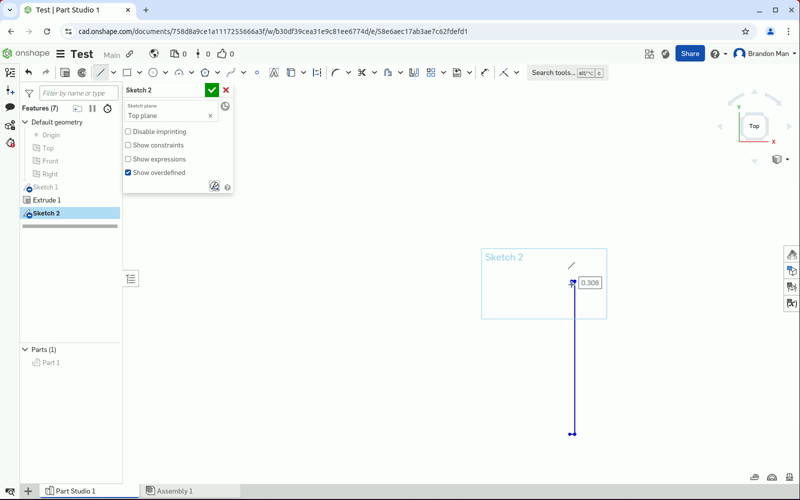
scroll(-6)
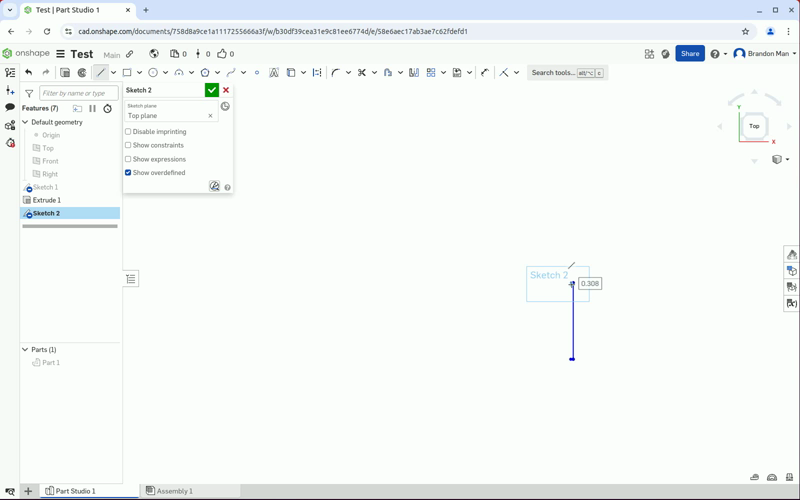
key_up(shift)
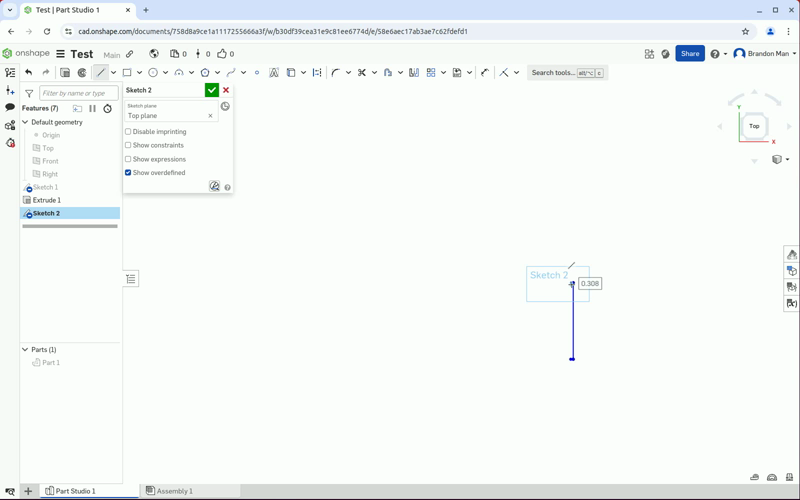
key_down(shift)
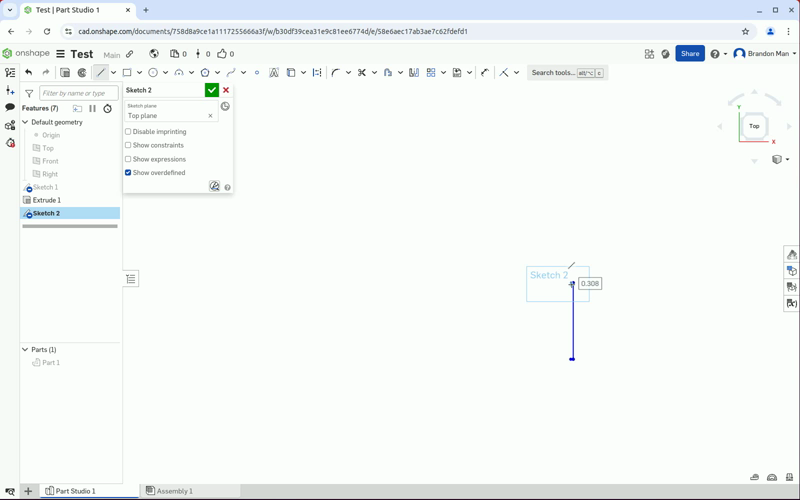
mouse_move(589, 284)
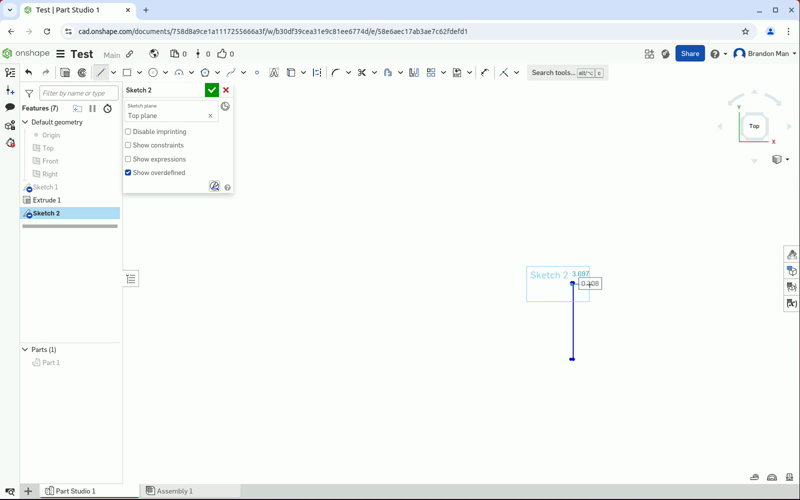
mouse_move(570, 284)
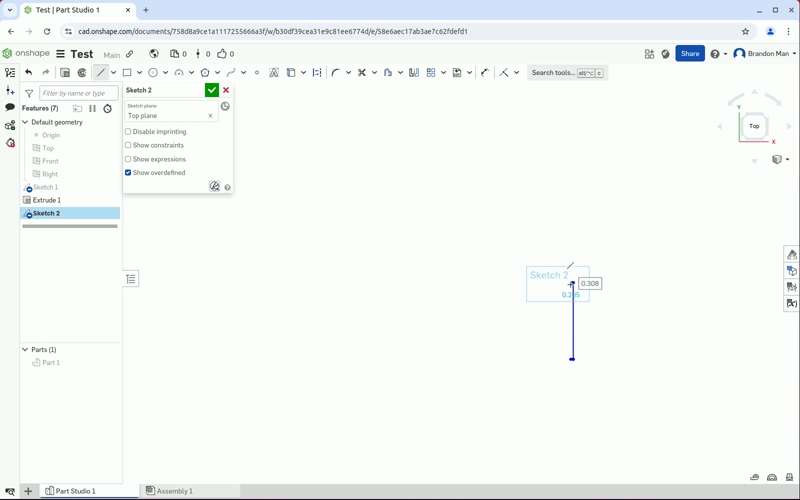
scroll(6)
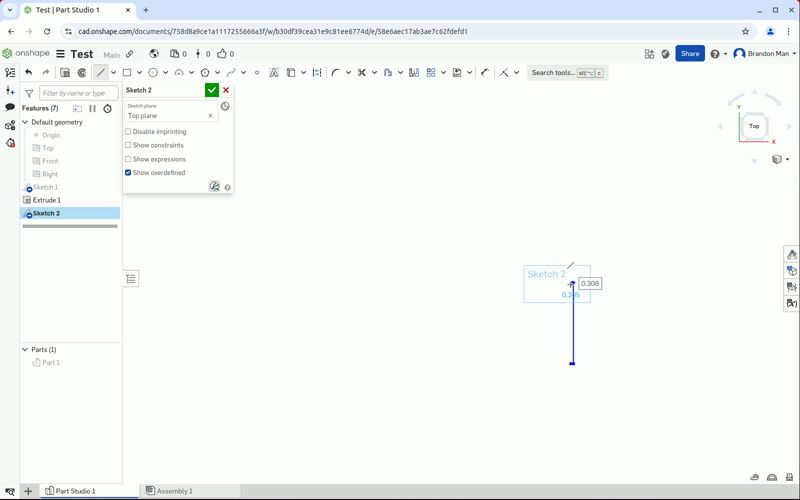
scroll(6)
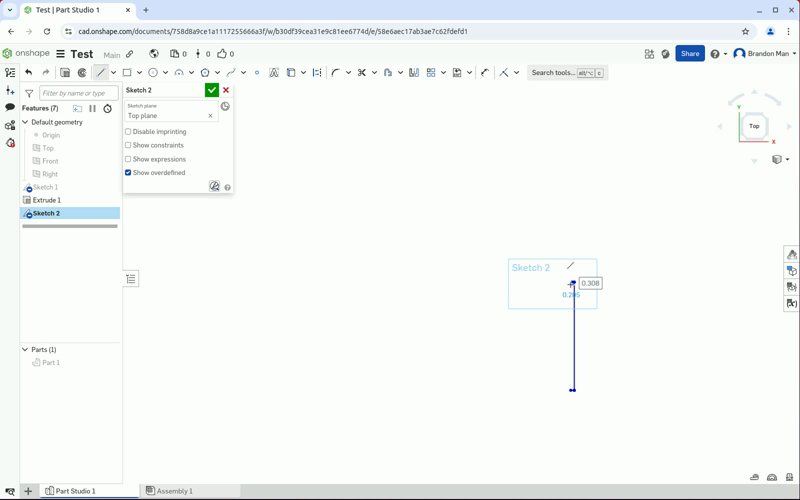
scroll(6)
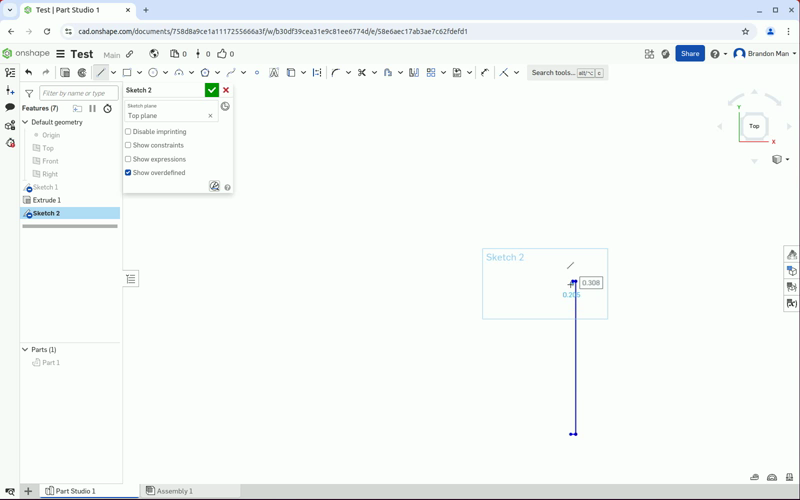
scroll(6)
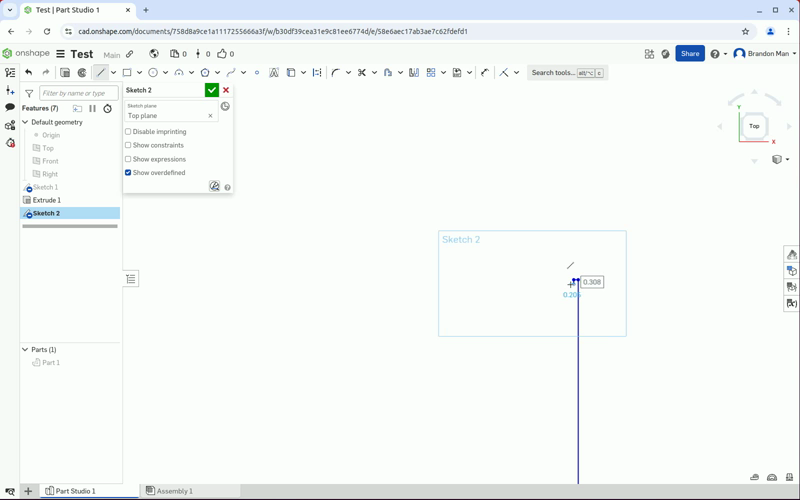
scroll(6)
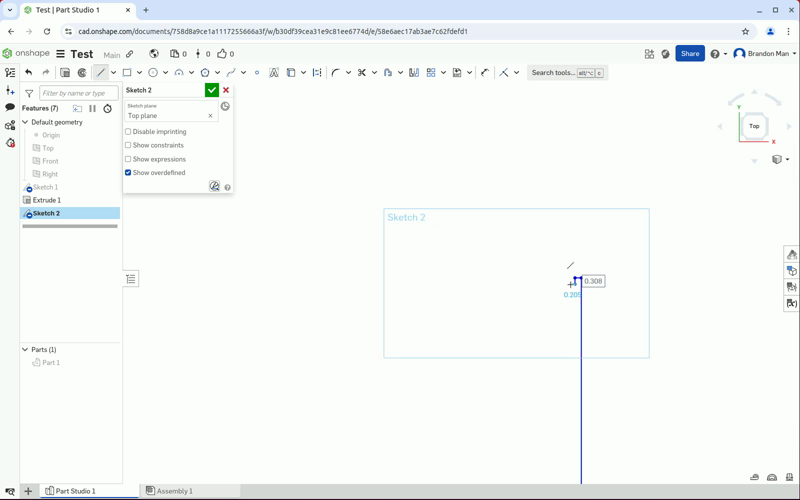
scroll(6)
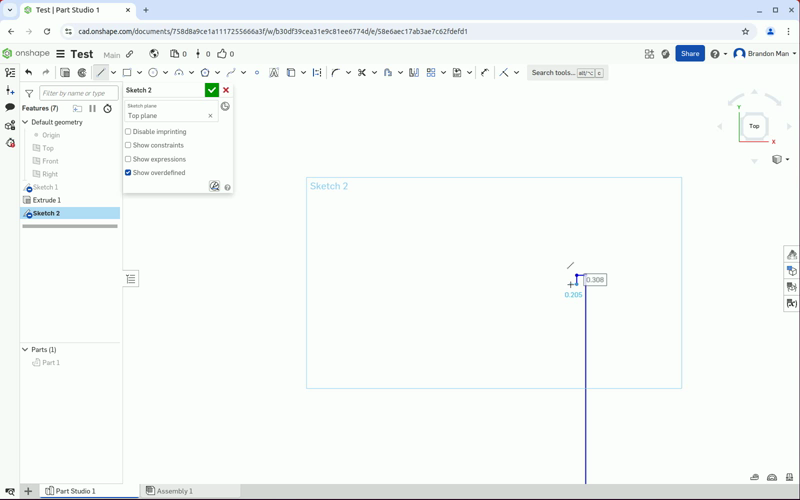
scroll(6)
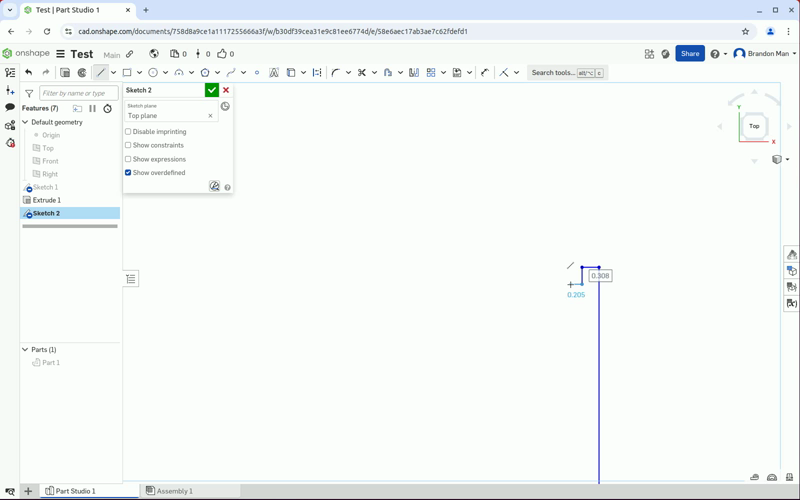
click(570, 284)
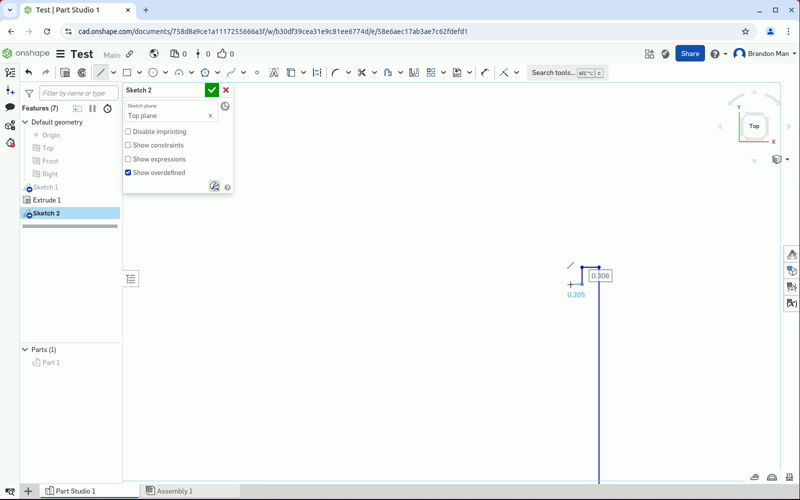
scroll(-6)
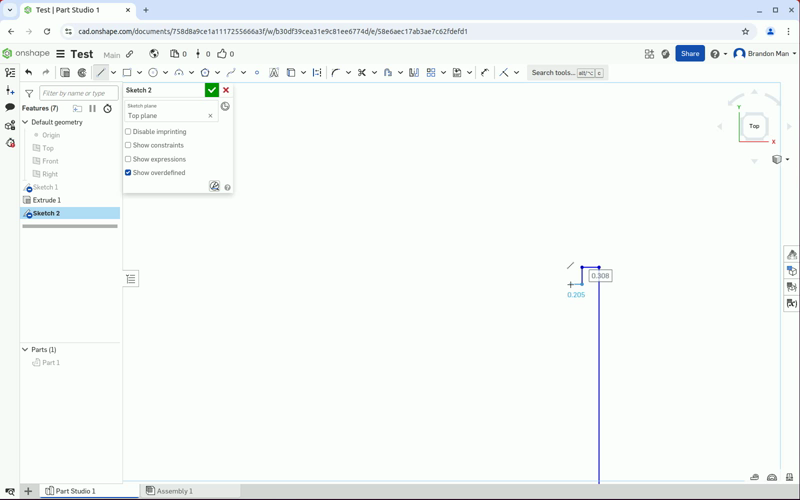
scroll(-6)
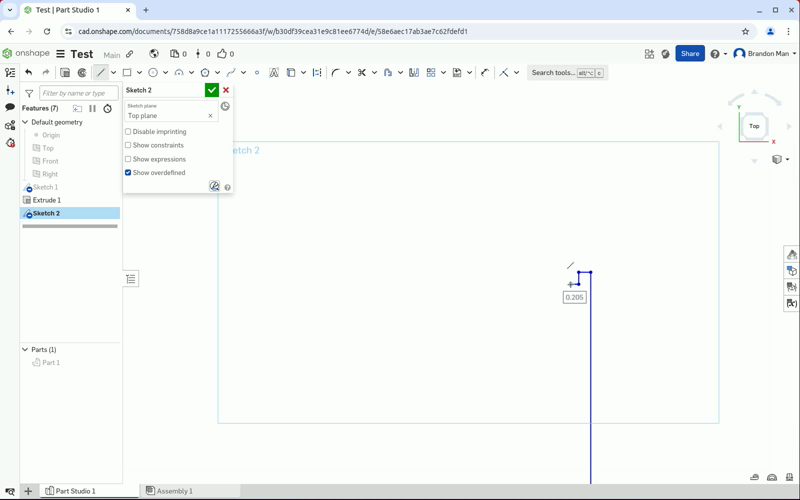
scroll(-6)
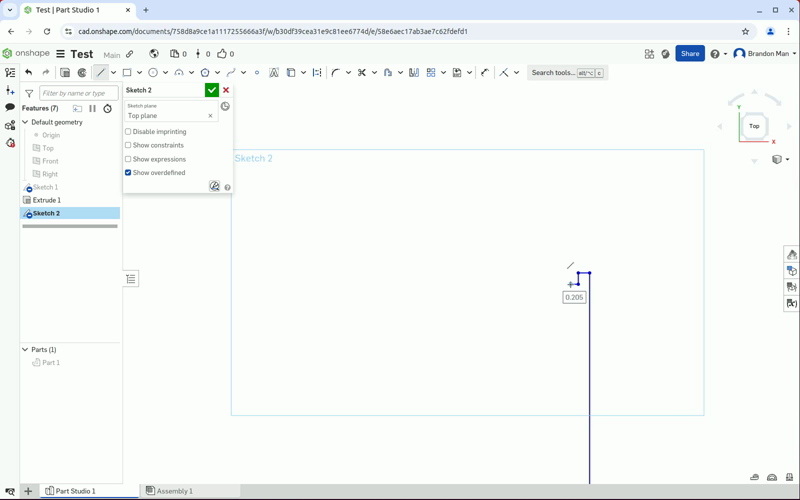
scroll(-6)
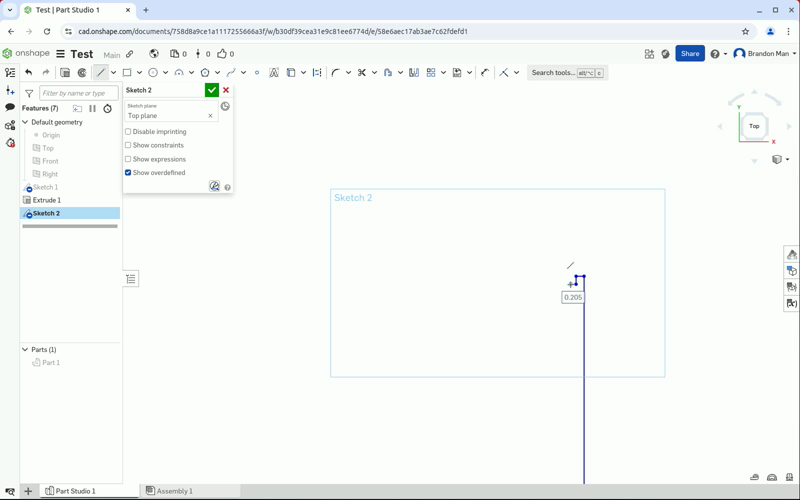
scroll(-6)
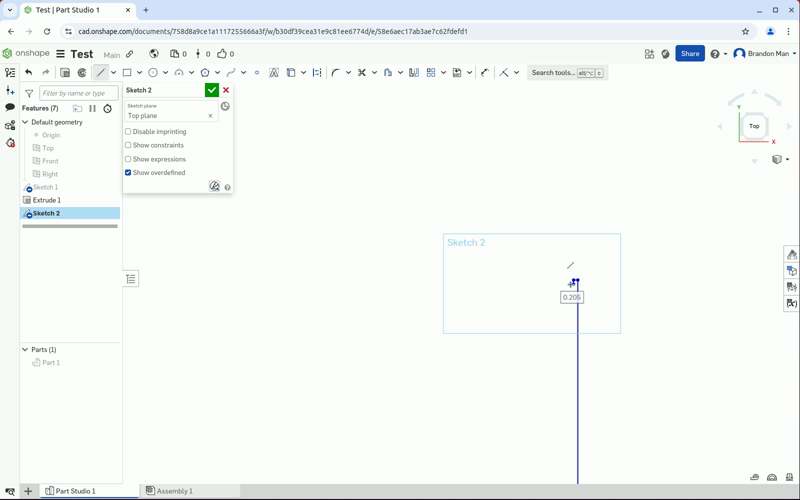
scroll(-6)
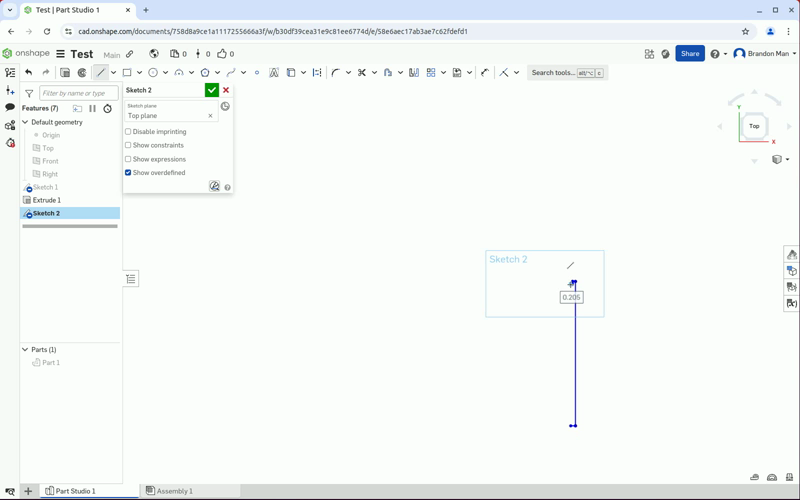
scroll(-6)
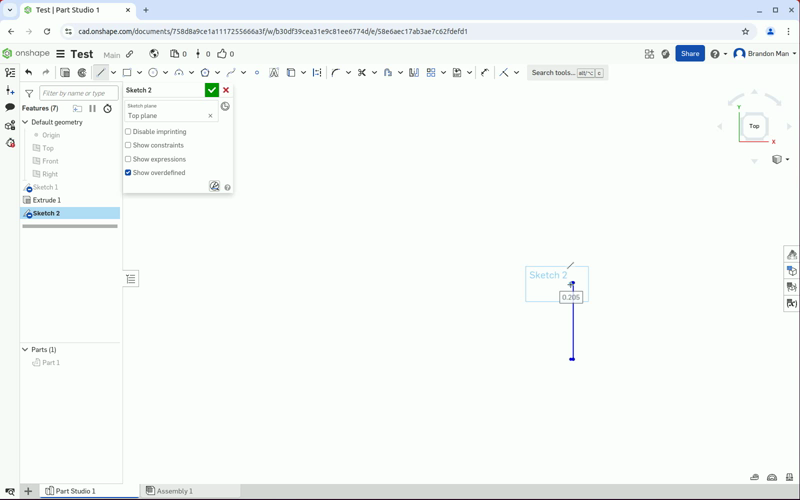
key_up(shift)
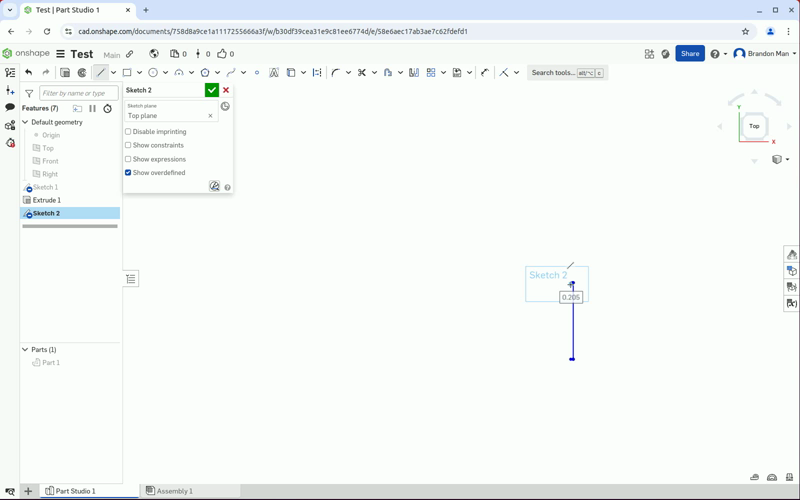
key_down(shift)
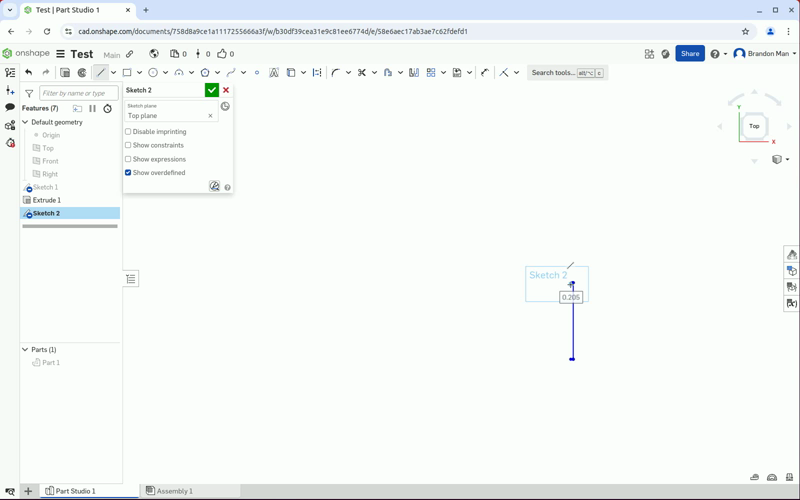
mouse_move(570, 359)
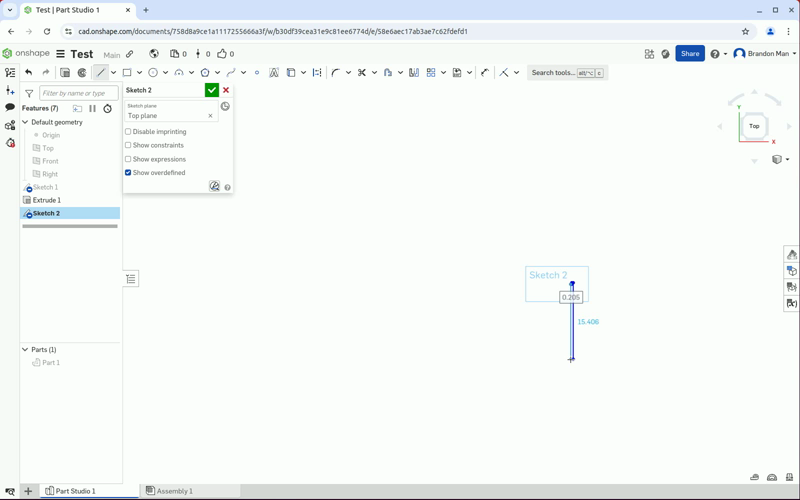
scroll(6)
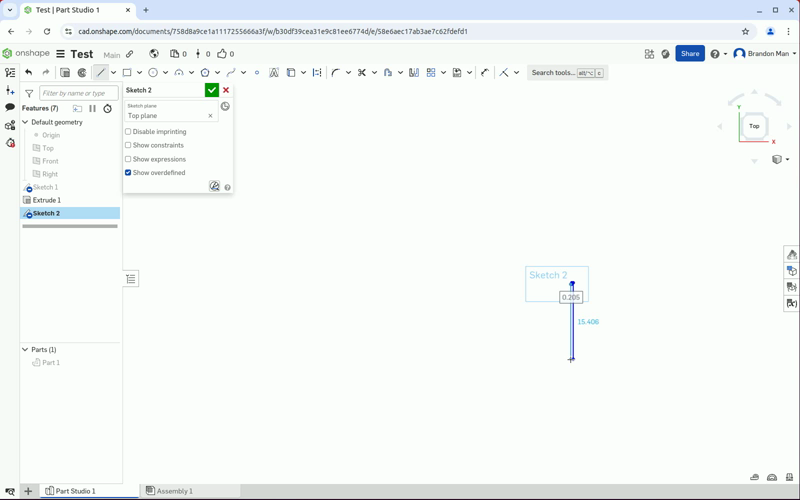
scroll(6)
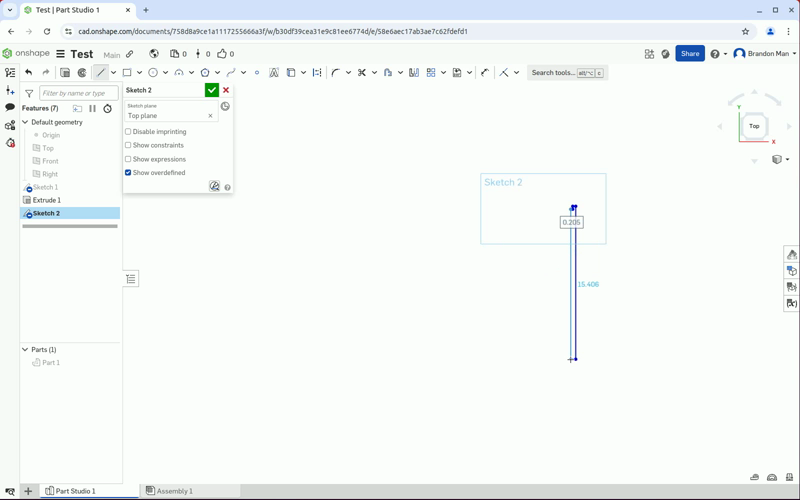
scroll(6)
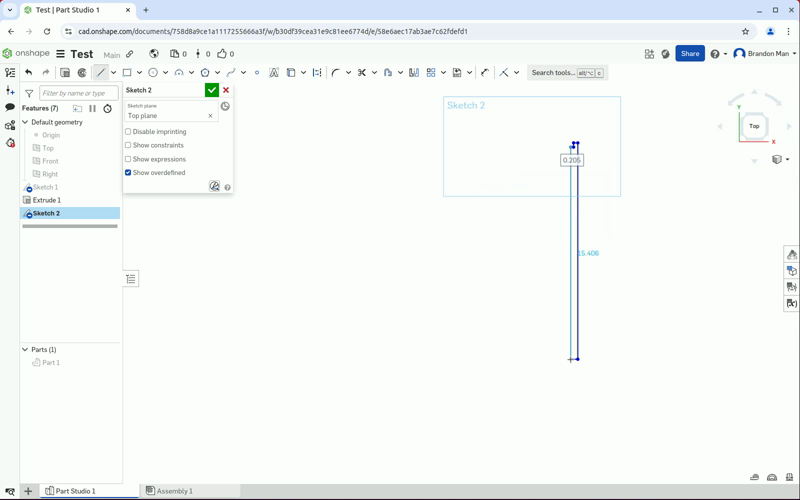
scroll(6)
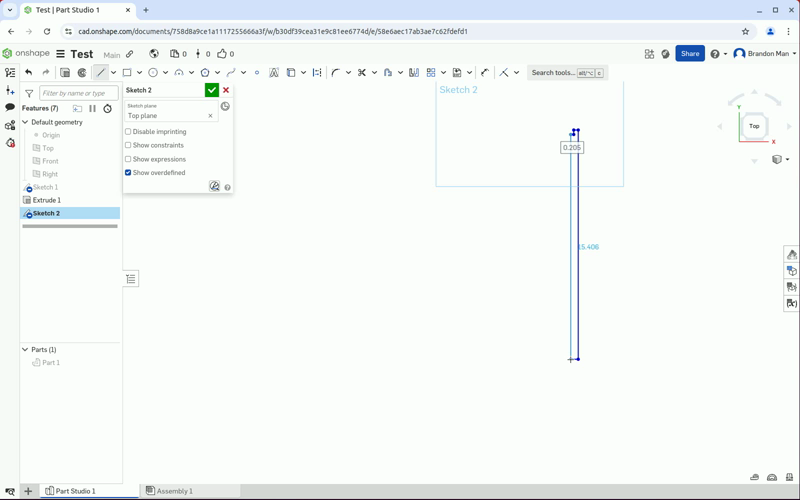
scroll(6)
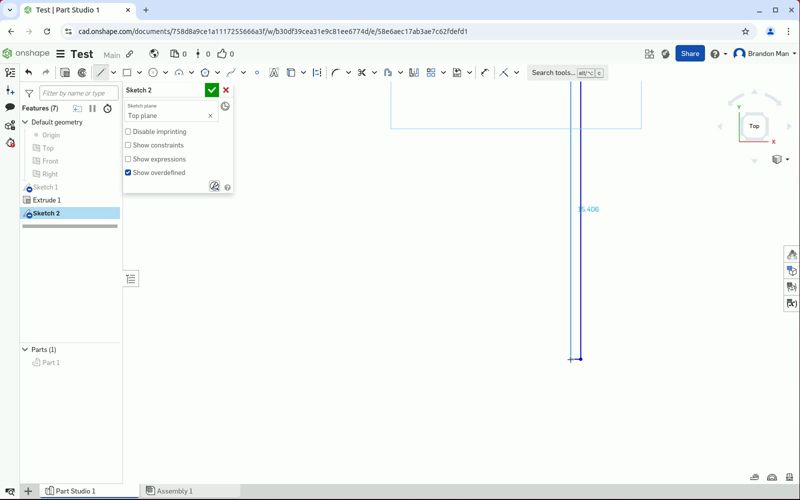
scroll(6)
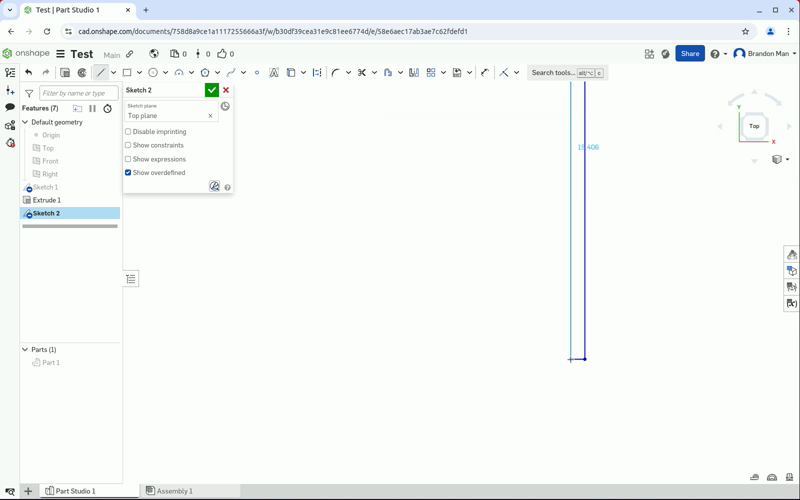
scroll(6)
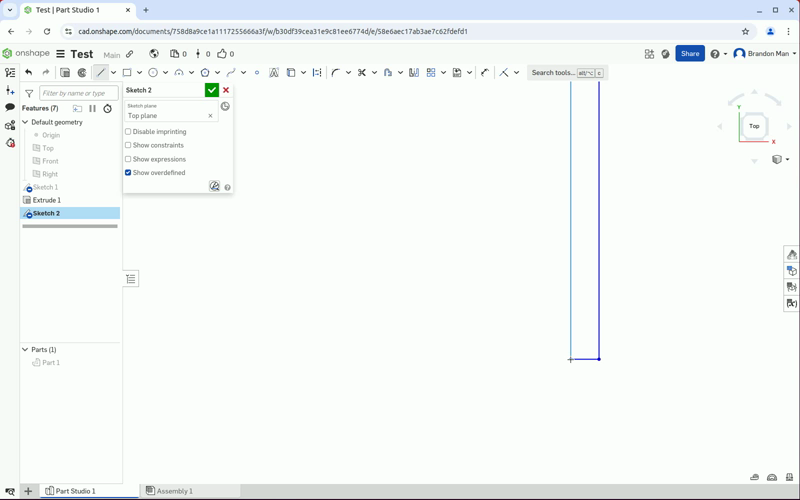
key_up(shift)
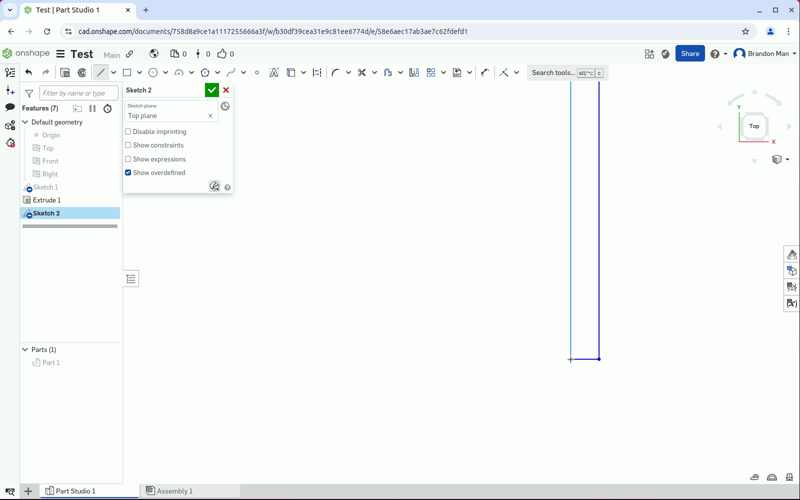
click(570, 359)
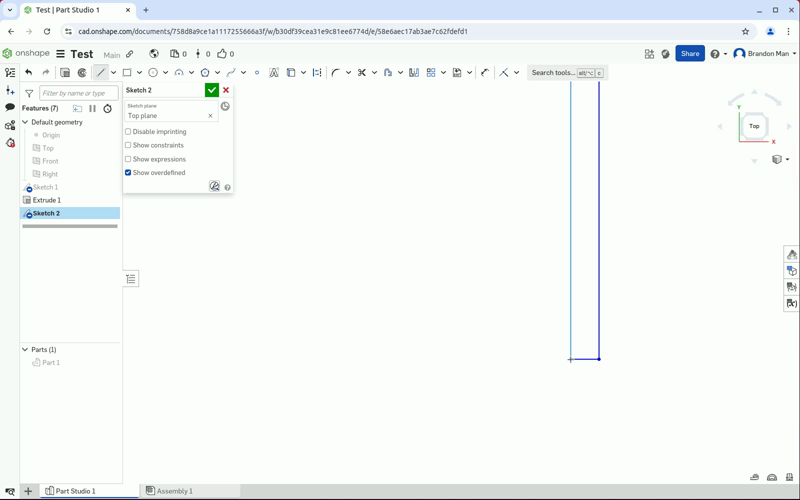
scroll(-6)
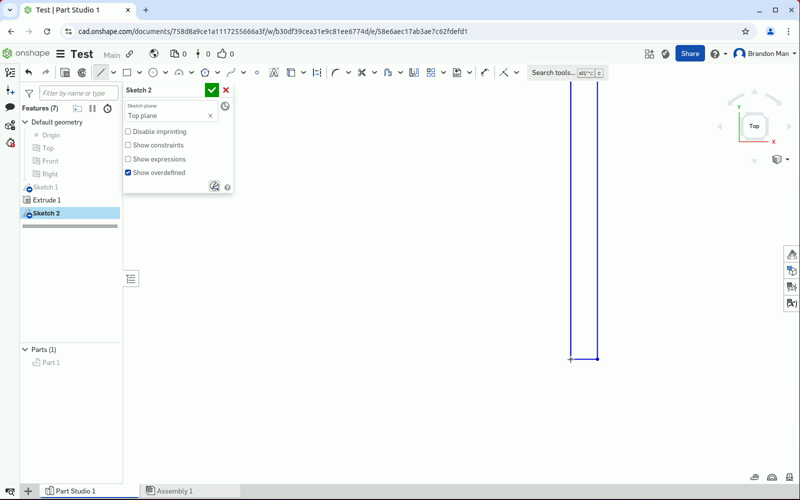
scroll(-6)
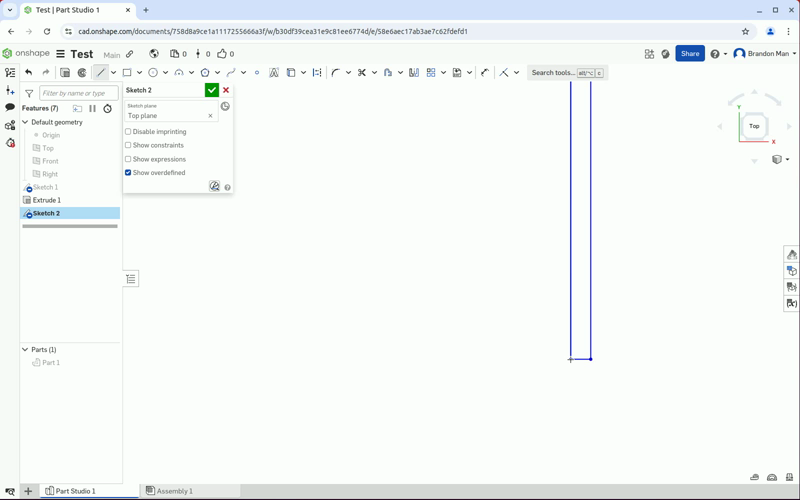
scroll(-6)
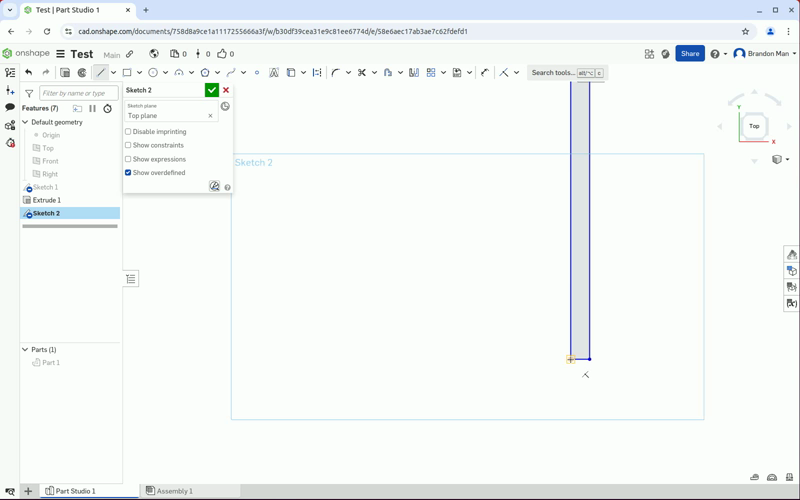
scroll(-6)
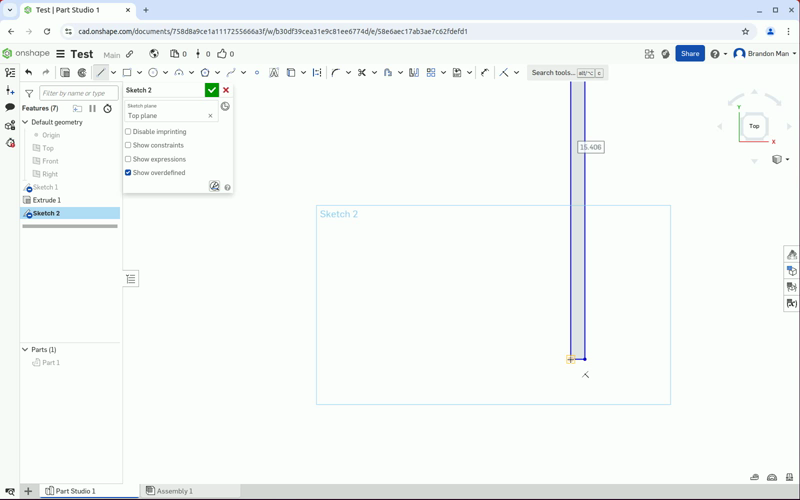
scroll(-6)
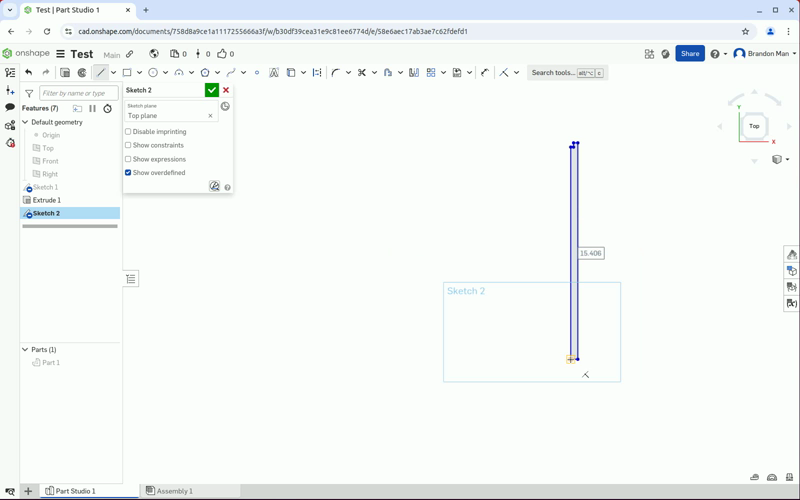
scroll(-6)
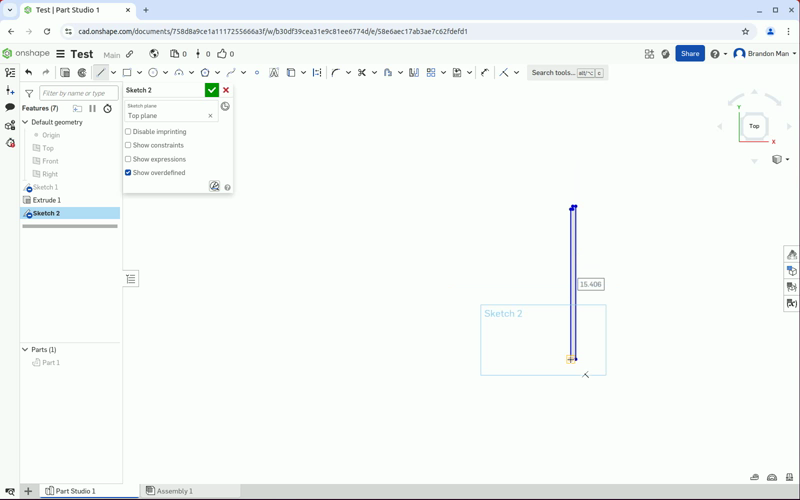
scroll(-6)
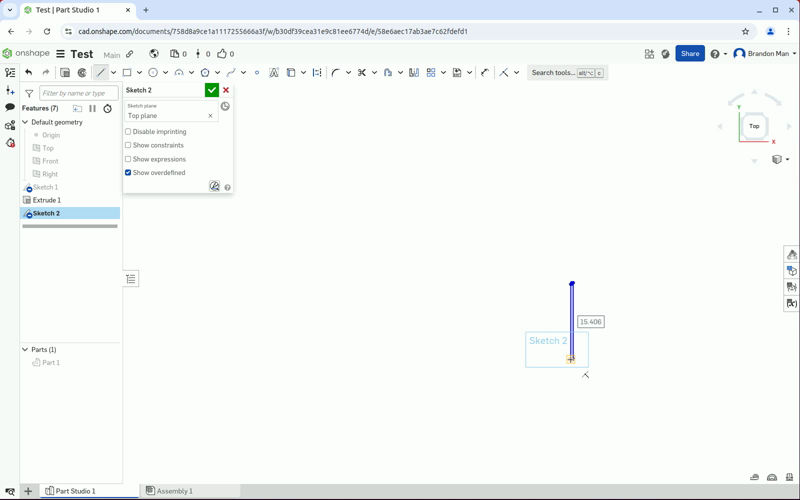
key(esc)
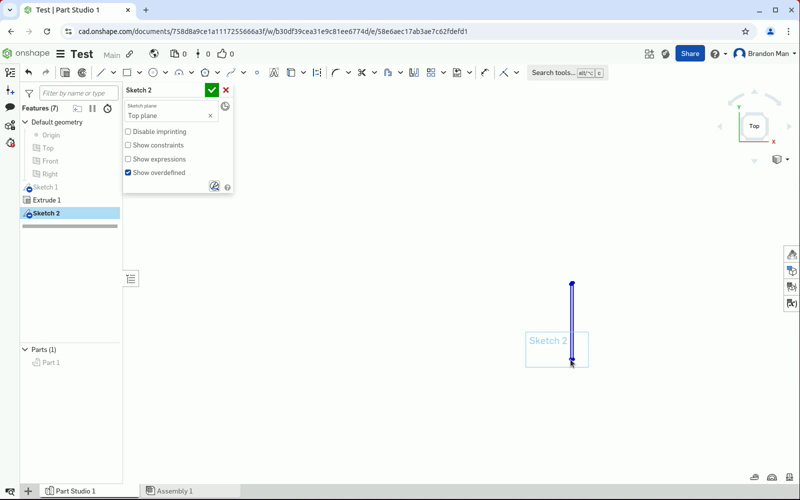
mouse_move(572, 329)
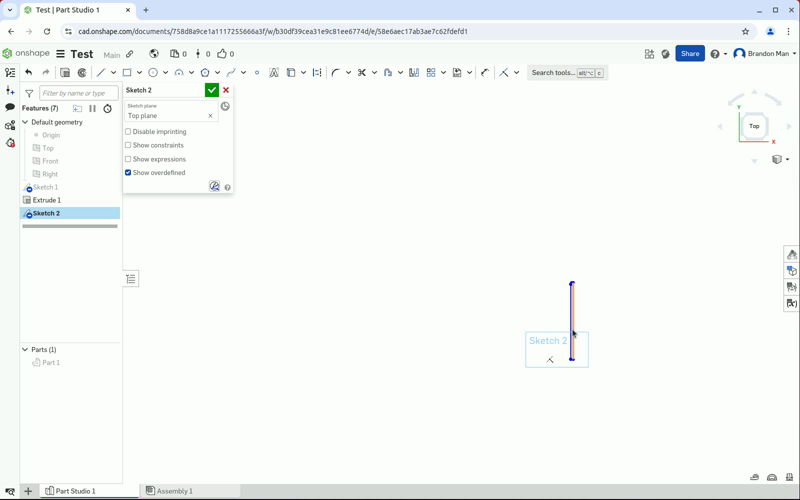
scroll(6)
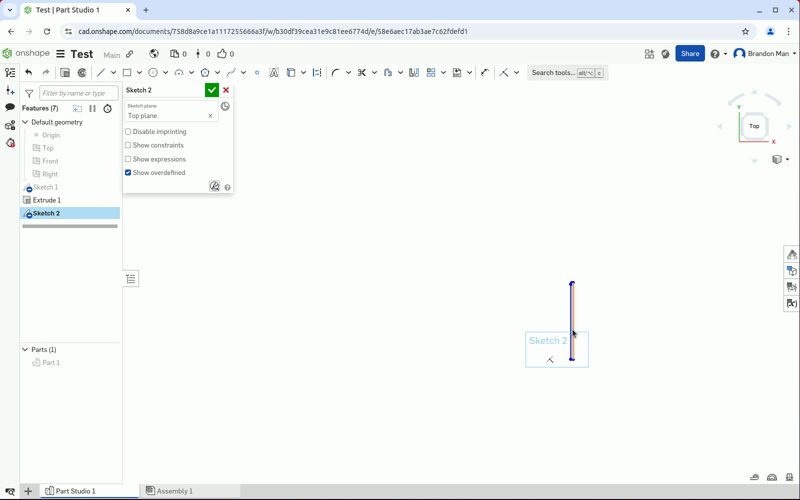
scroll(6)
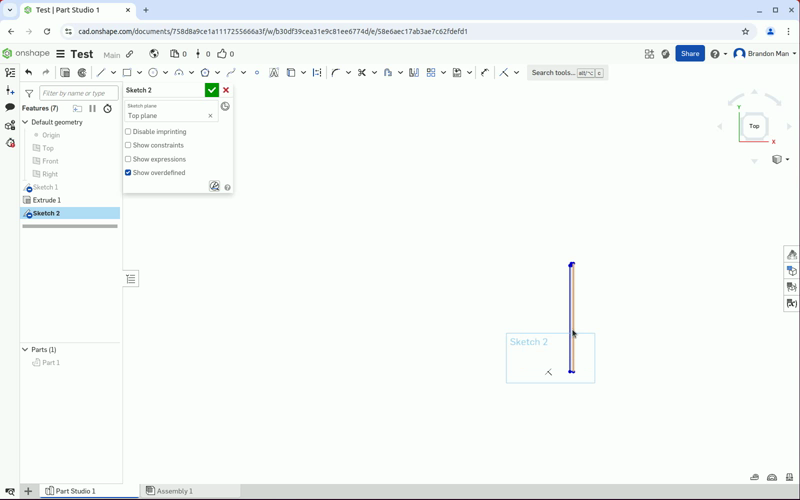
scroll(6)
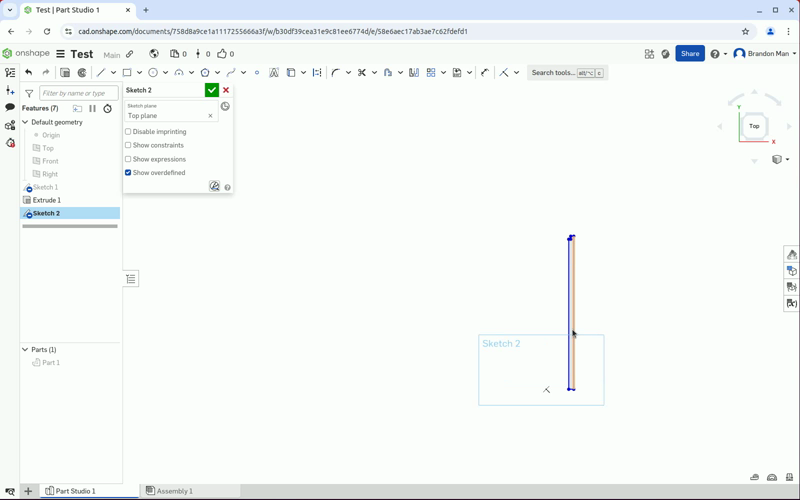
scroll(6)
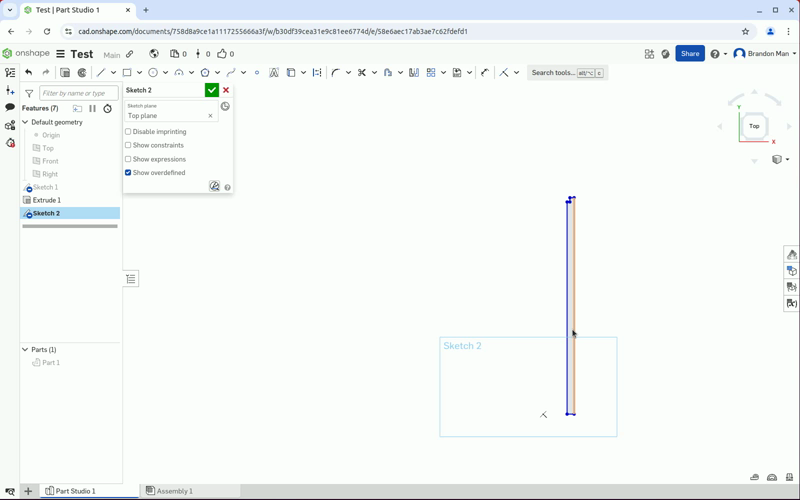
scroll(6)
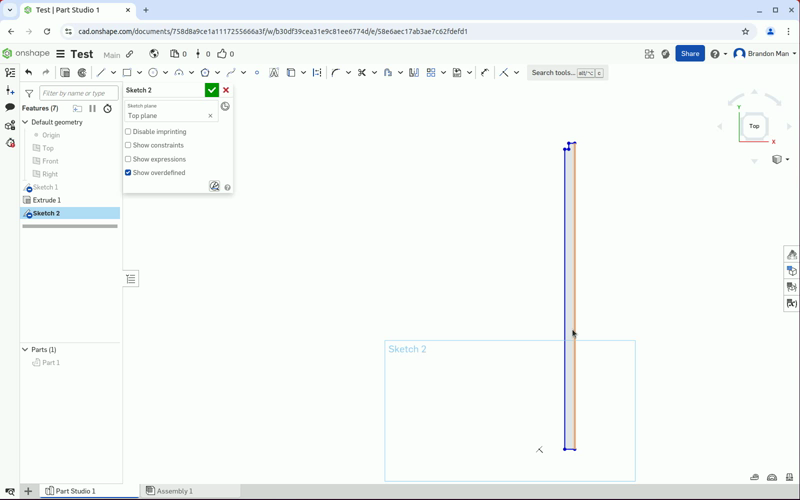
scroll(6)
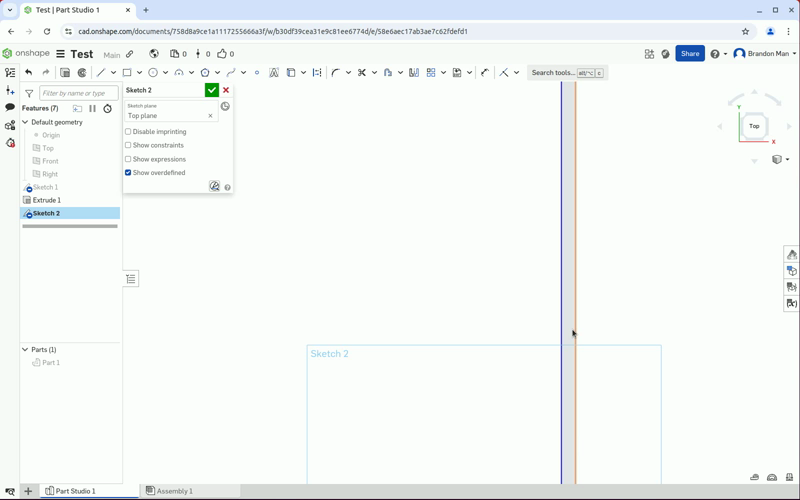
scroll(6)
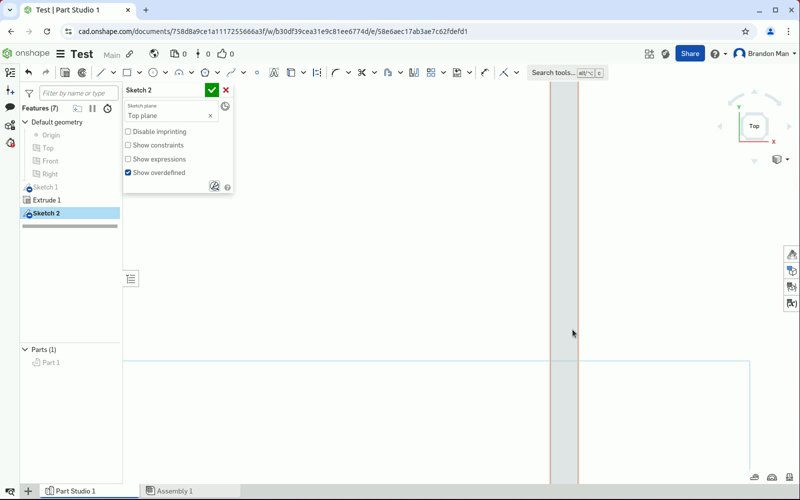
click(572, 329)
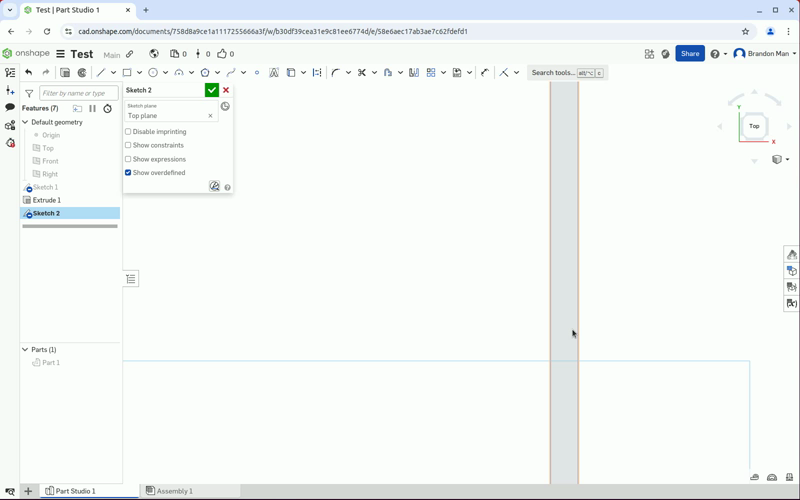
scroll(-6)
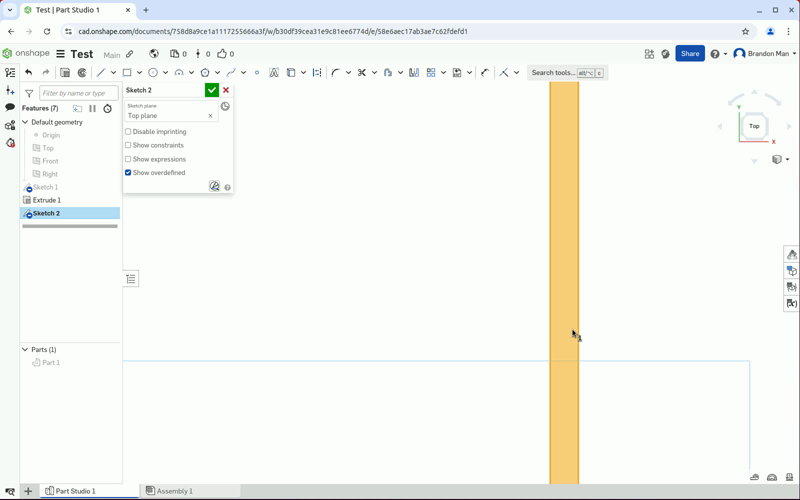
scroll(-6)
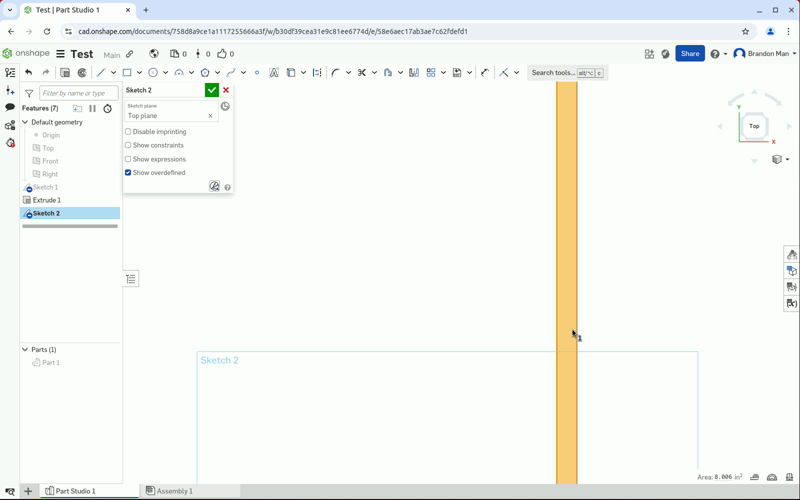
scroll(-6)
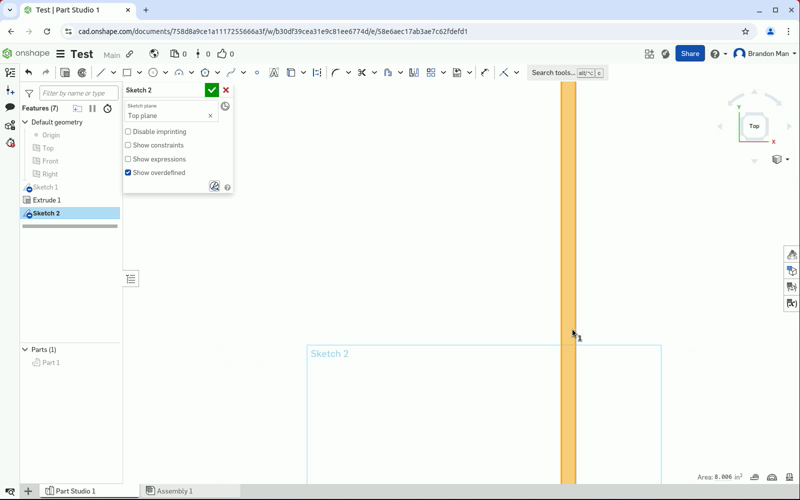
scroll(-6)
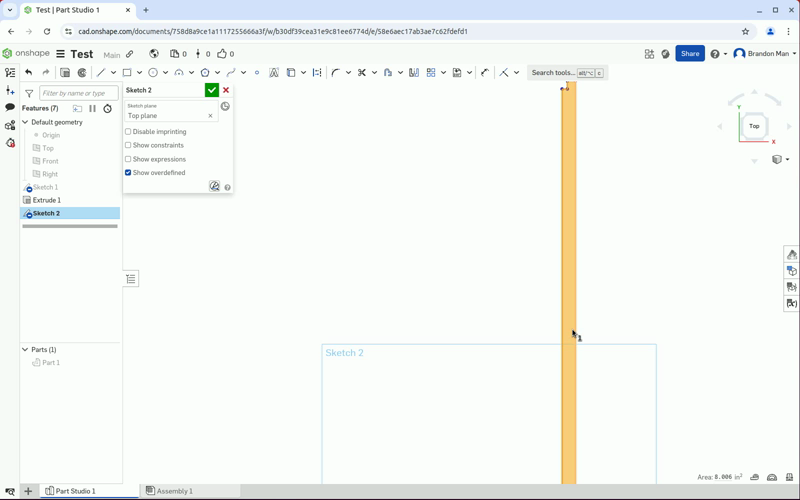
scroll(-6)
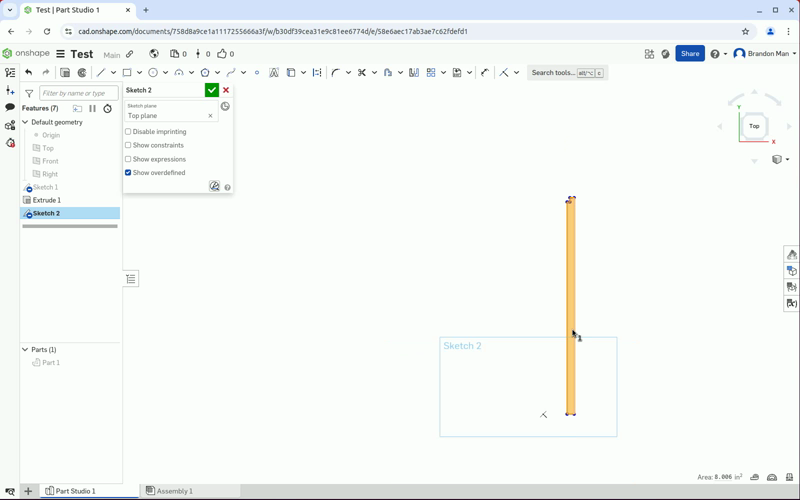
scroll(-6)
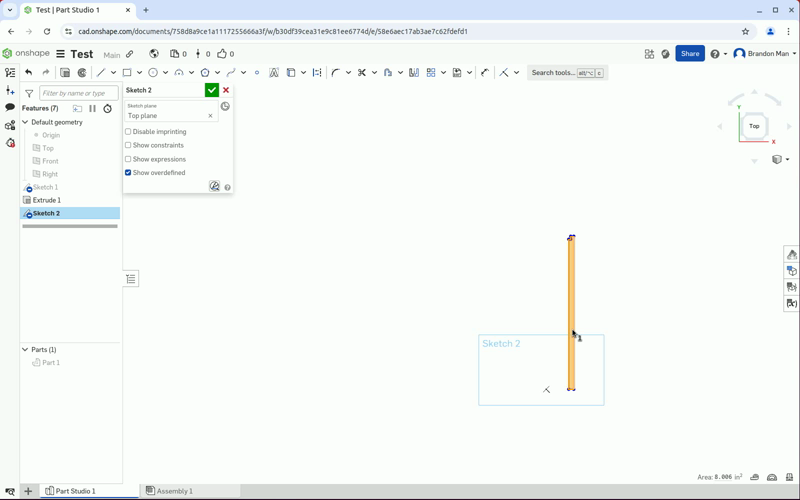
scroll(-6)
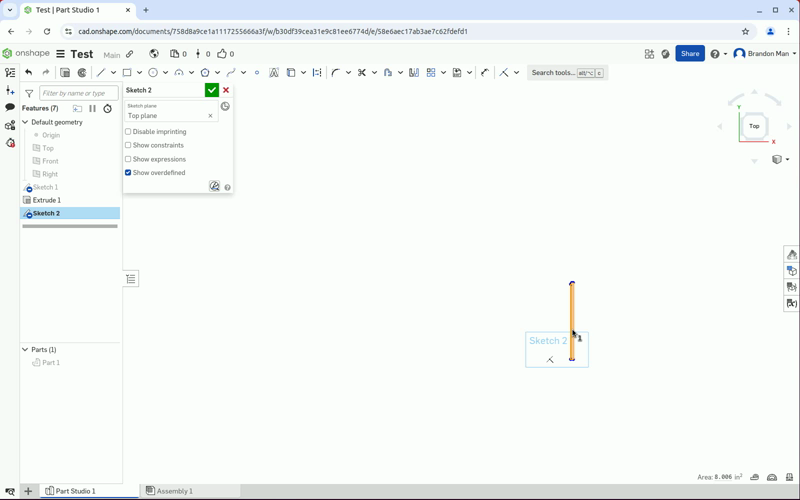
mouse_move(73, 352)
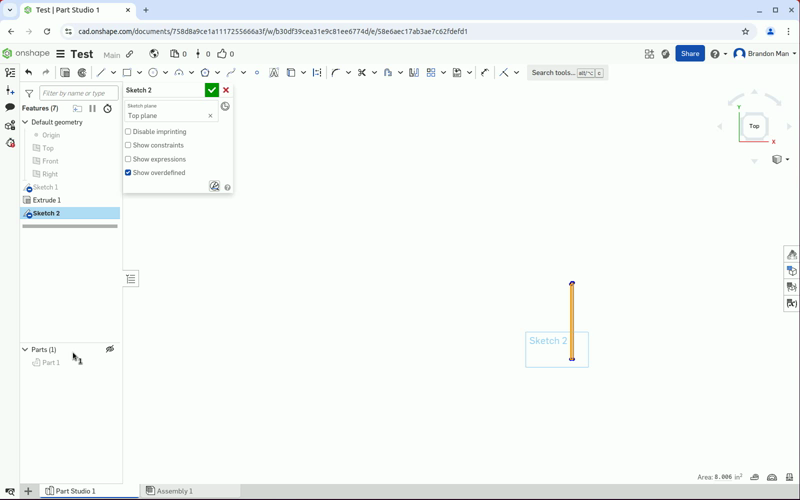
key(shift+y)
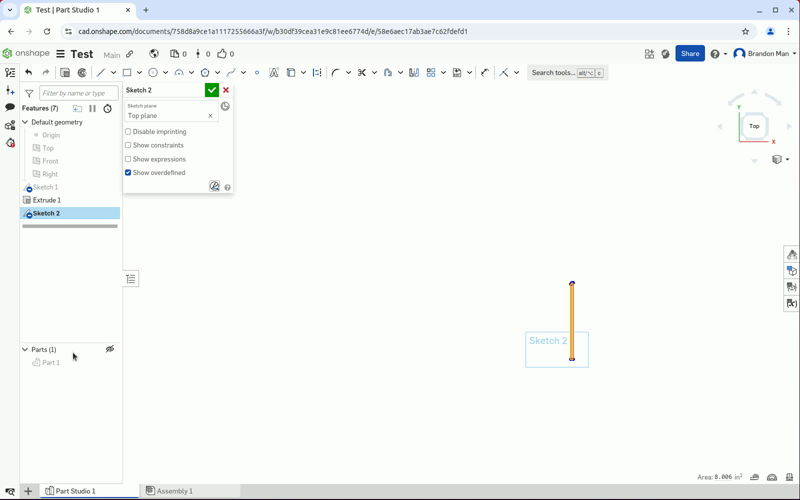
key(shift+e)
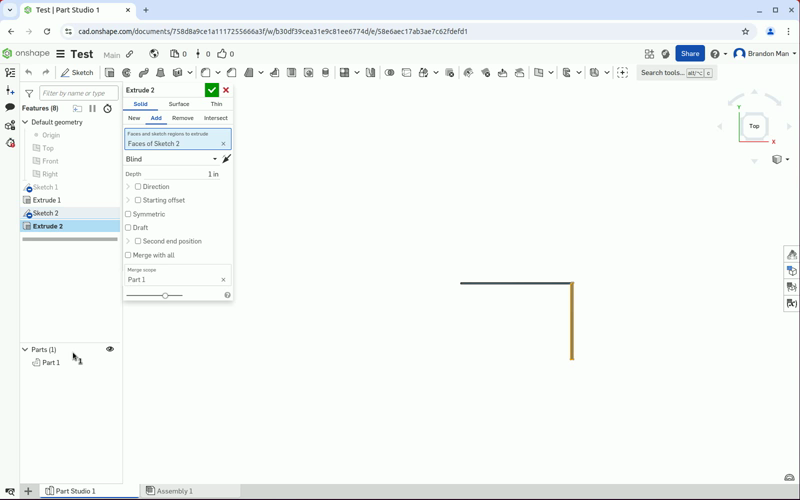
mouse_move(143, 106)
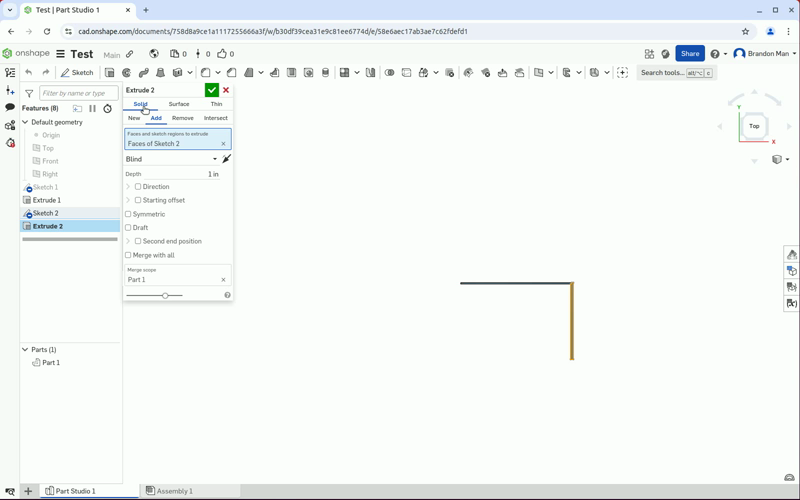
click(143, 106)
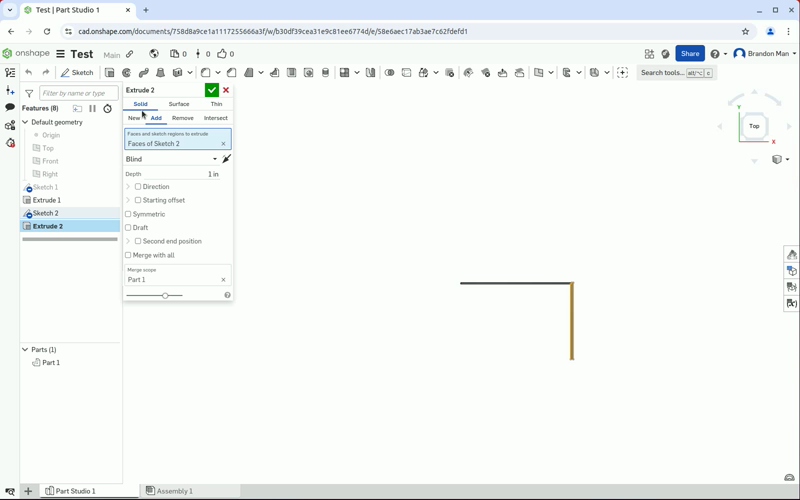
mouse_move(137, 120)
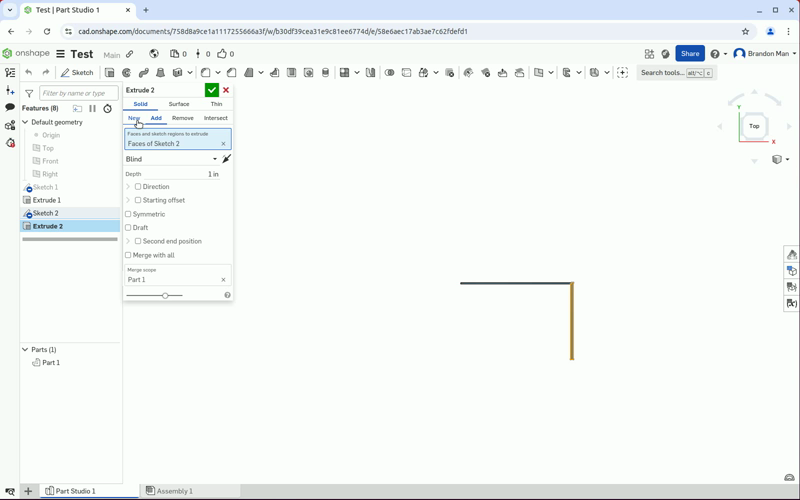
click(137, 120)
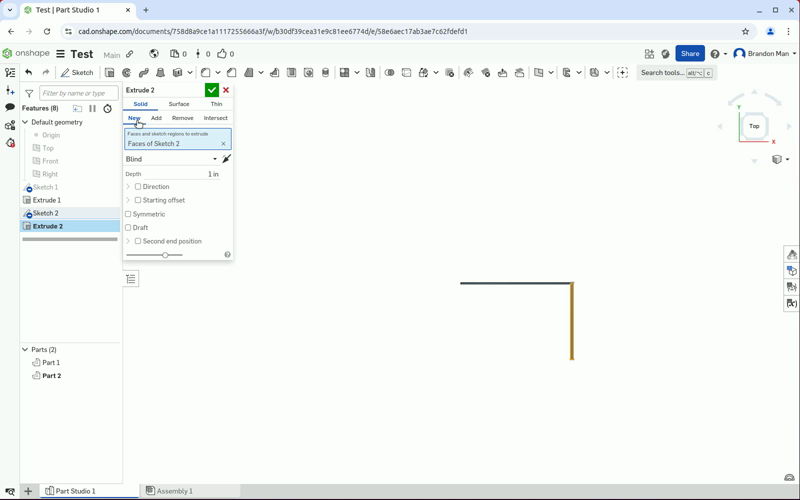
key(tab, 4)
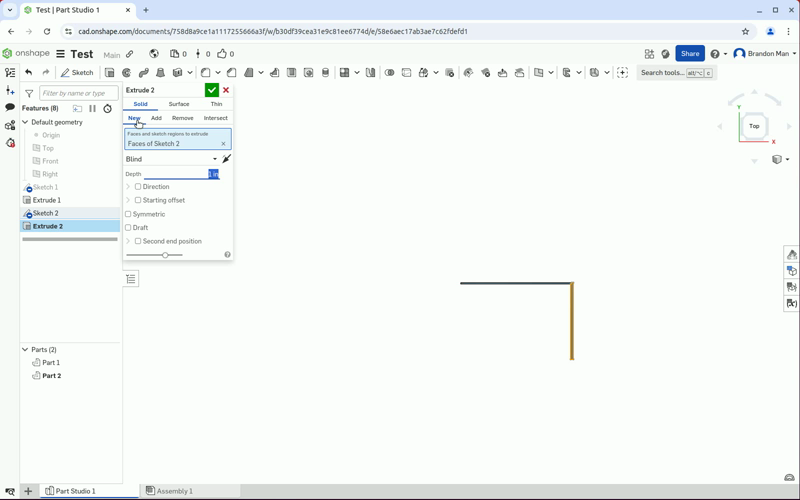
text(14.924)
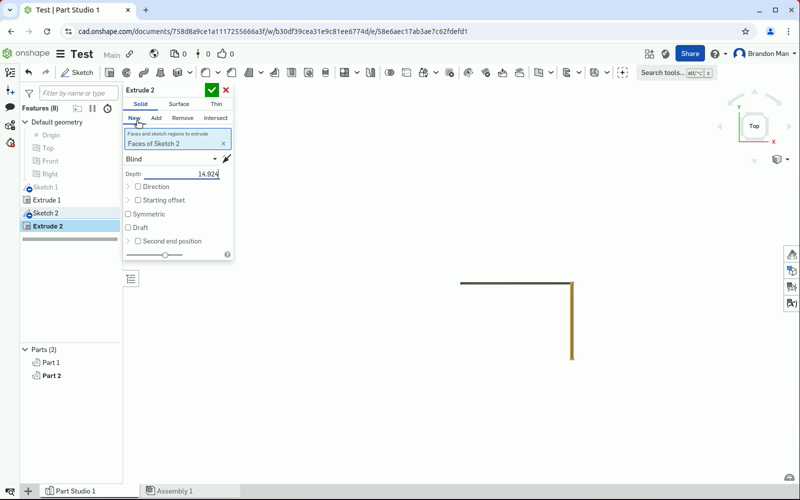
key(enter)
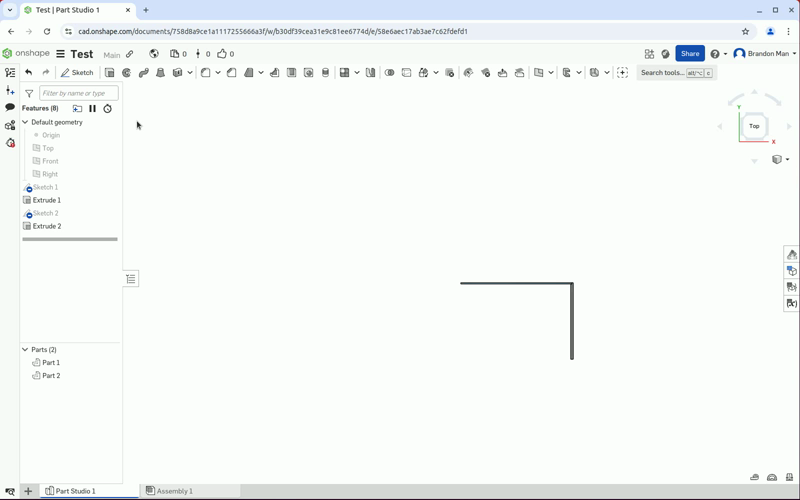
key(shift+h)
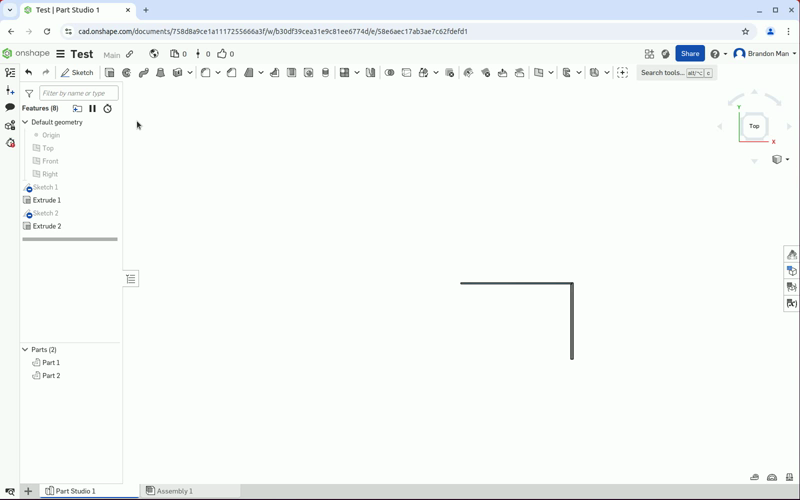
key(shift+h)
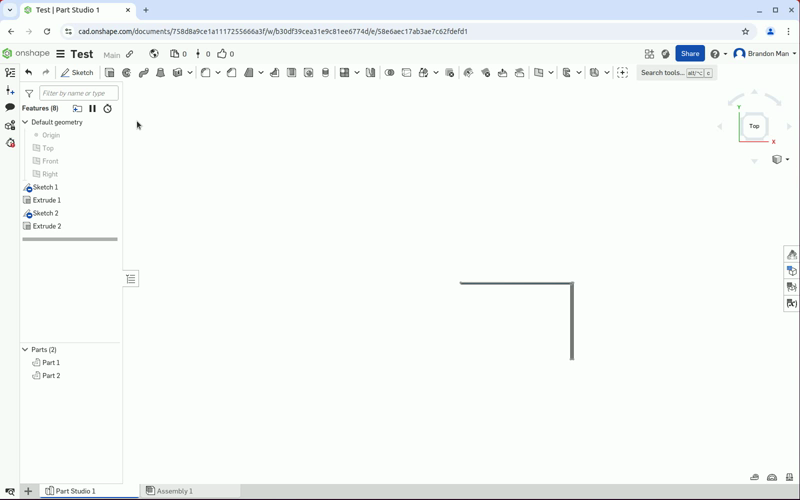
key(shift+7)
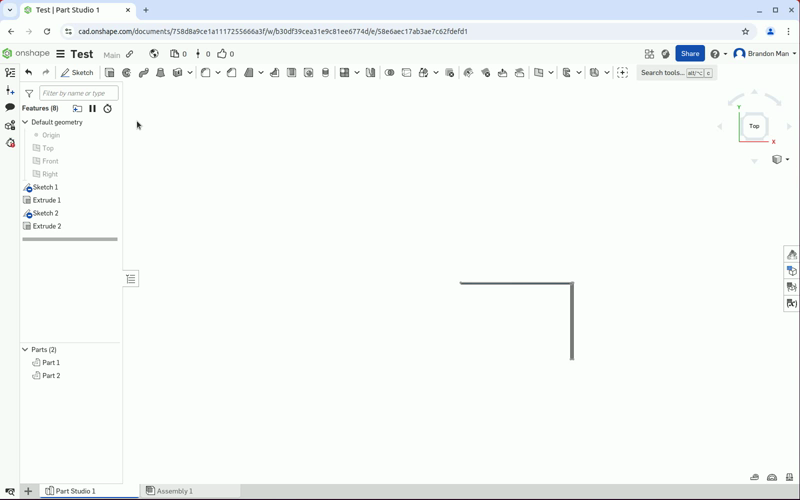
key(up, 3)
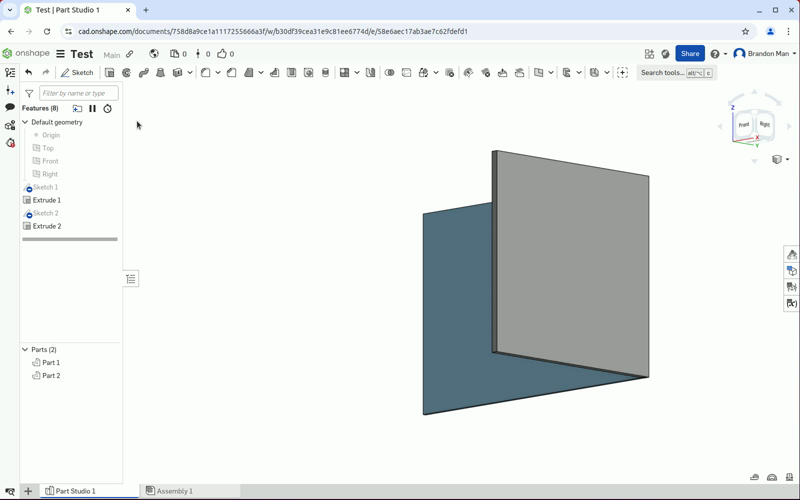
key(left, 3)
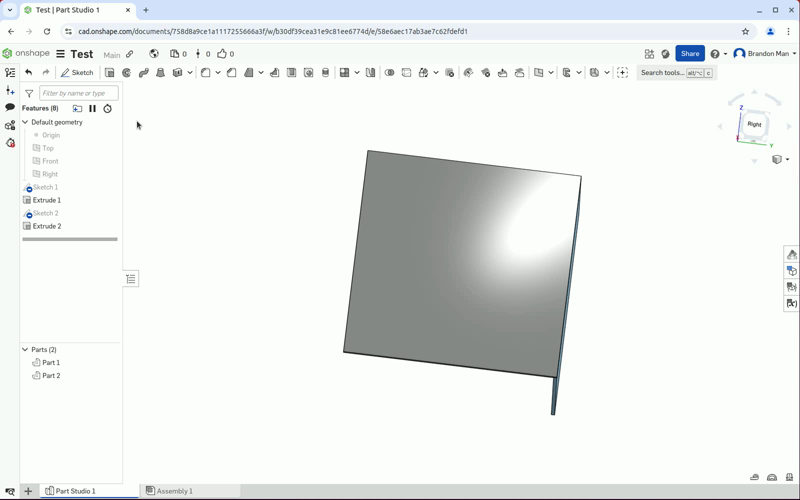
key(right, 3)
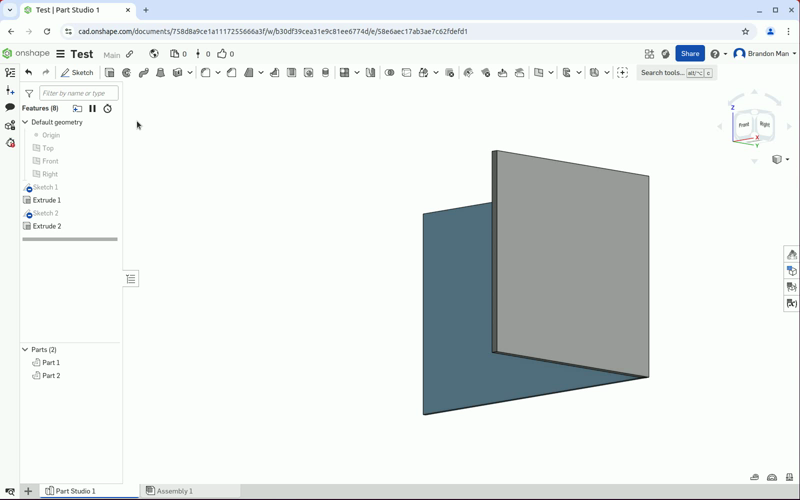
key(down, 3)
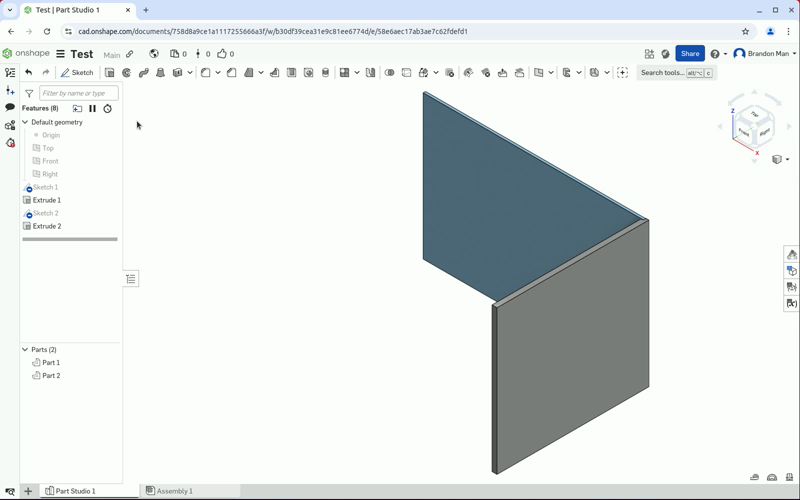
mouse_move(73, 189)
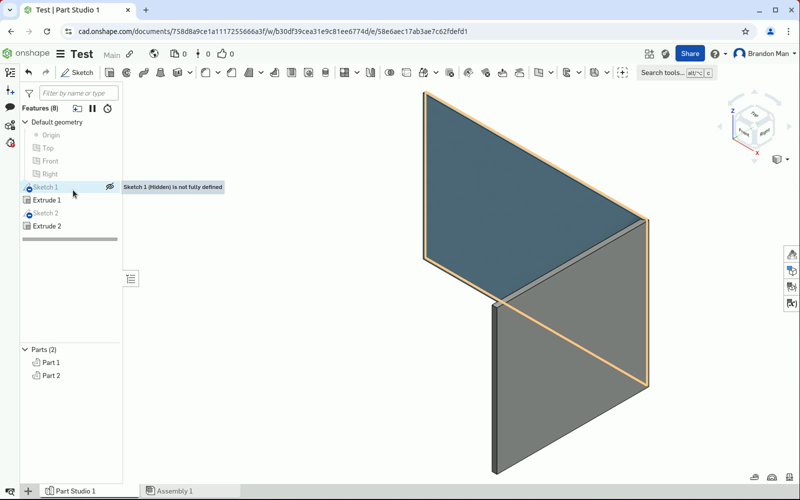
click(73, 189)